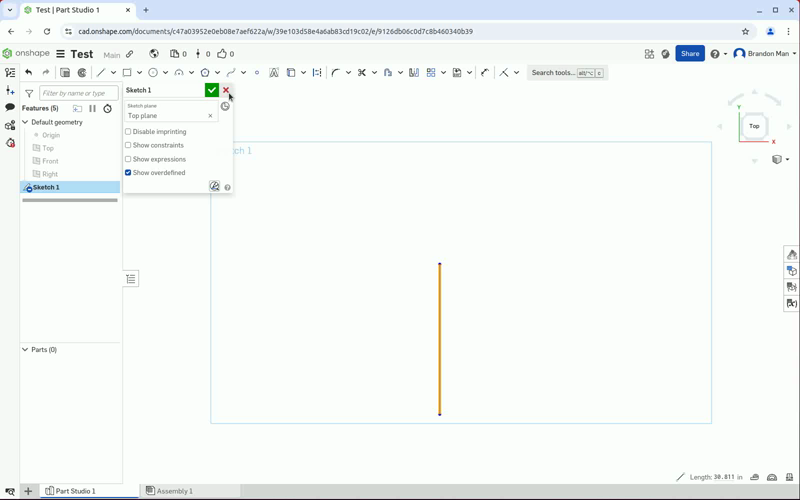
key(shift+h)
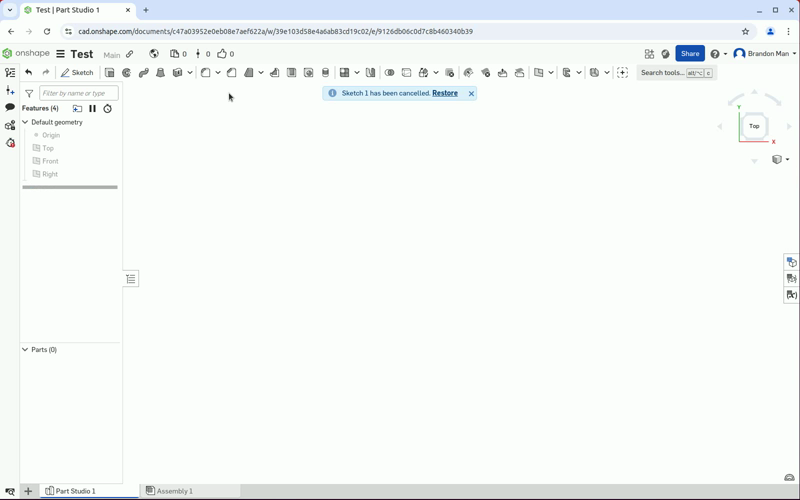
mouse_move(73, 352)
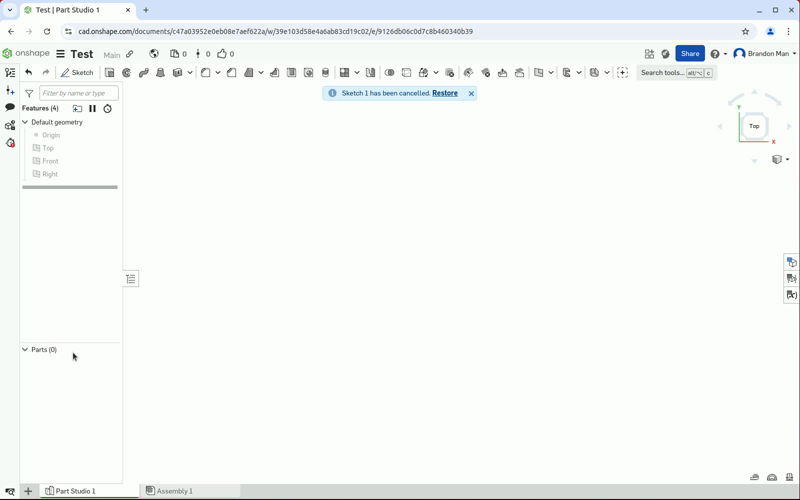
key(y)
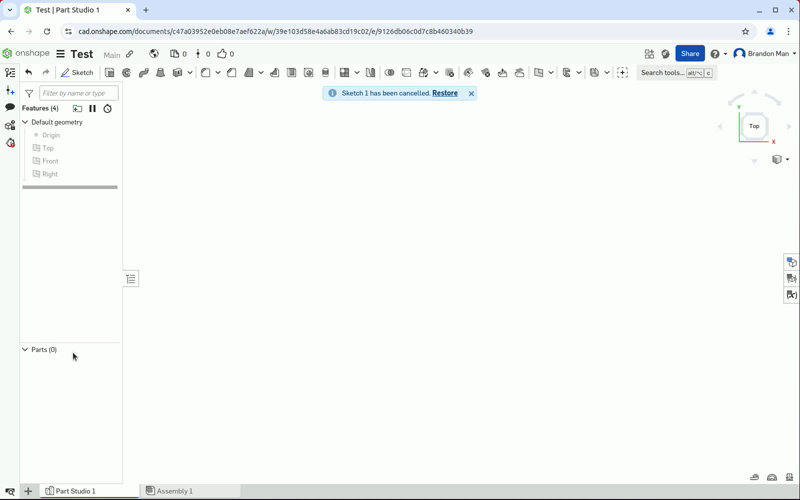
key(shift+p)
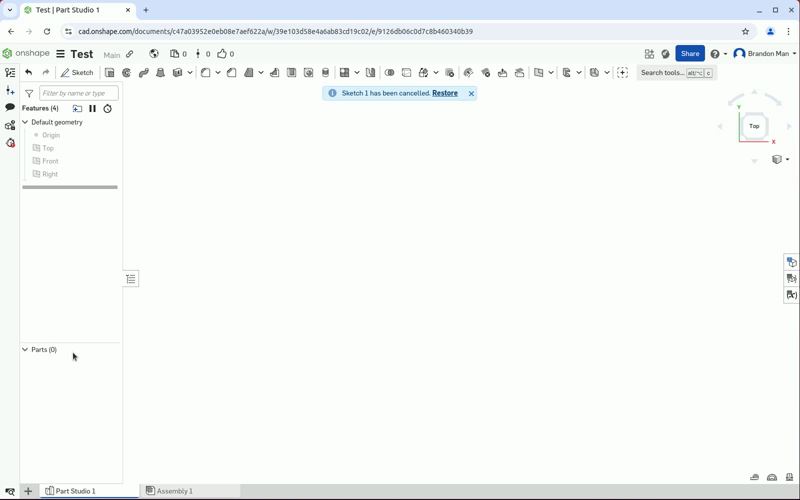
key(space)
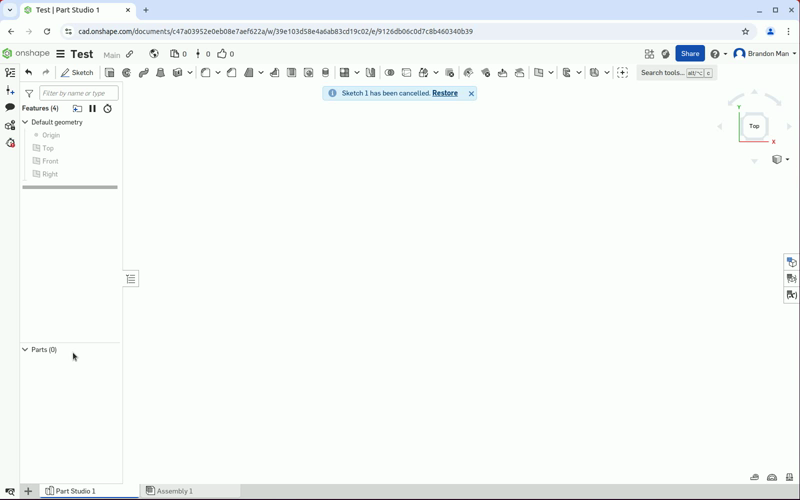
key_down(shift)
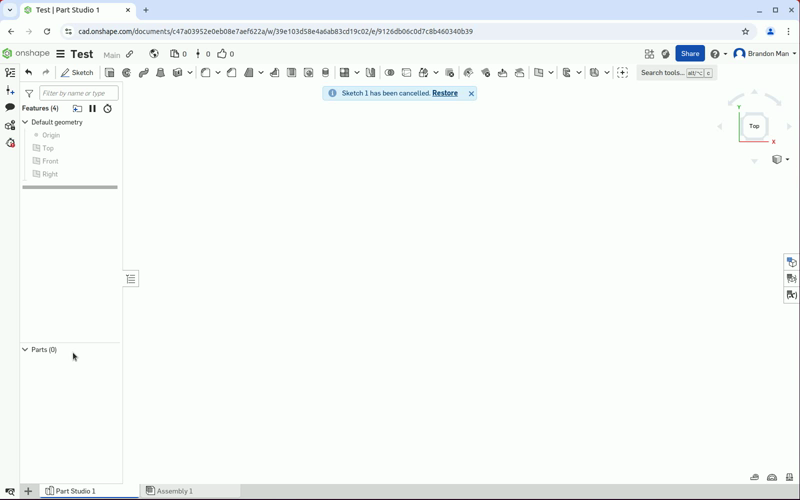
key(up)
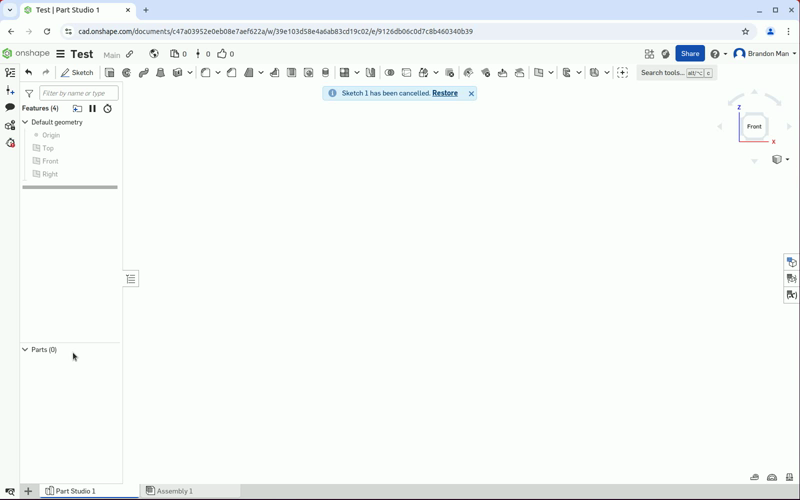
key_up(shift)
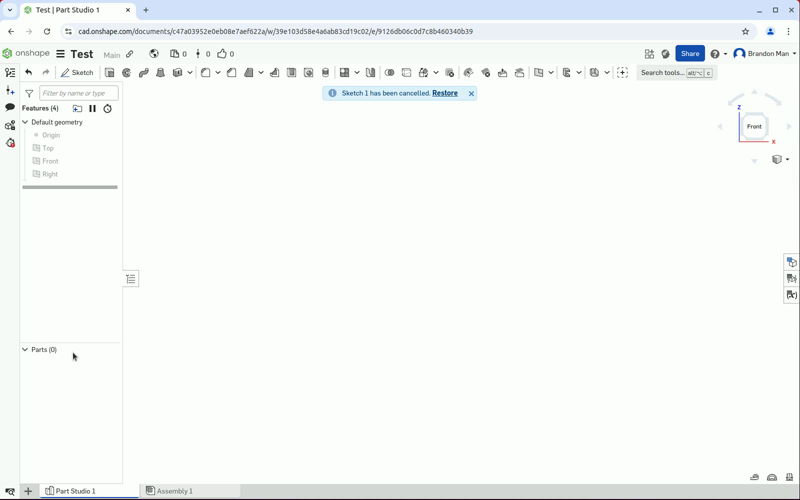
mouse_move(73, 352)
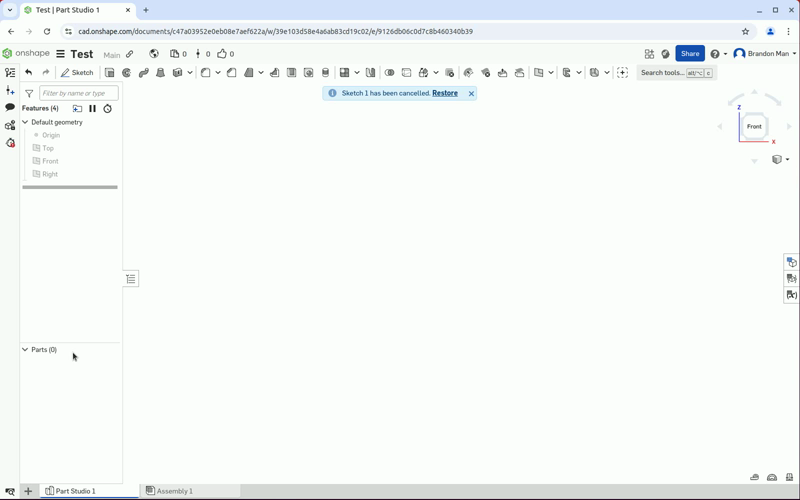
key(shift+y)
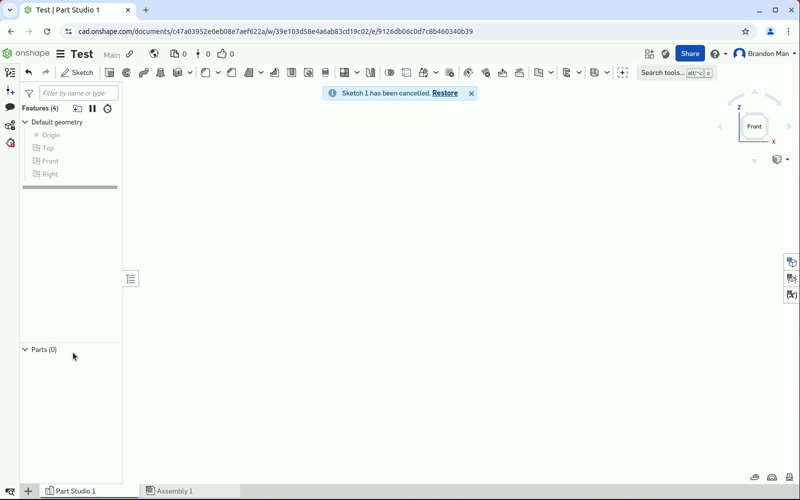
key(shift+s)
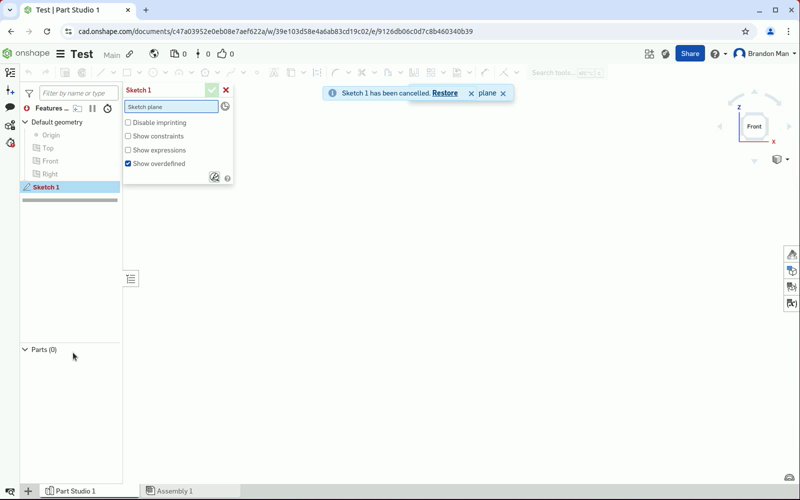
mouse_move(73, 163)
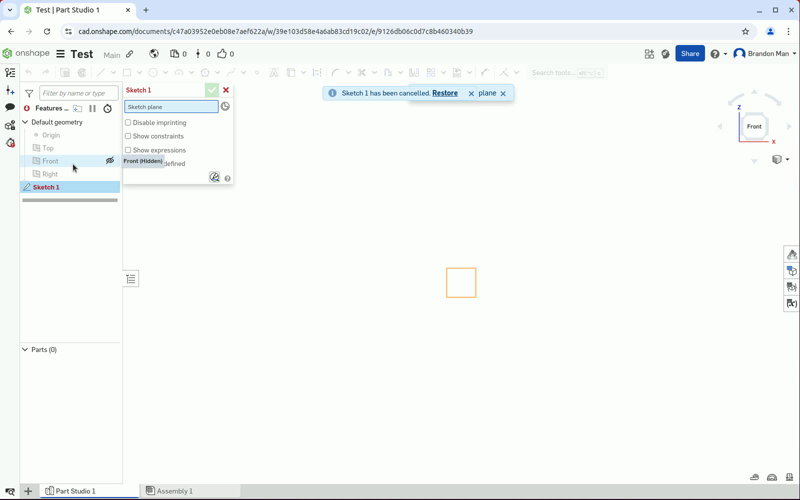
click(73, 163)
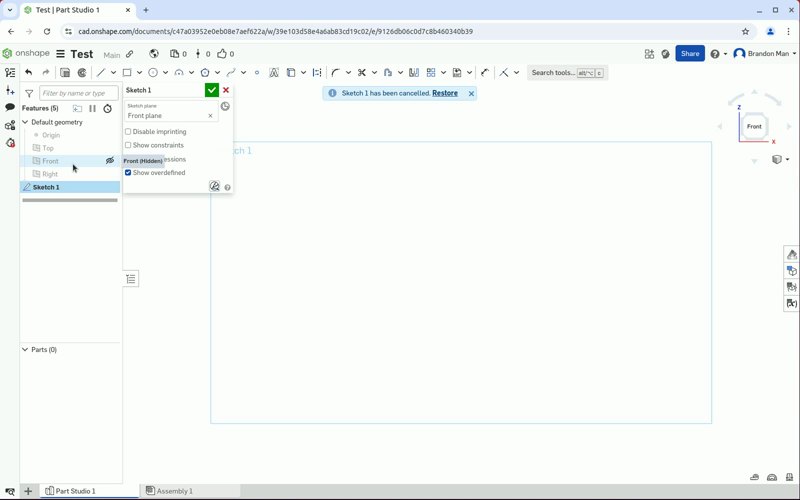
mouse_move(73, 352)
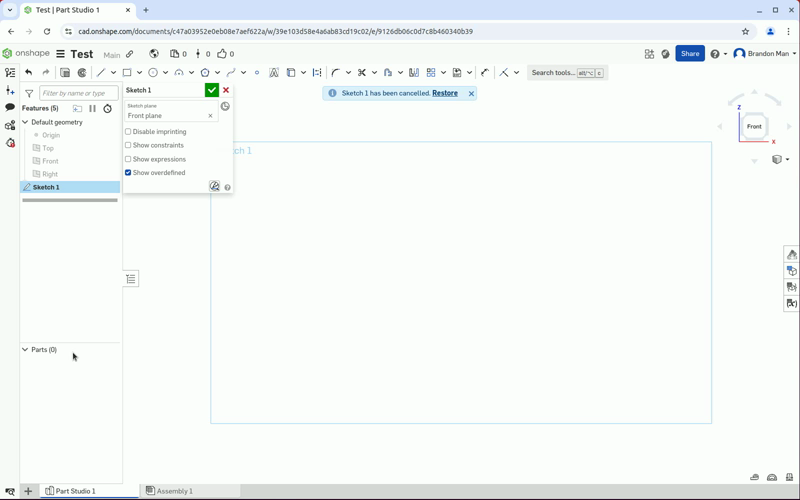
key(y)
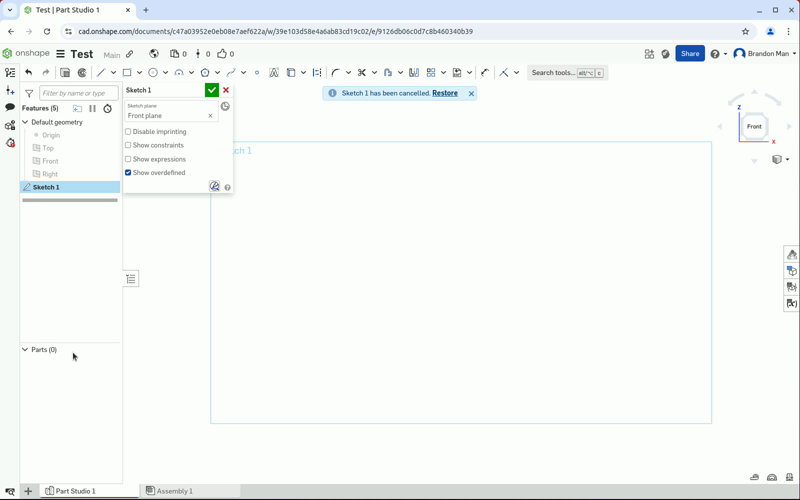
key(l)
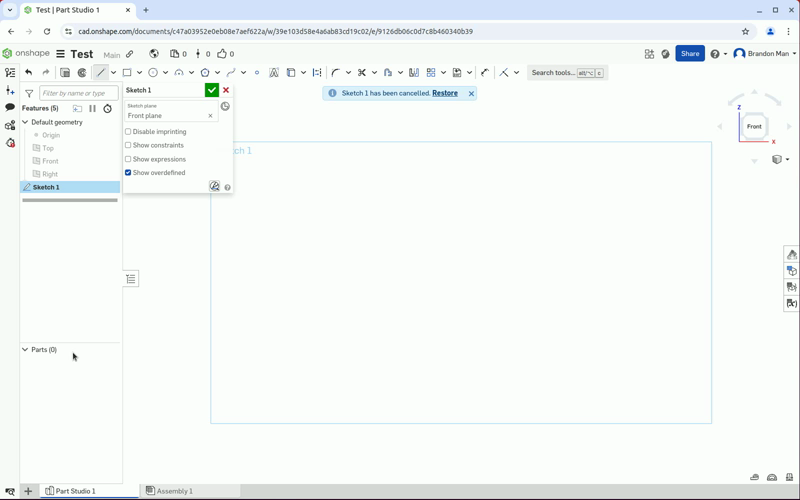
key_down(shift)
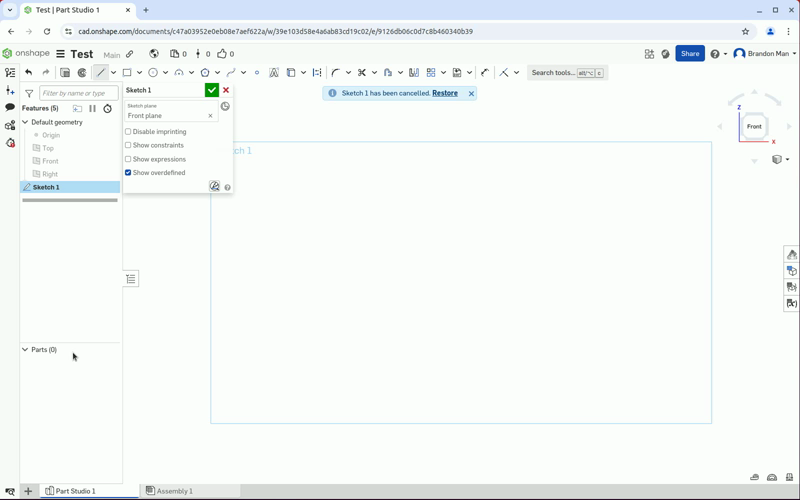
mouse_move(459, 284)
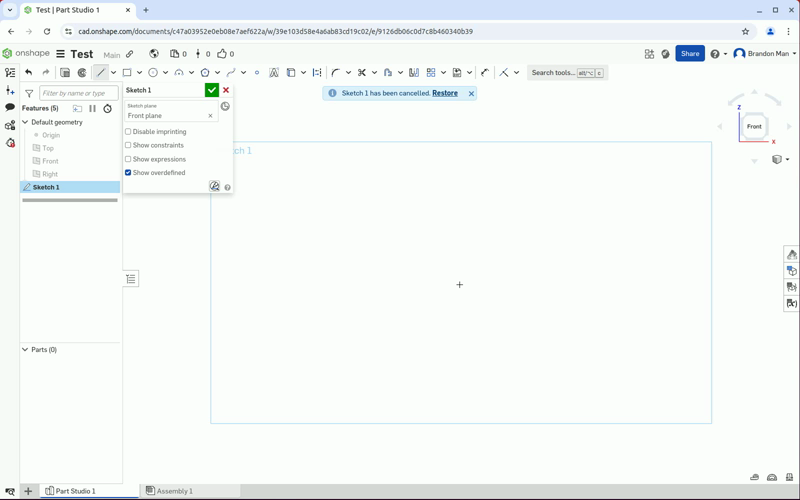
click(459, 284)
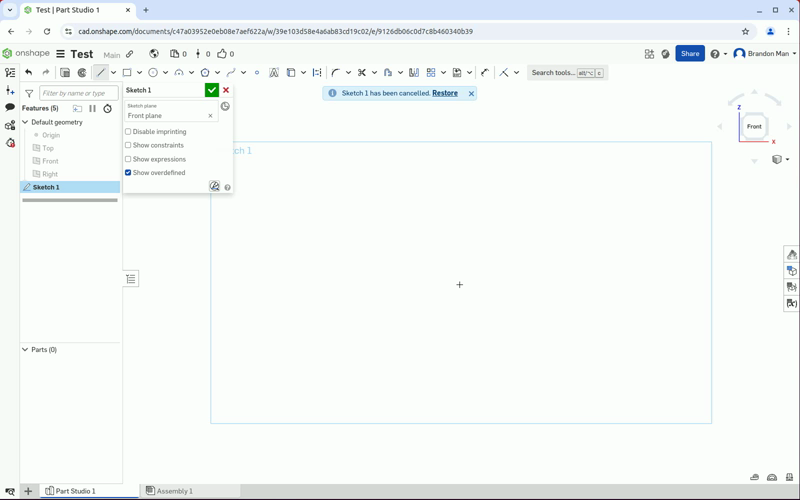
key_up(shift)
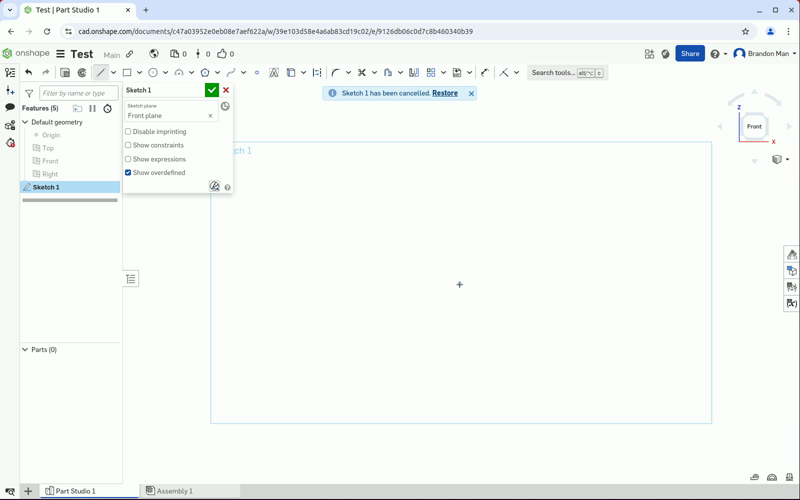
key_down(shift)
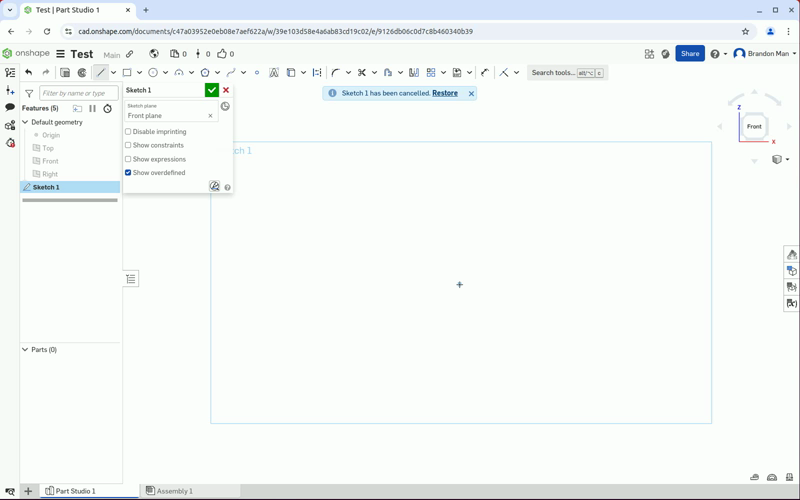
mouse_move(489, 284)
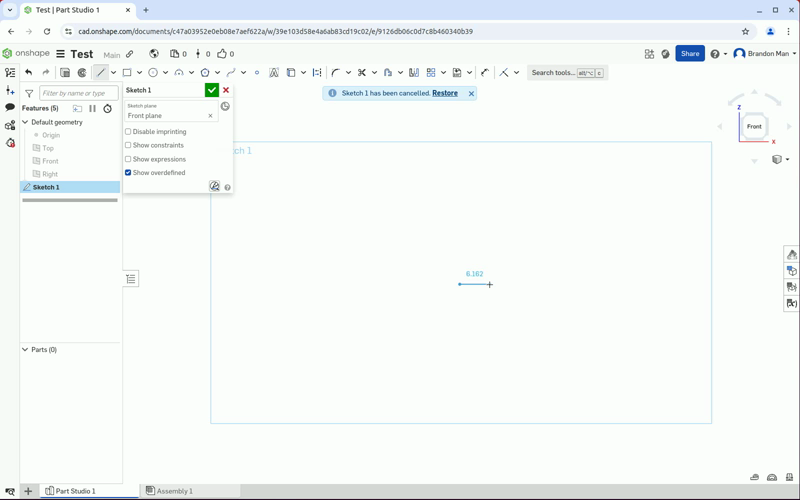
mouse_move(460, 284)
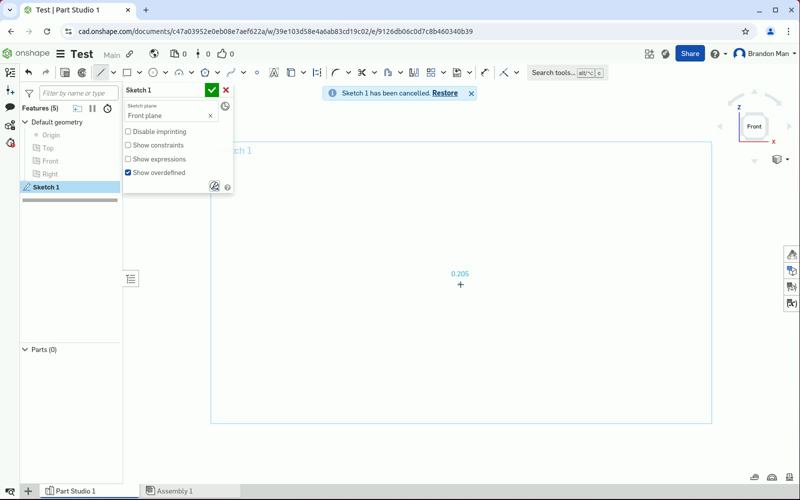
scroll(6)
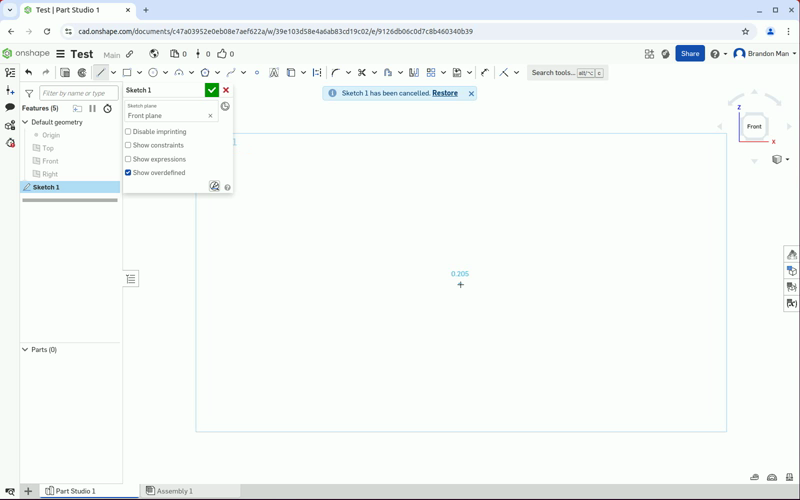
scroll(6)
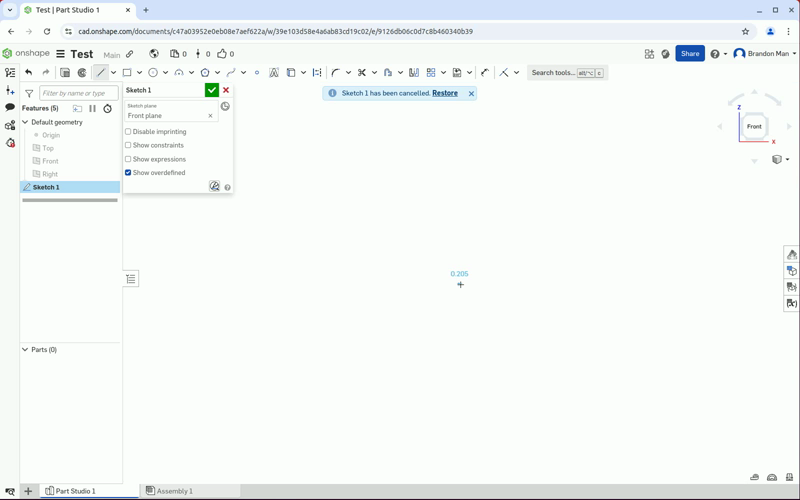
scroll(6)
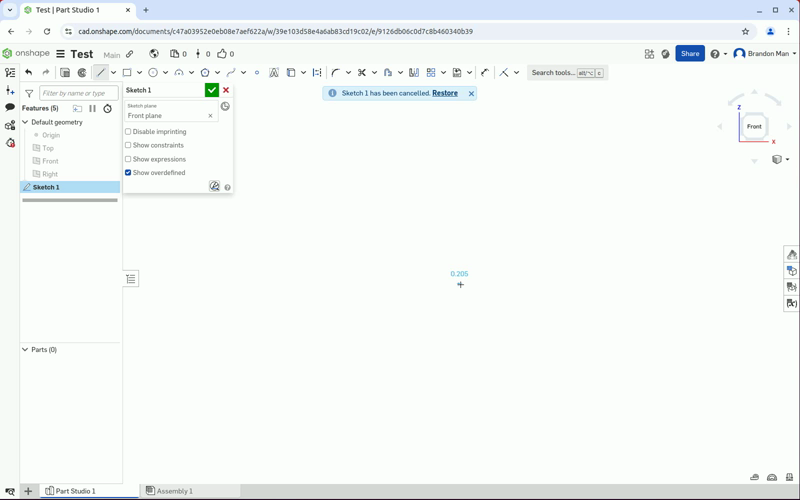
scroll(6)
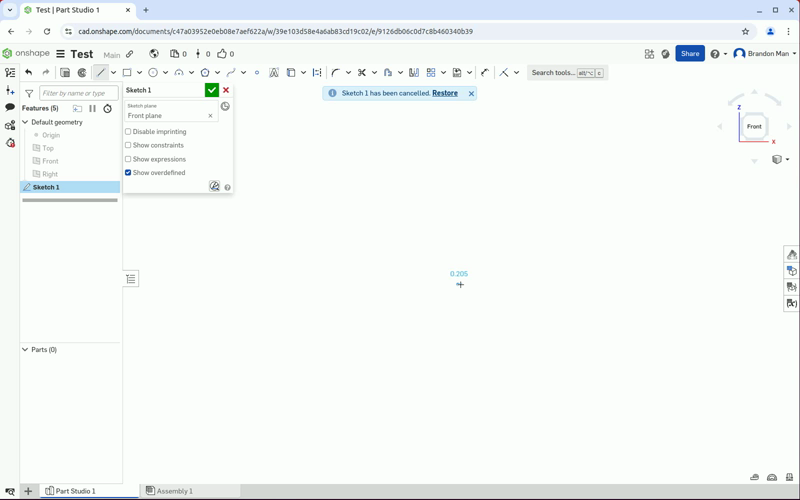
scroll(6)
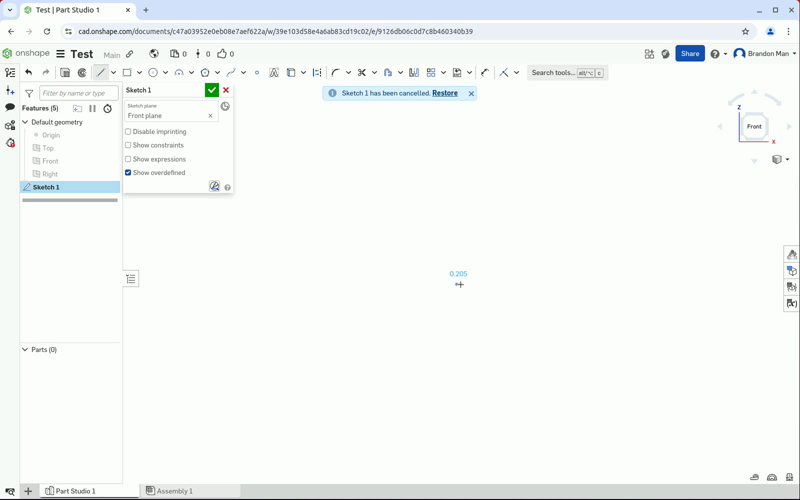
scroll(6)
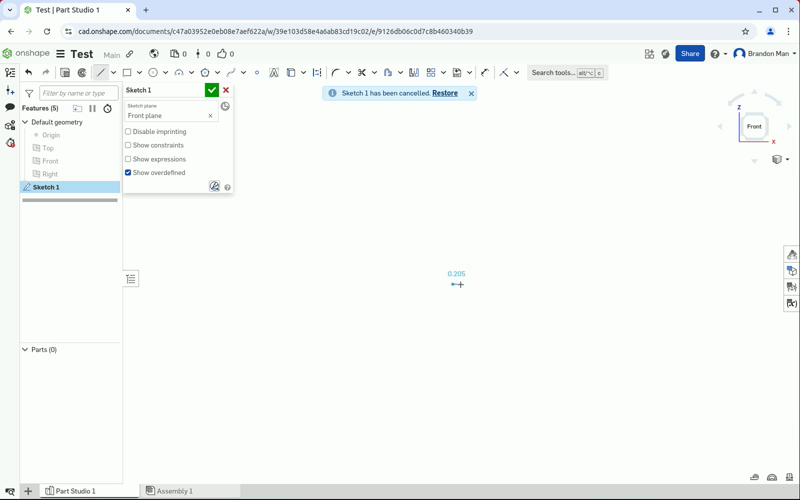
scroll(6)
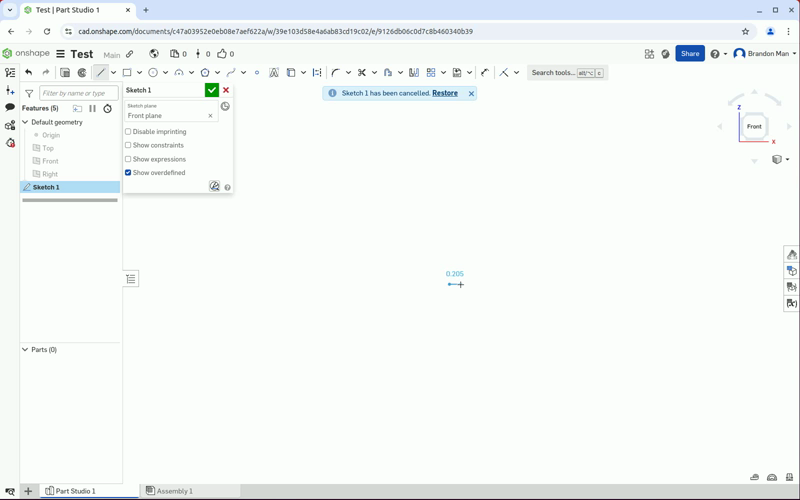
click(460, 284)
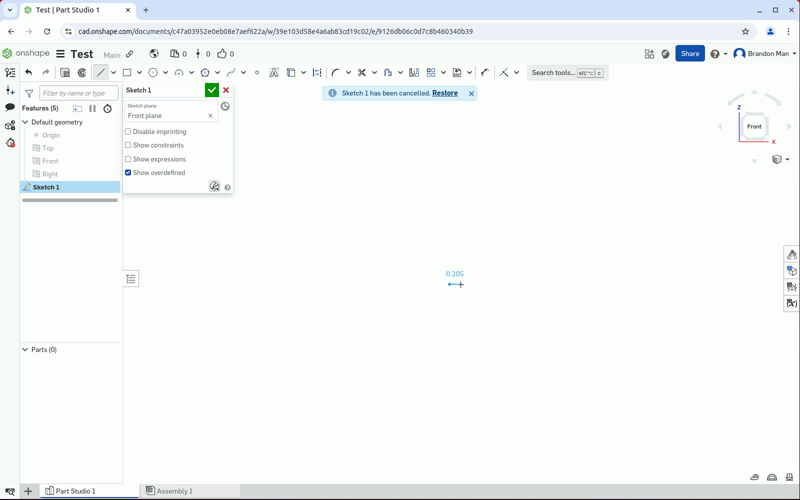
scroll(-6)
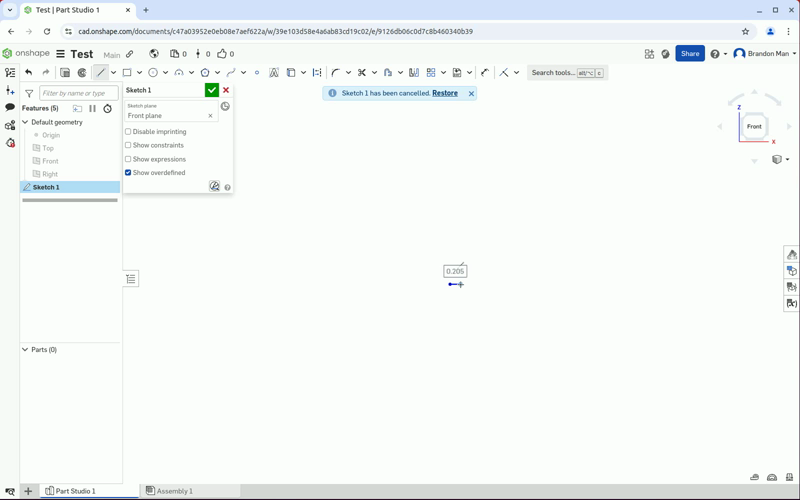
scroll(-6)
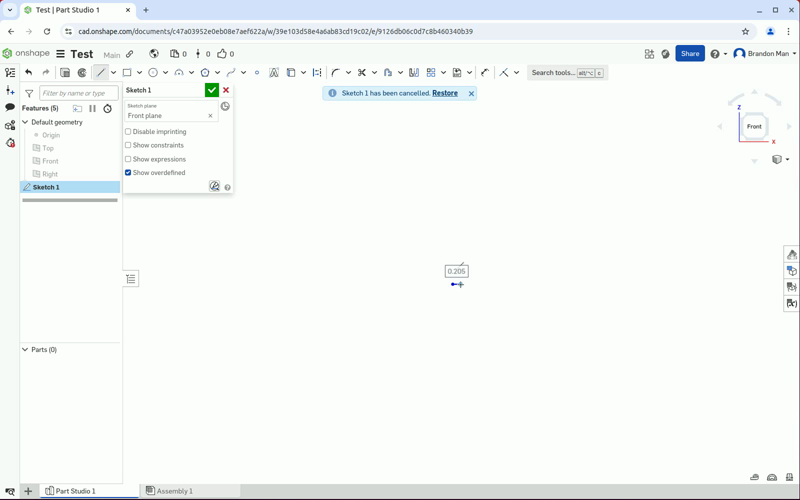
scroll(-6)
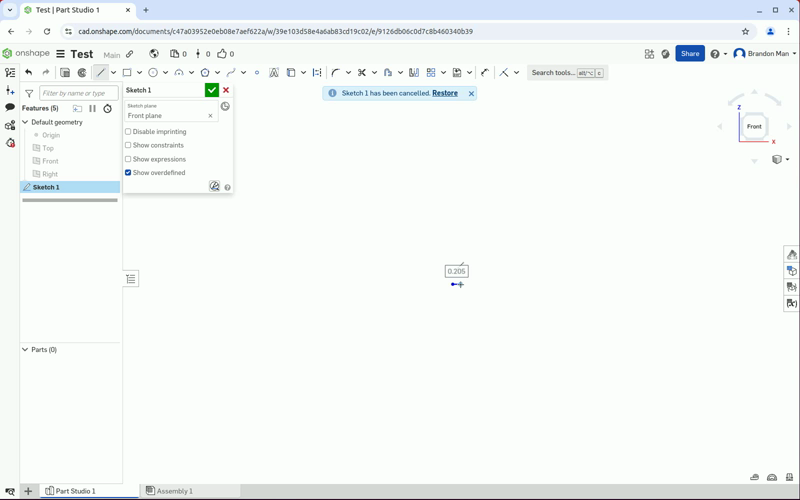
scroll(-6)
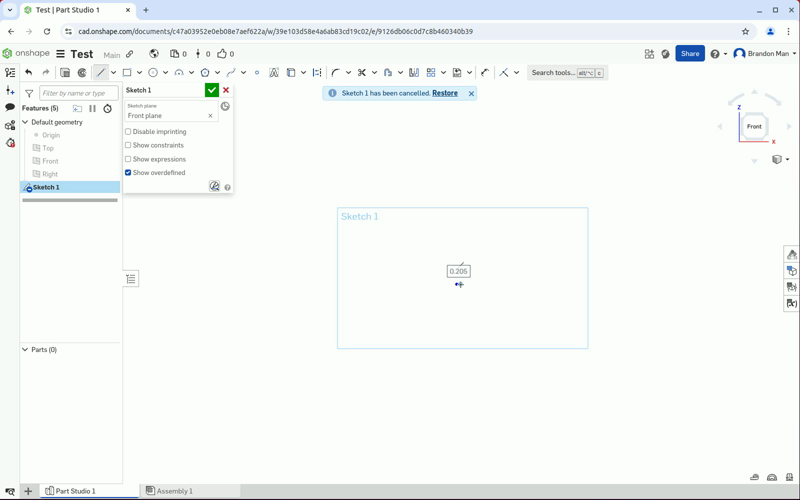
scroll(-6)
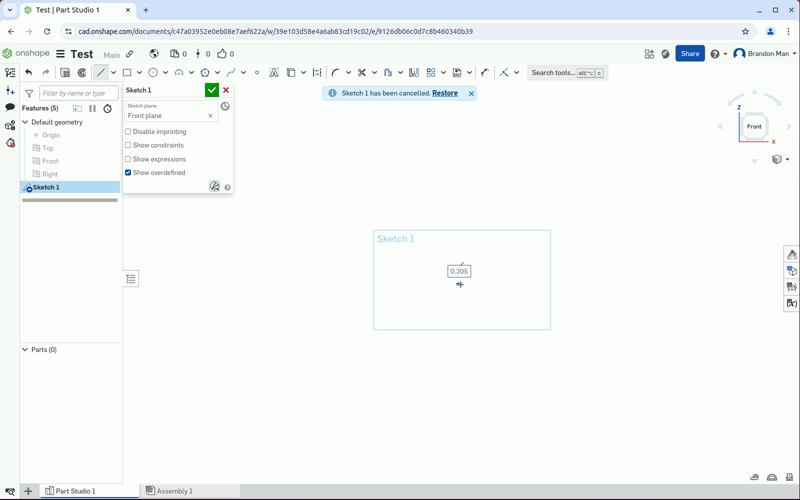
scroll(-6)
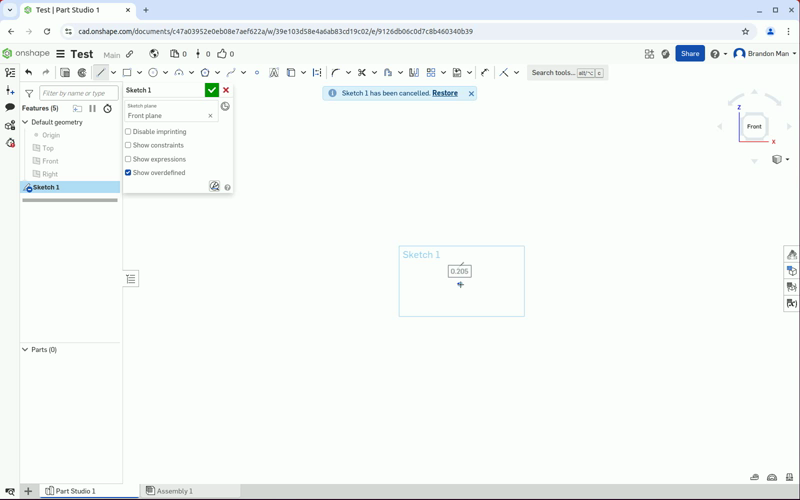
scroll(-6)
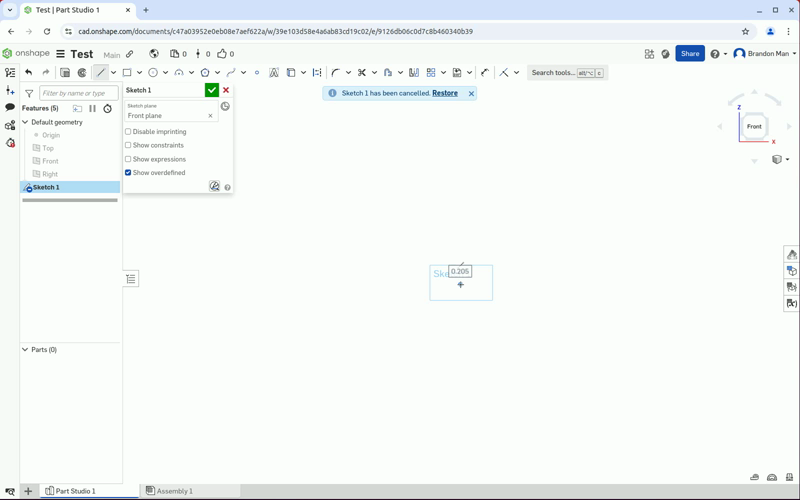
key_up(shift)
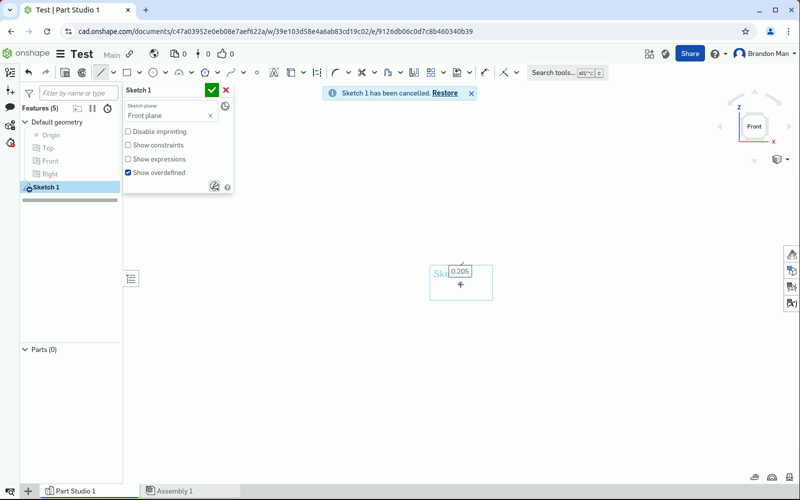
key_down(shift)
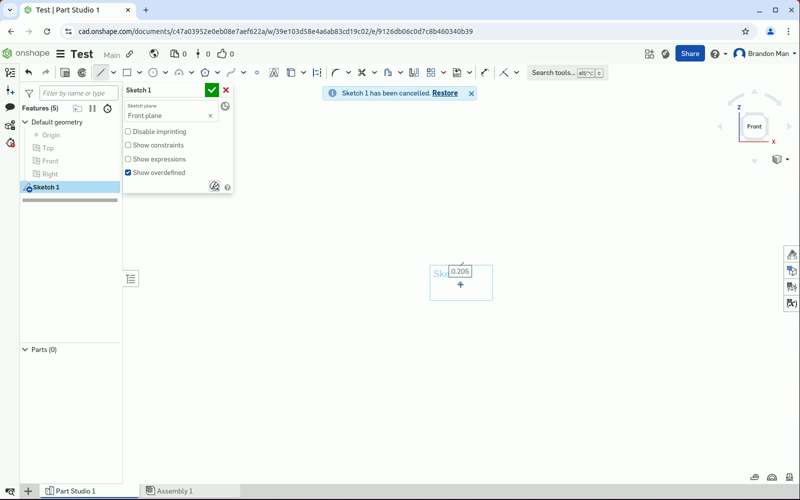
mouse_move(490, 284)
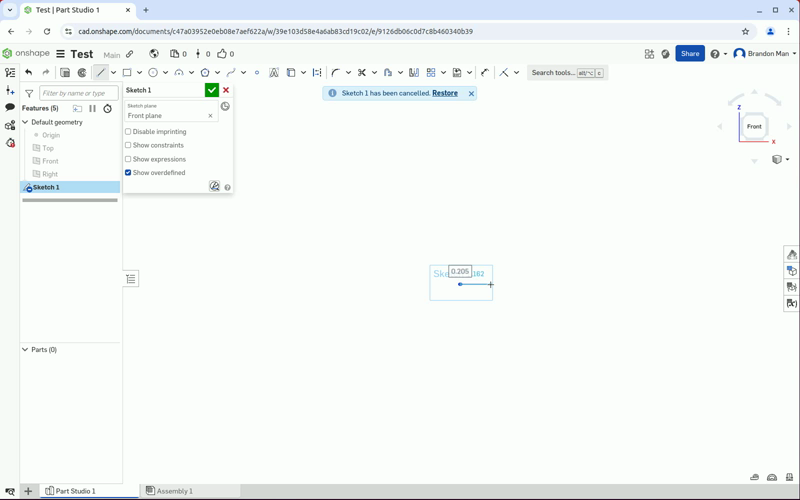
mouse_move(460, 282)
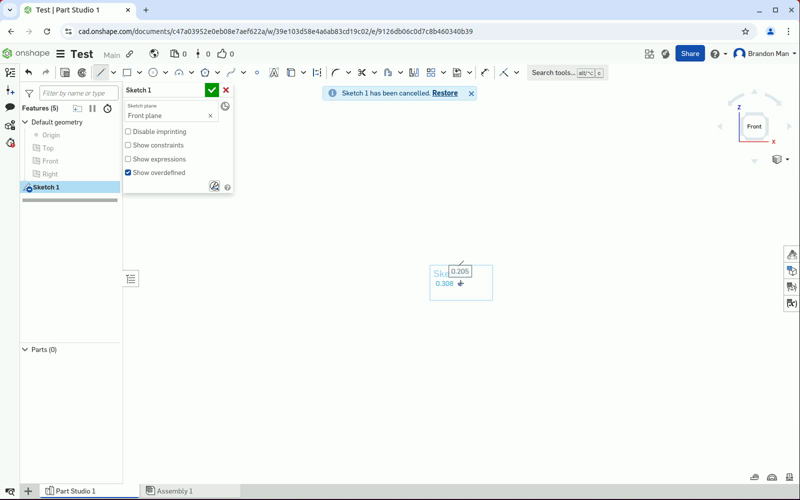
scroll(6)
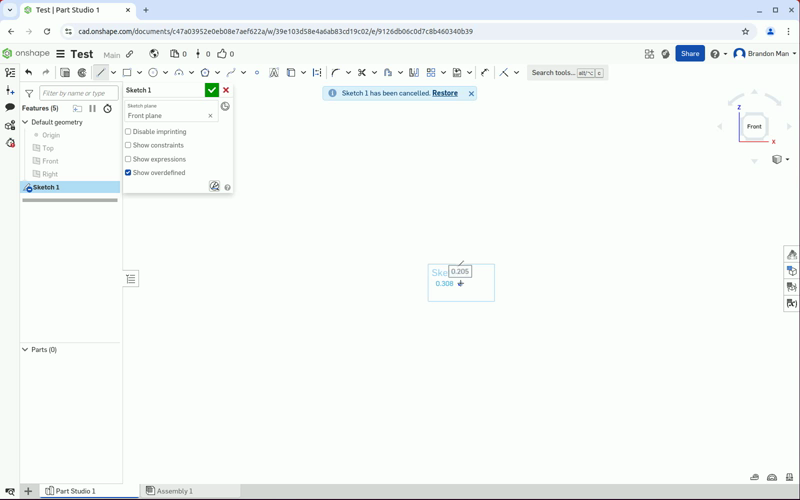
scroll(6)
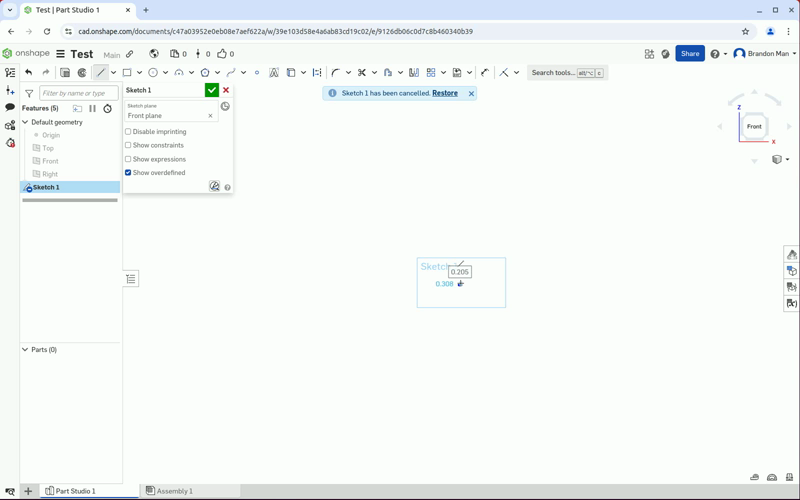
scroll(6)
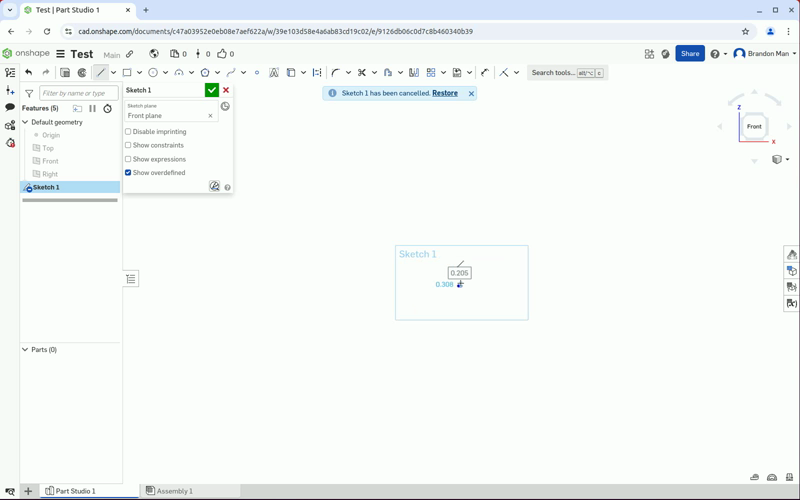
scroll(6)
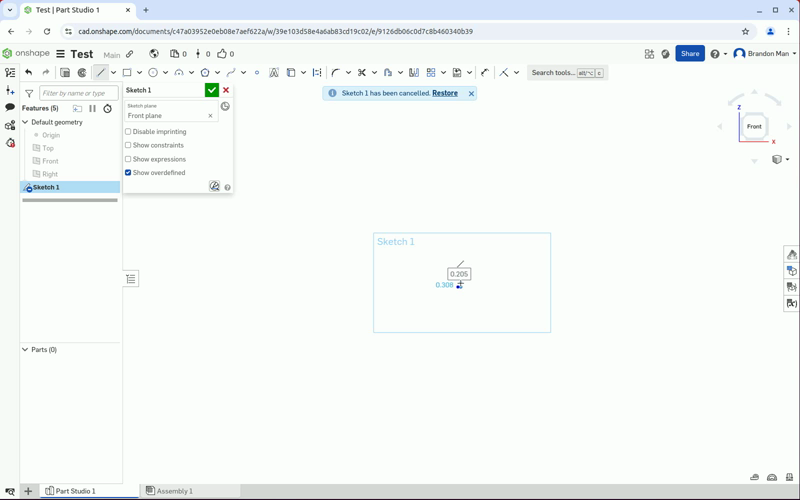
scroll(6)
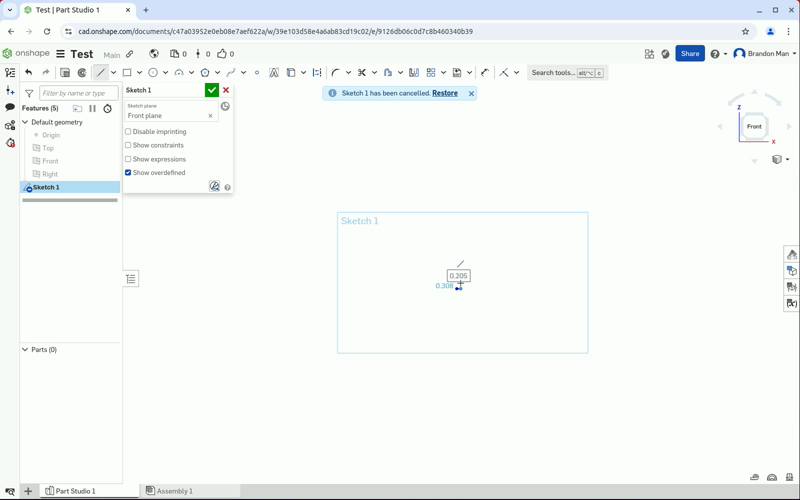
scroll(6)
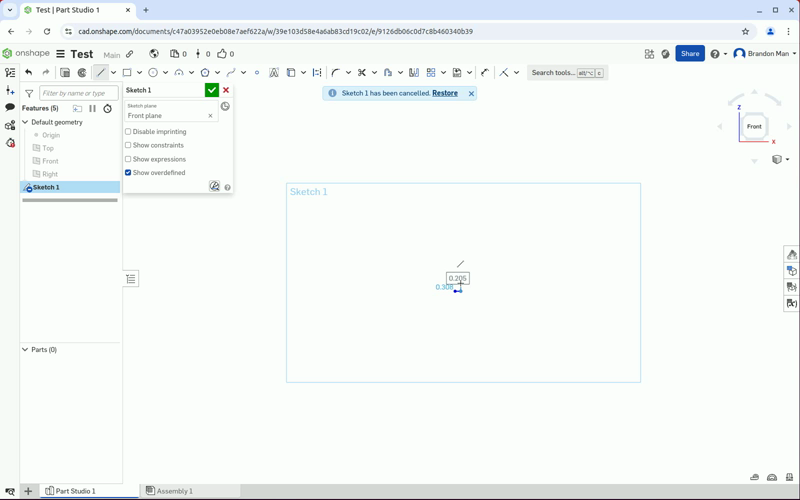
scroll(6)
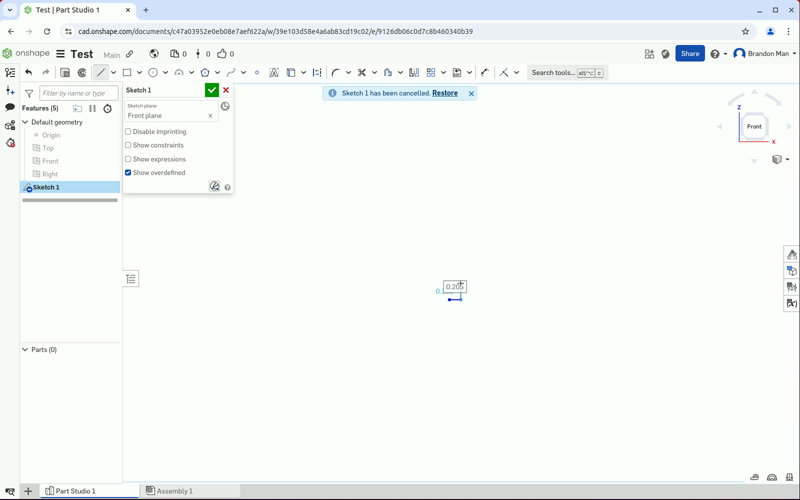
click(460, 282)
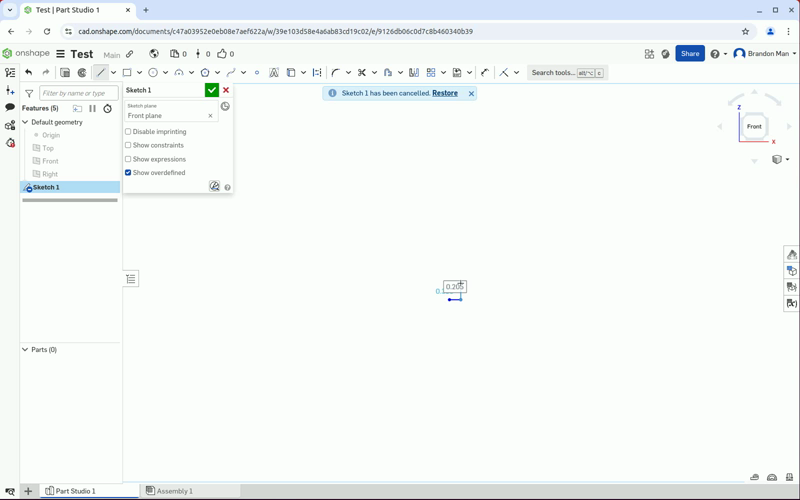
scroll(-6)
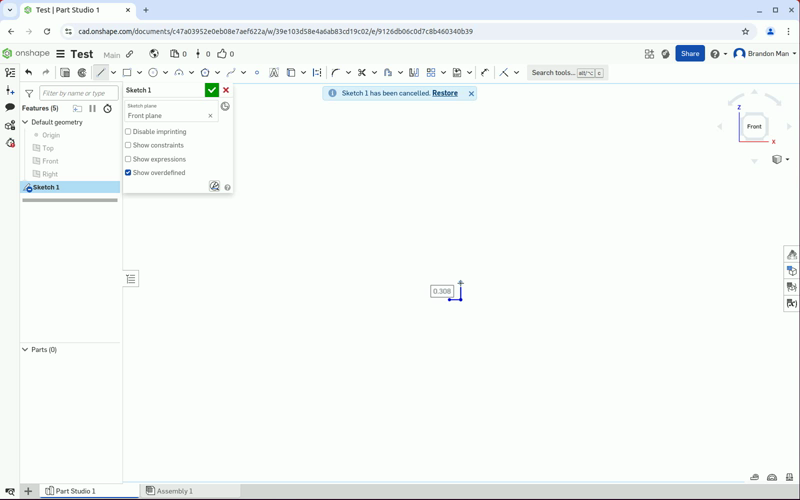
scroll(-6)
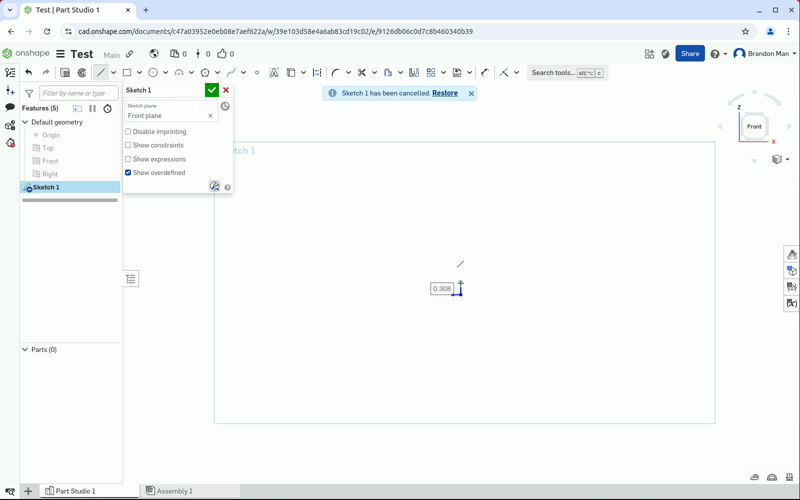
scroll(-6)
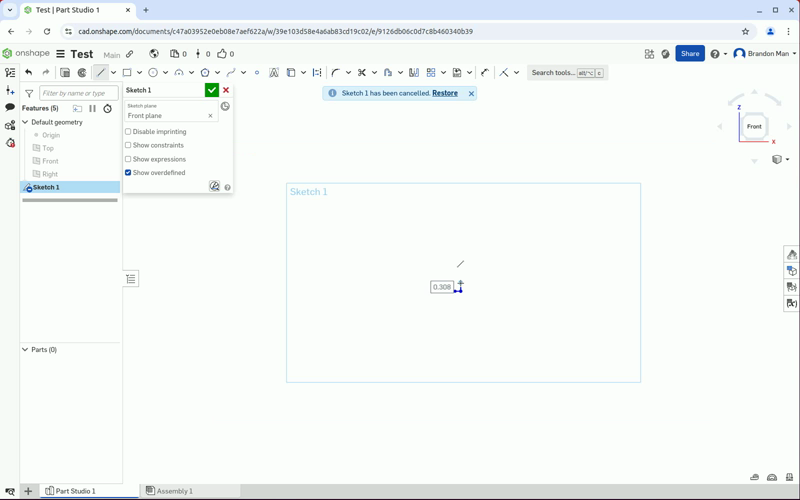
scroll(-6)
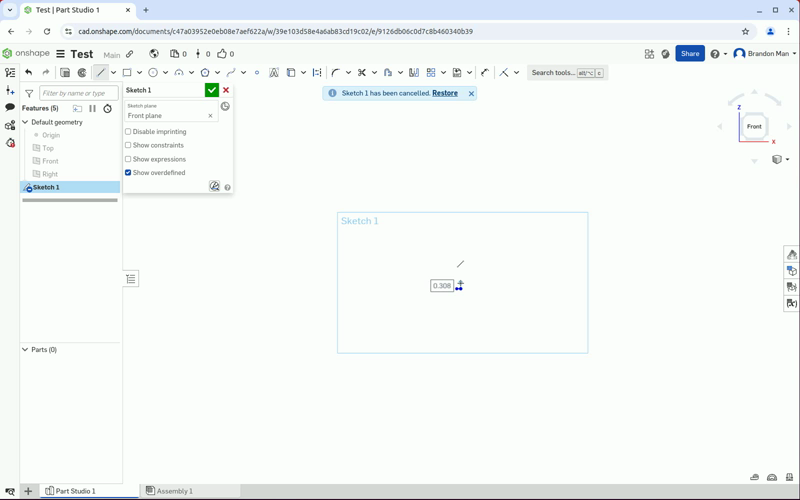
scroll(-6)
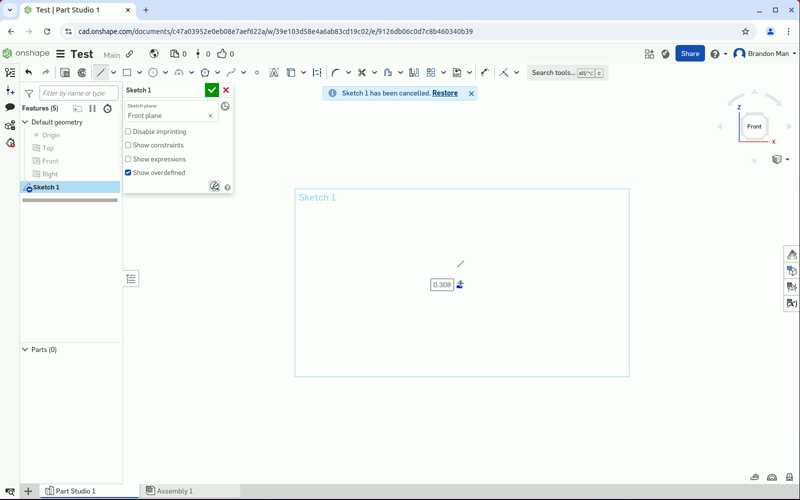
scroll(-6)
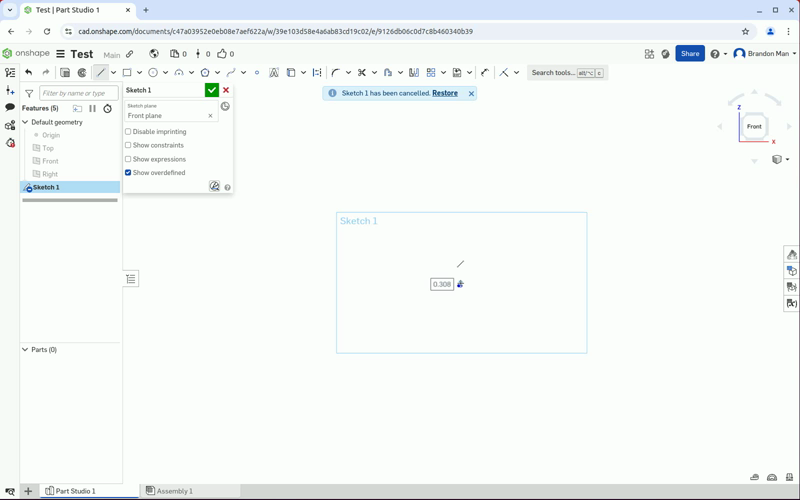
scroll(-6)
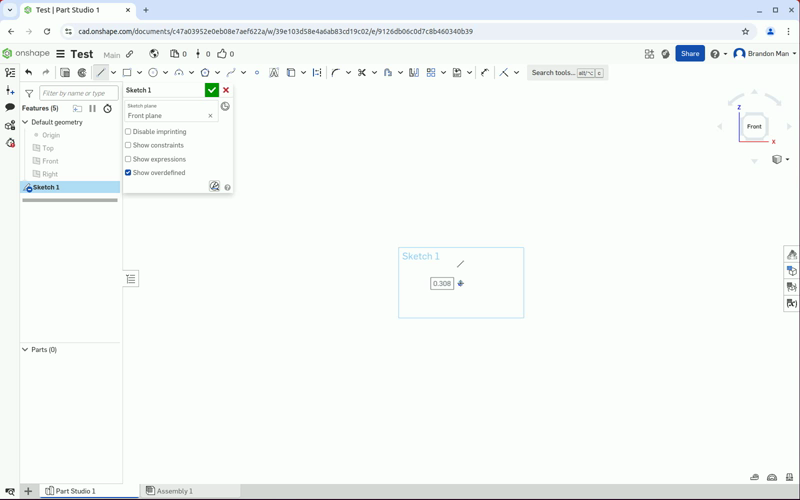
key_up(shift)
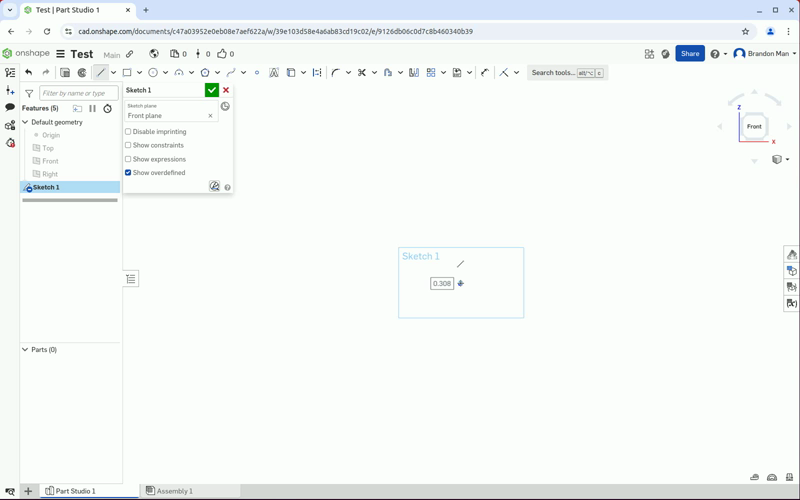
key_down(shift)
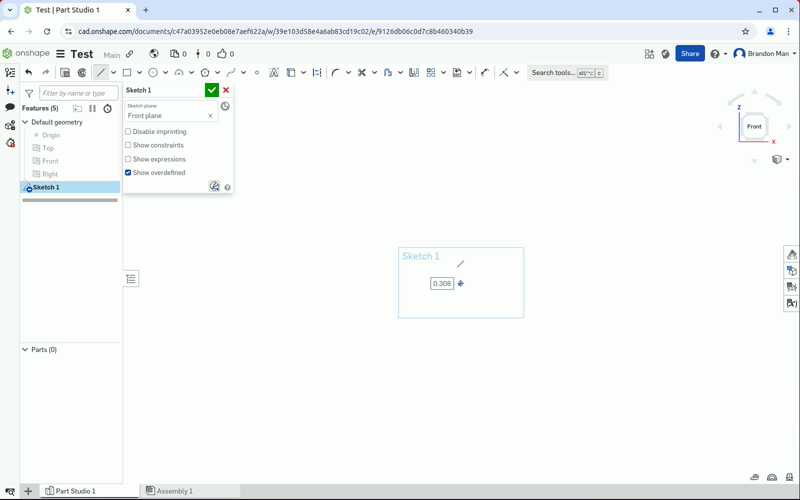
mouse_move(490, 282)
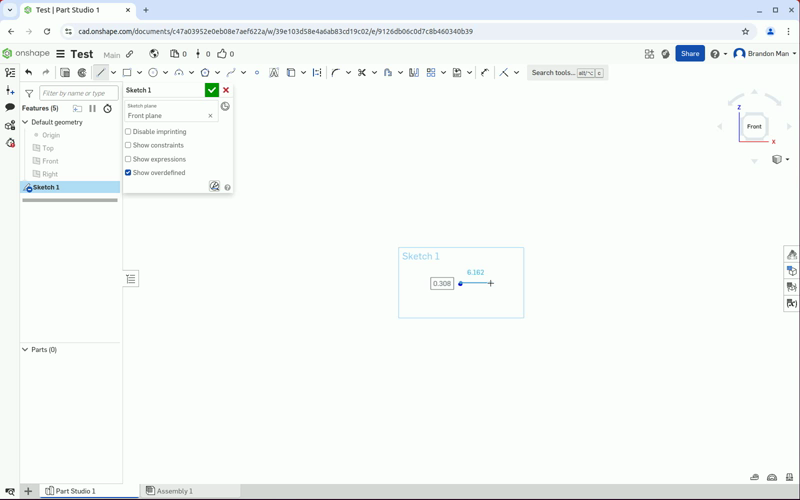
mouse_move(460, 281)
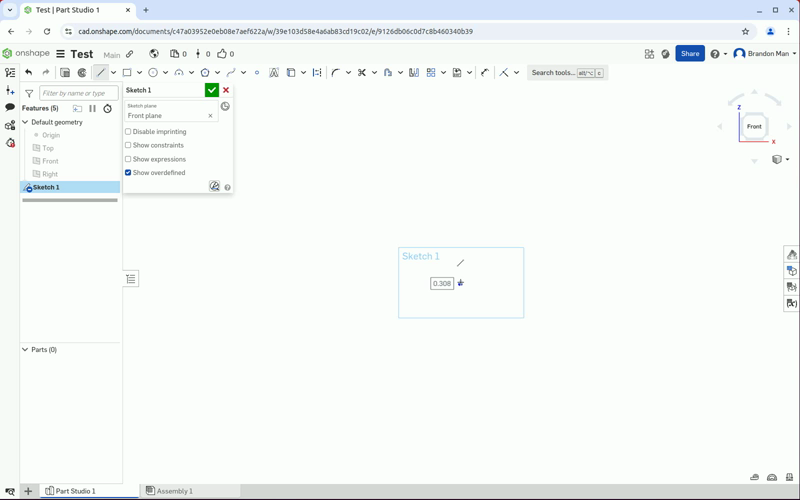
scroll(6)
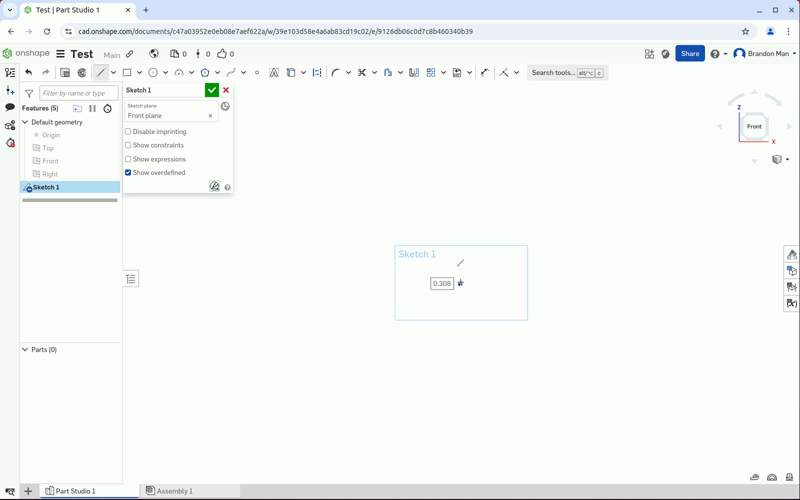
scroll(6)
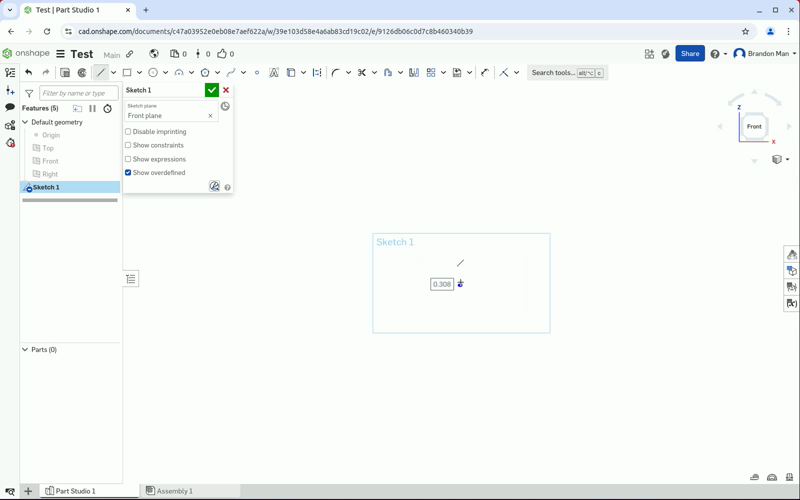
scroll(6)
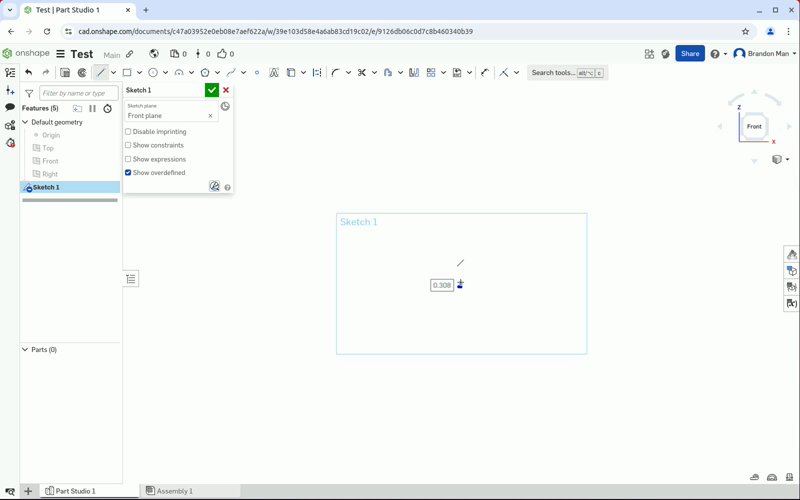
scroll(6)
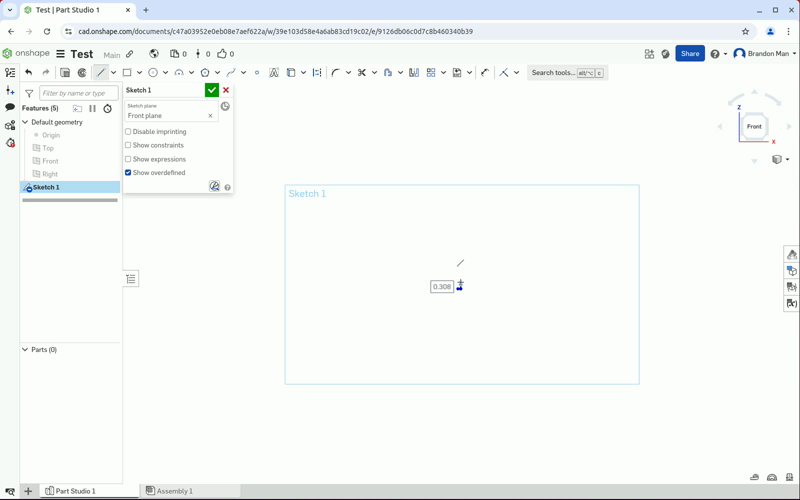
scroll(6)
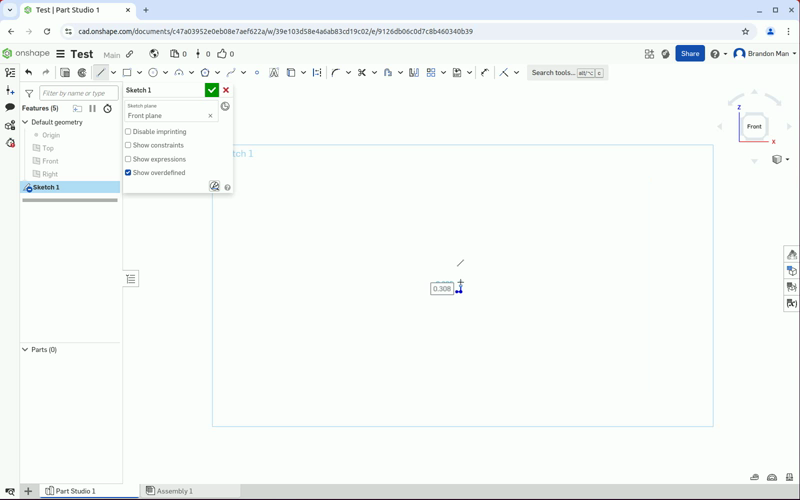
scroll(6)
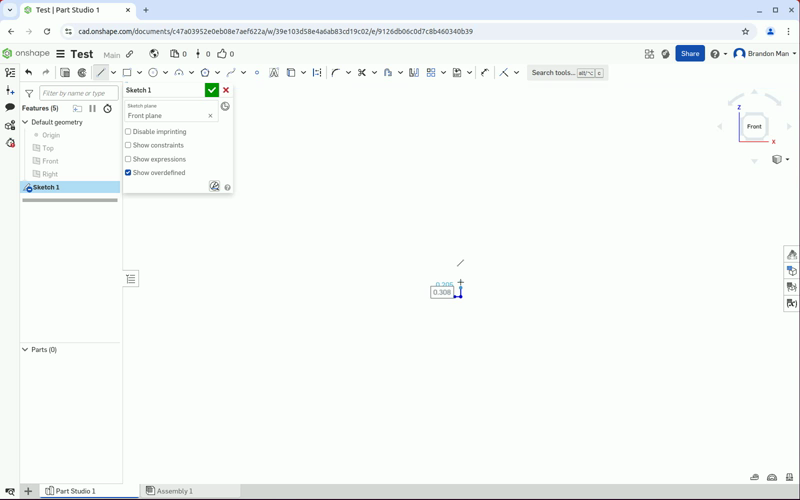
scroll(6)
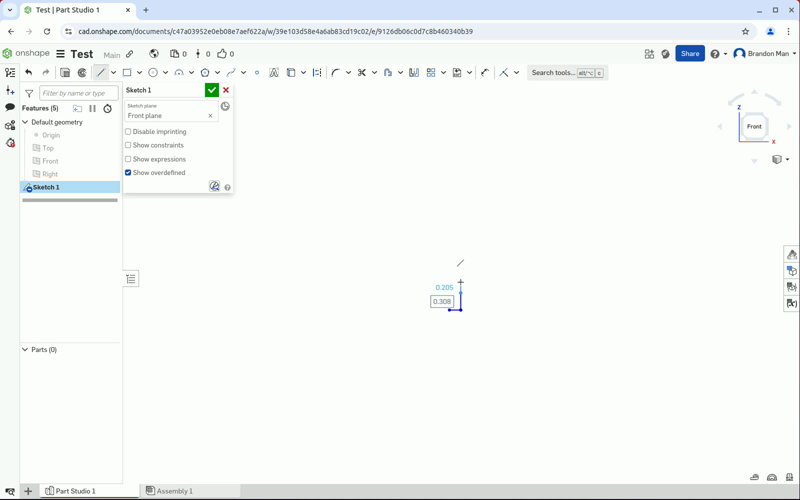
click(460, 281)
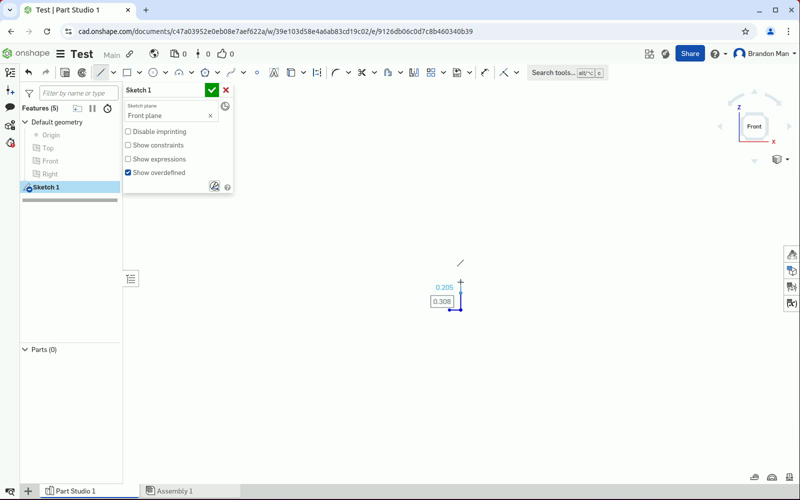
scroll(-6)
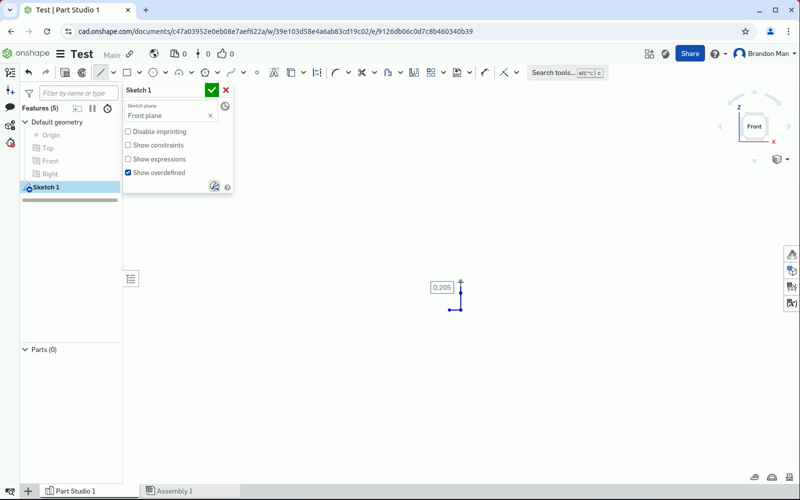
scroll(-6)
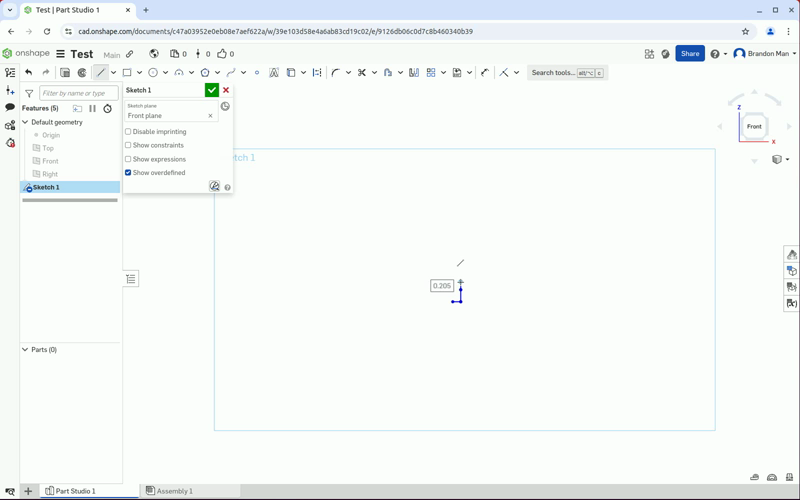
scroll(-6)
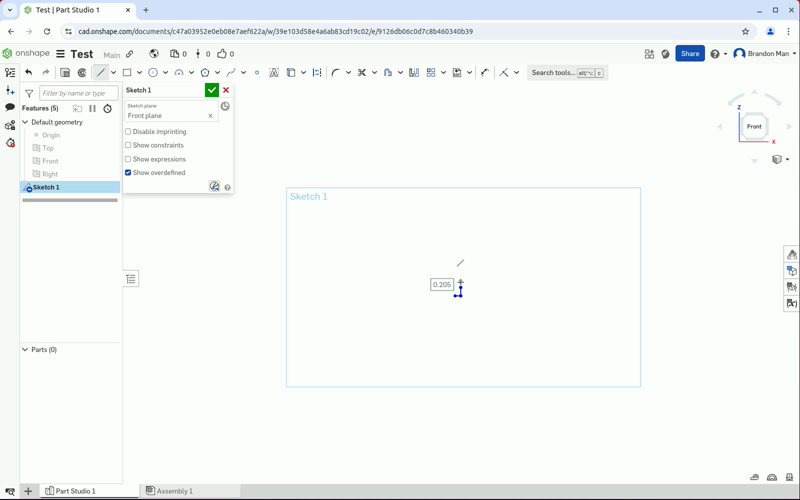
scroll(-6)
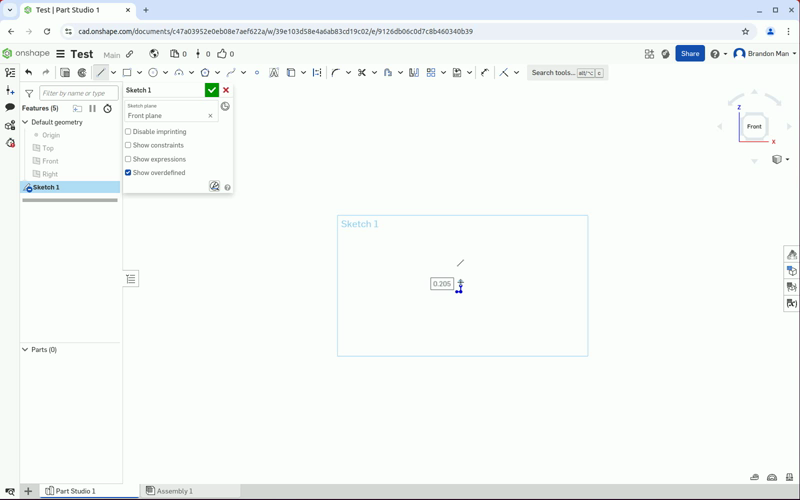
scroll(-6)
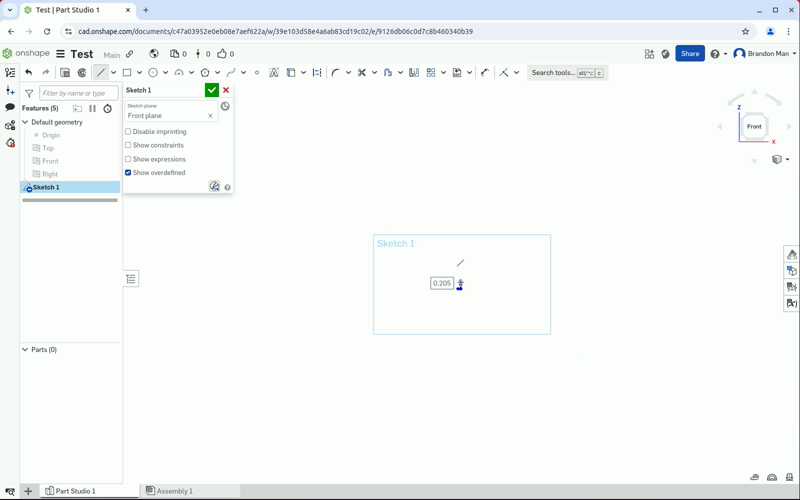
scroll(-6)
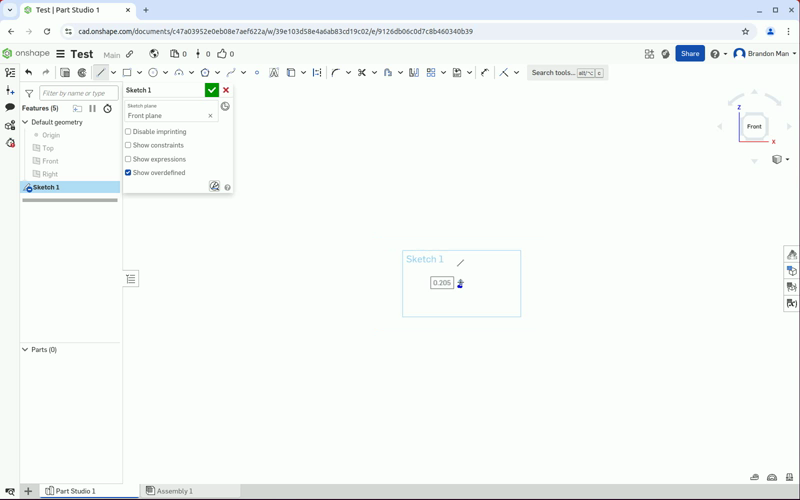
scroll(-6)
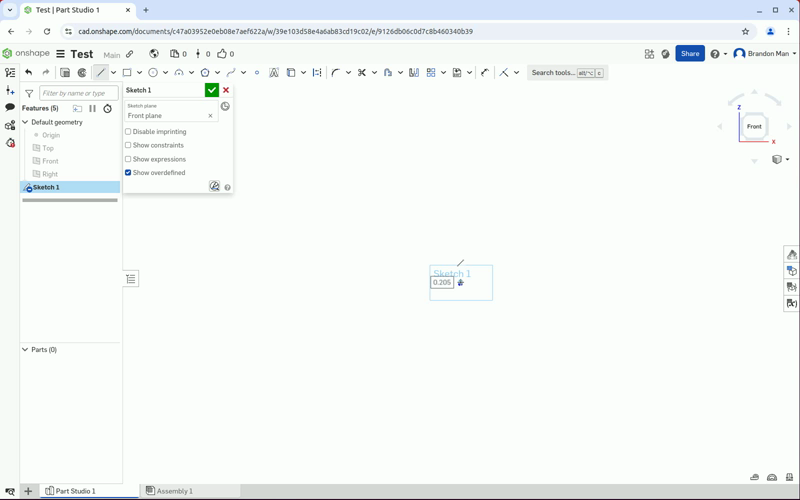
key_up(shift)
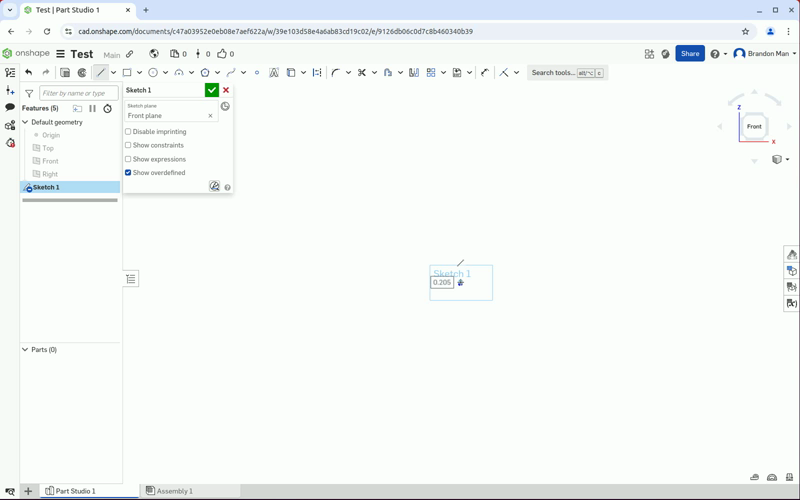
key_down(shift)
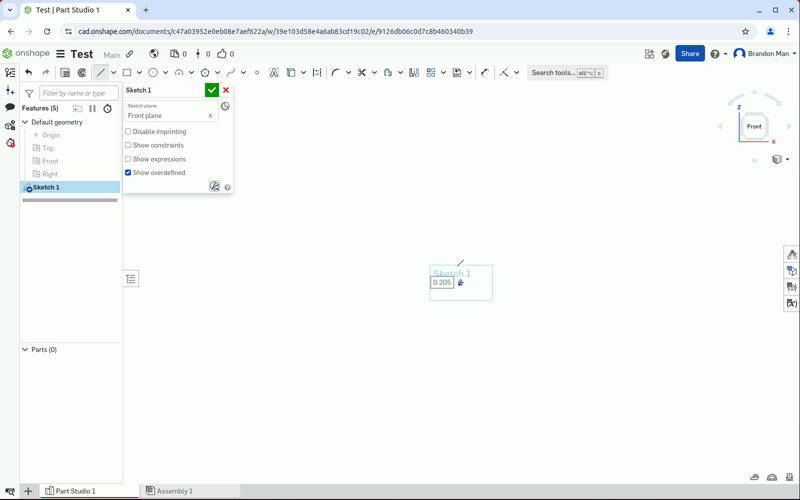
mouse_move(490, 281)
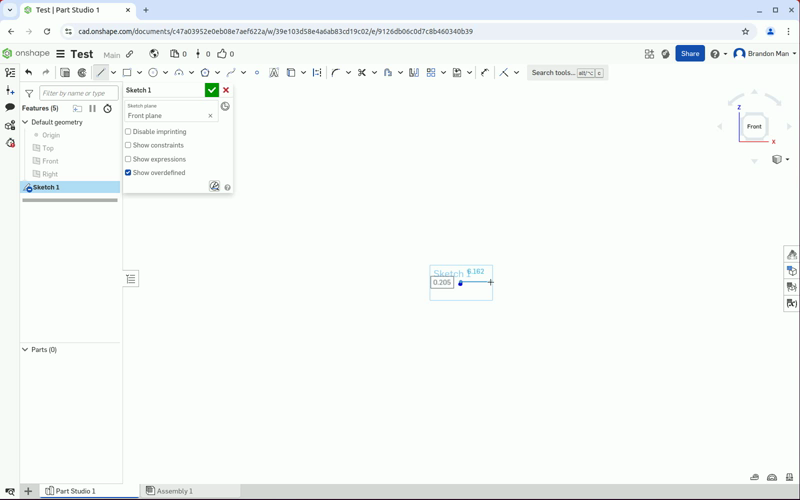
mouse_move(459, 281)
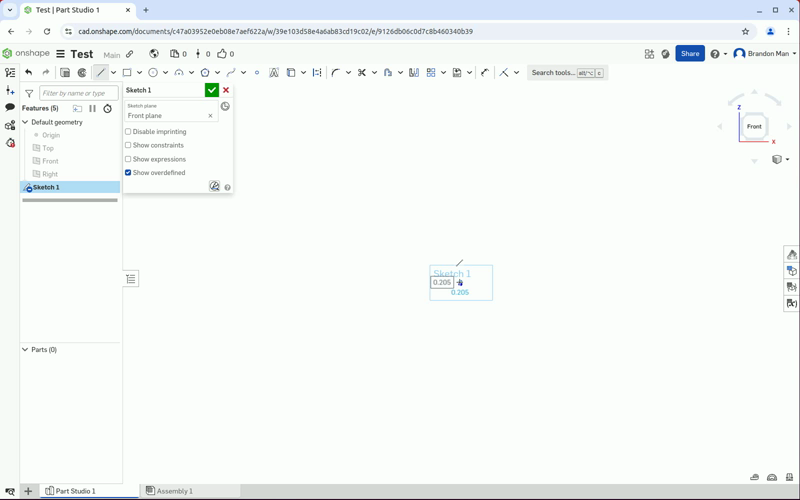
scroll(6)
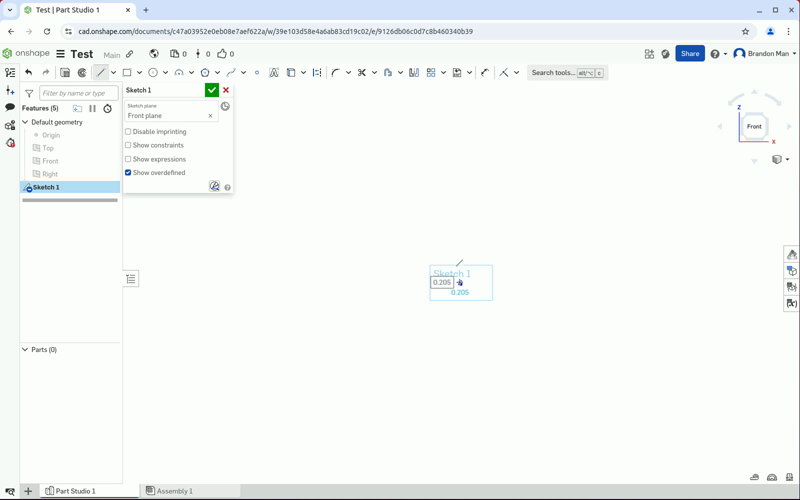
scroll(6)
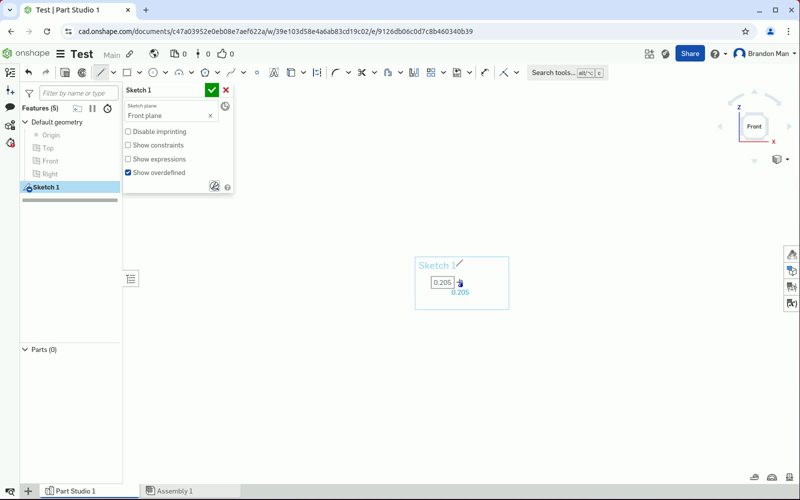
scroll(6)
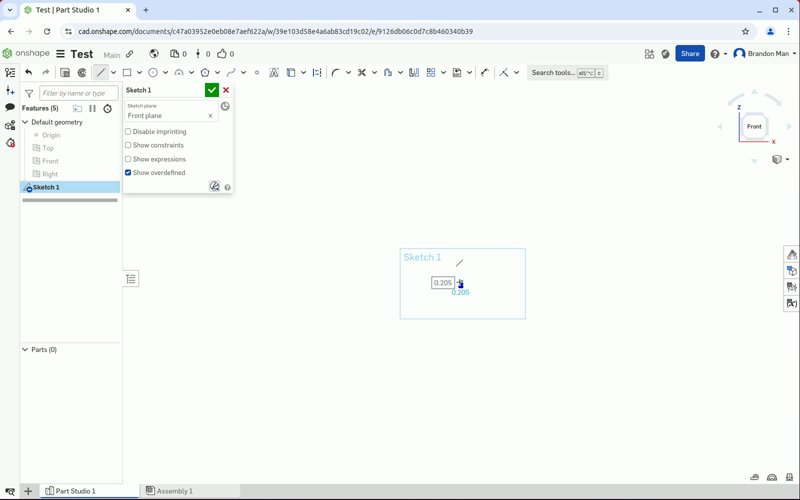
scroll(6)
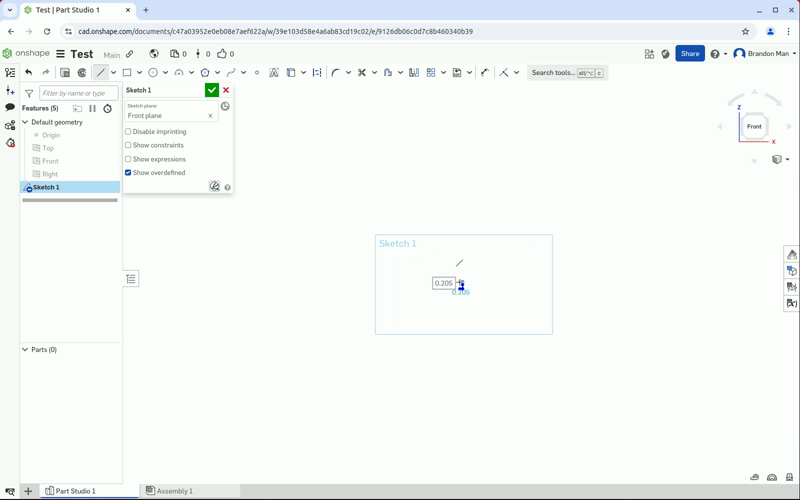
scroll(6)
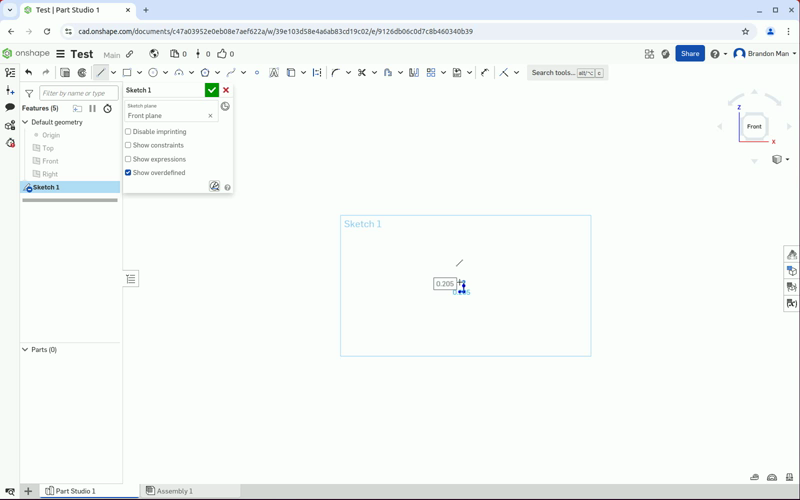
scroll(6)
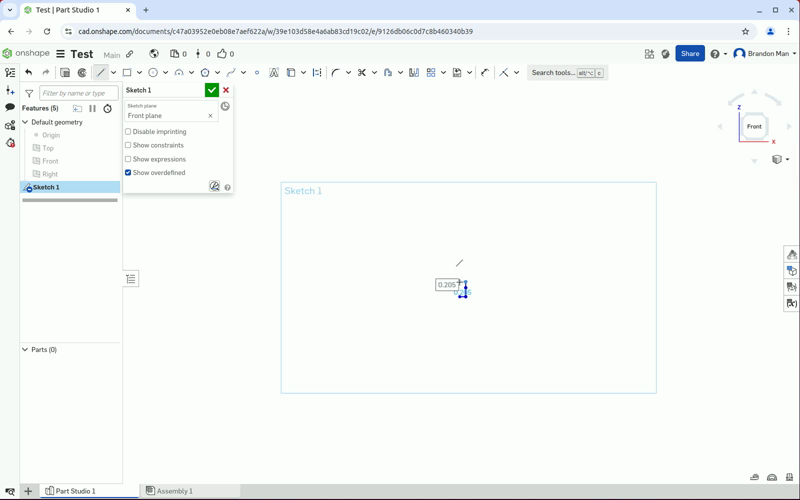
scroll(6)
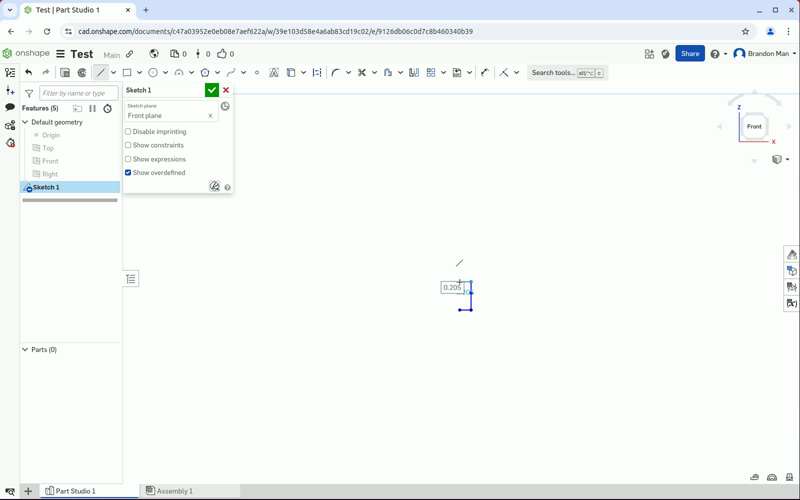
click(459, 281)
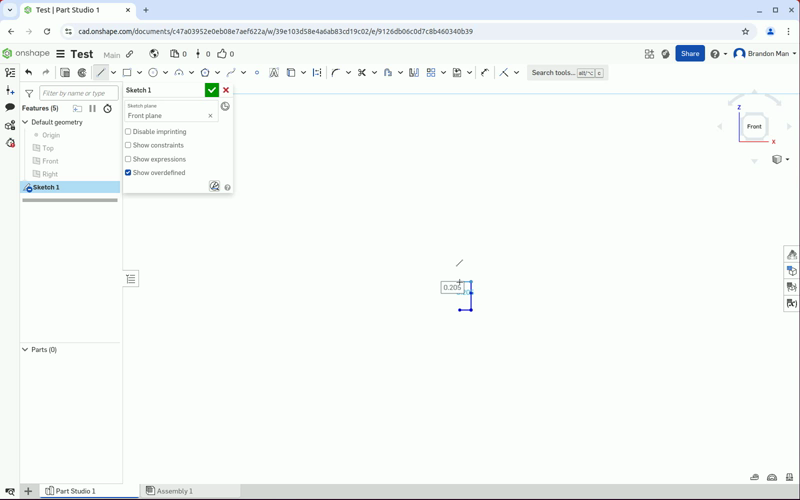
scroll(-6)
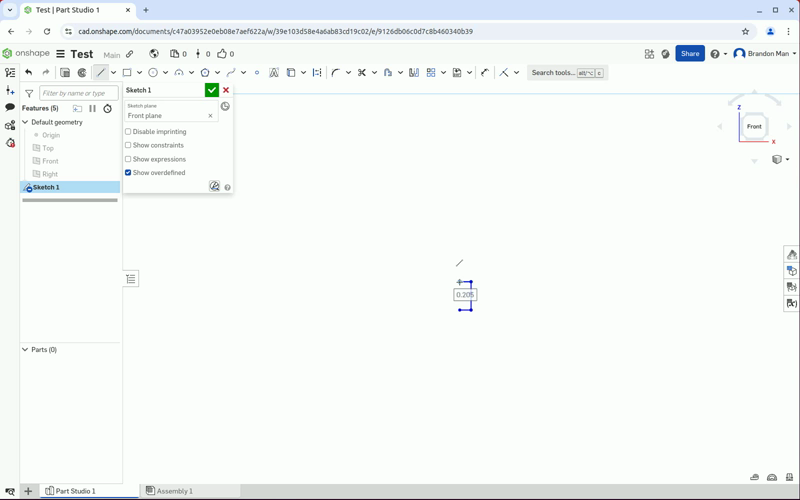
scroll(-6)
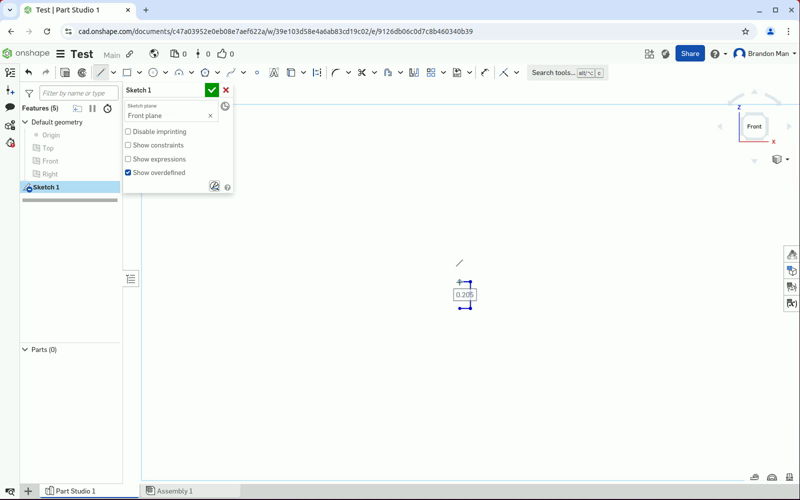
scroll(-6)
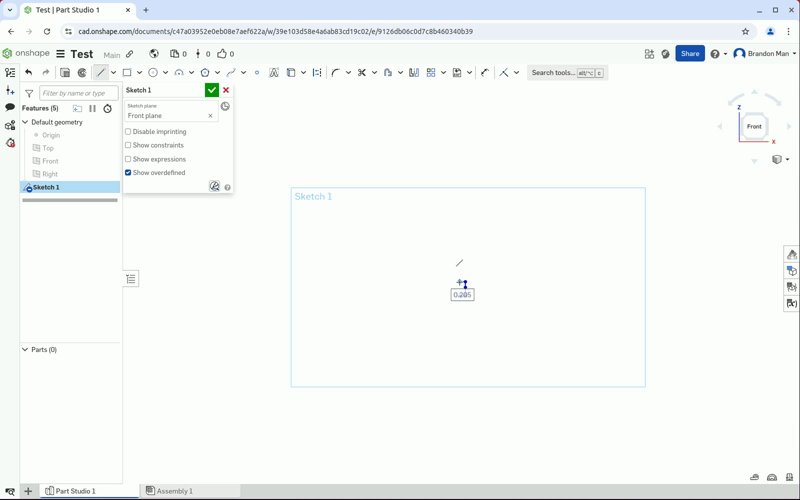
scroll(-6)
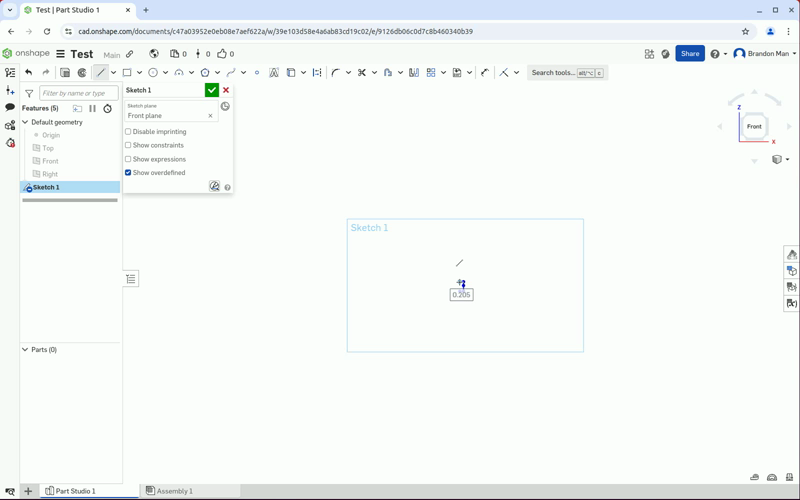
scroll(-6)
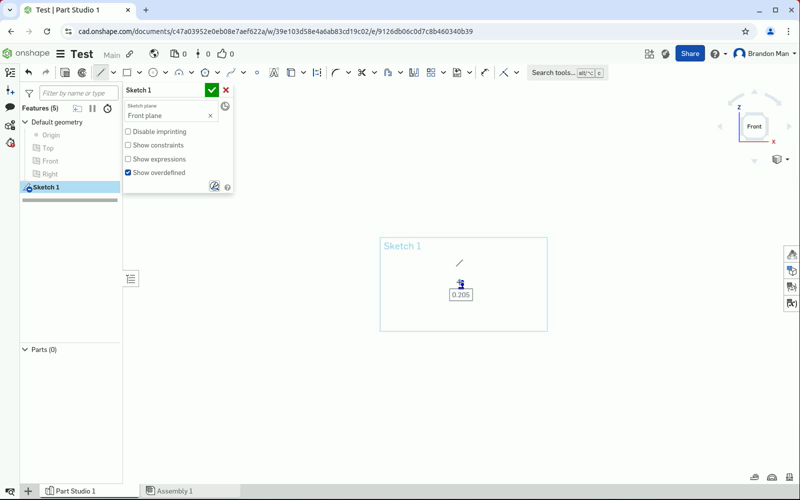
scroll(-6)
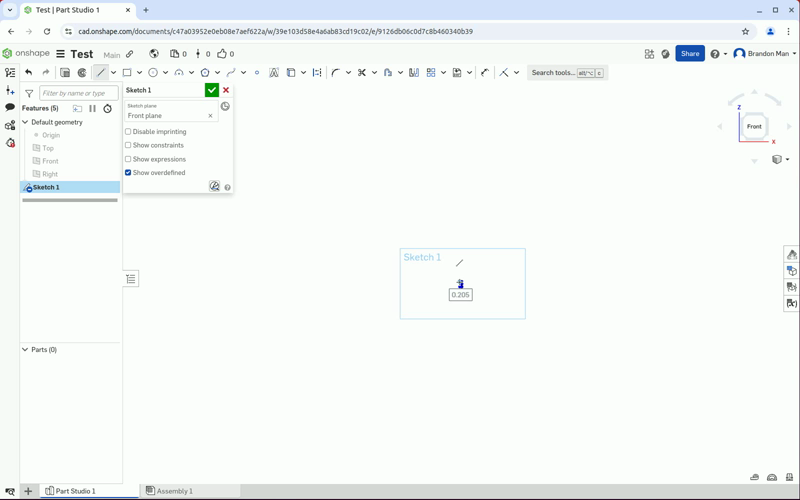
scroll(-6)
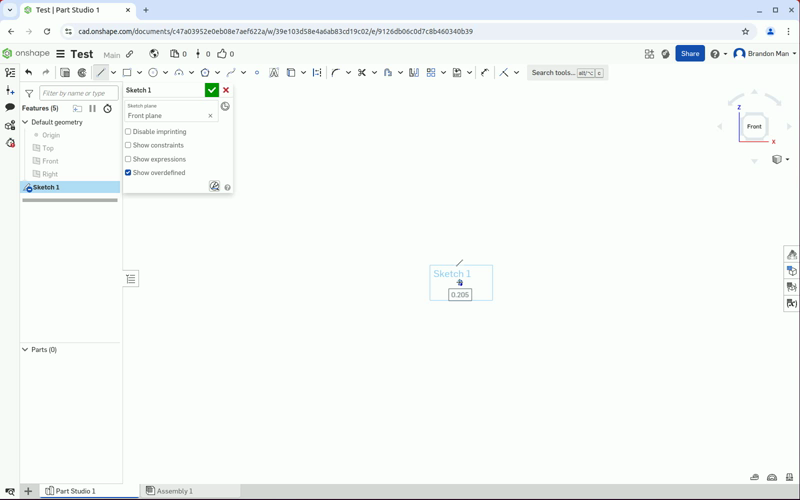
key_up(shift)
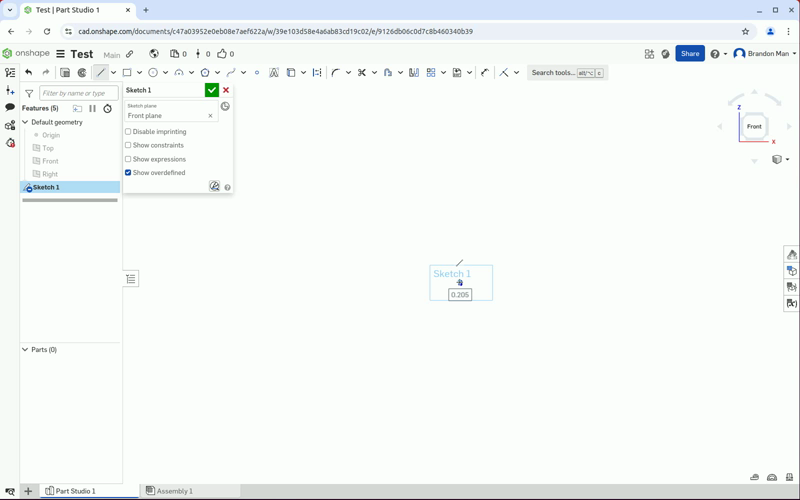
key_down(shift)
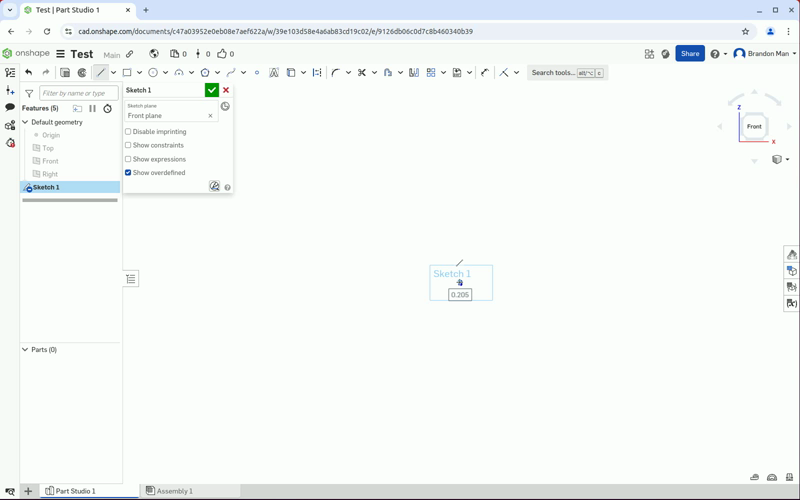
mouse_move(489, 281)
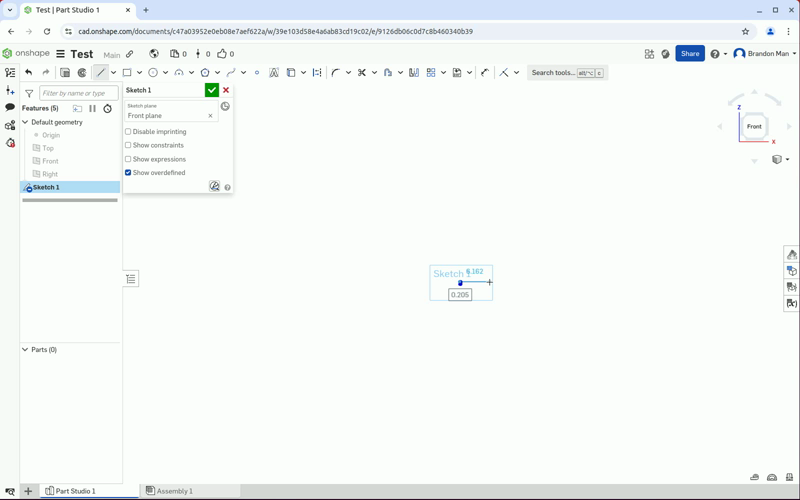
mouse_move(459, 282)
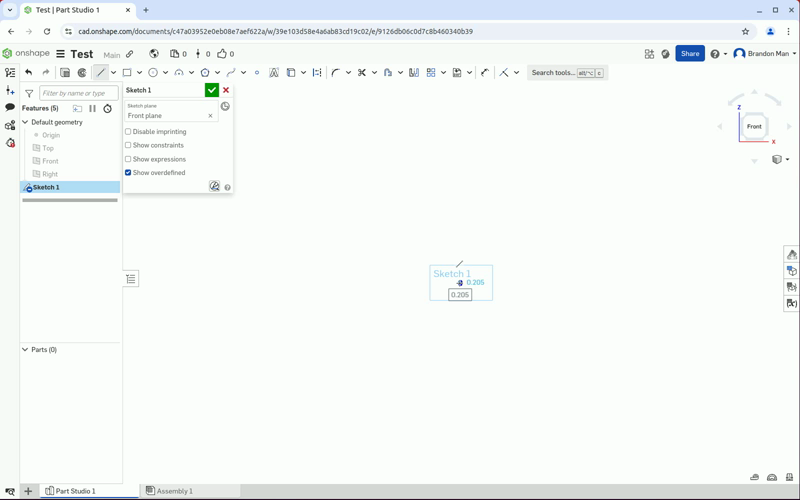
scroll(6)
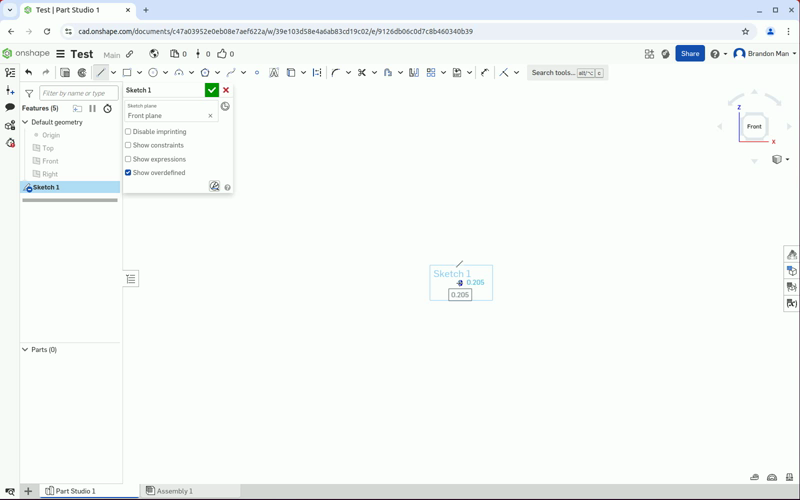
scroll(6)
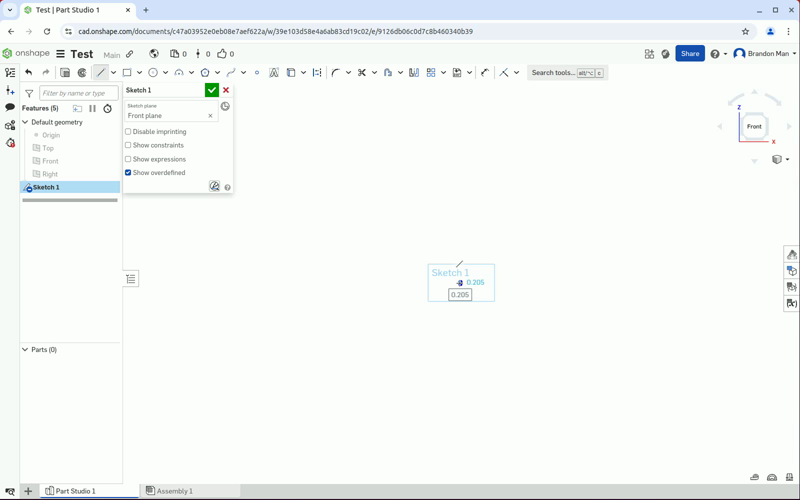
scroll(6)
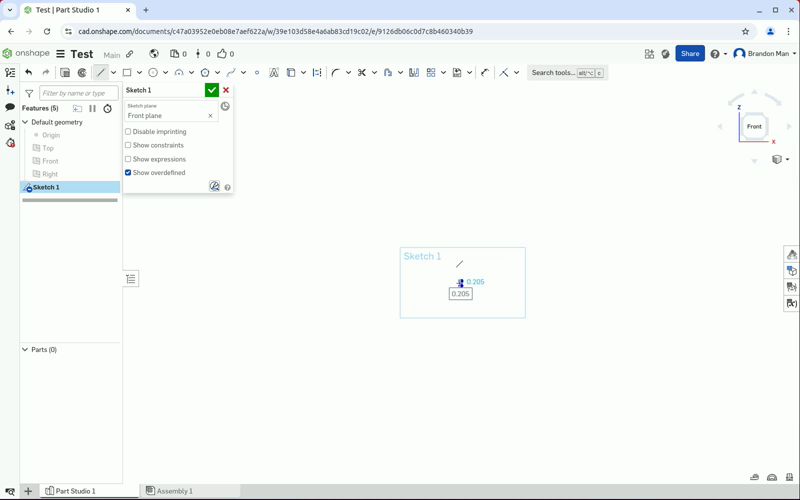
scroll(6)
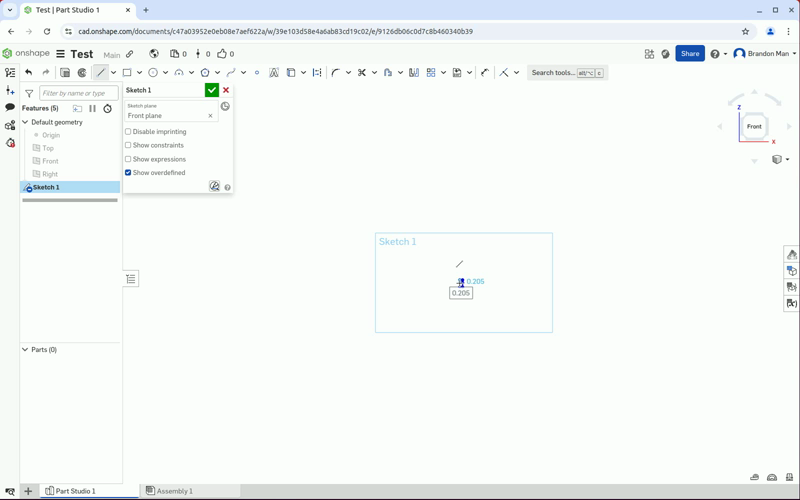
scroll(6)
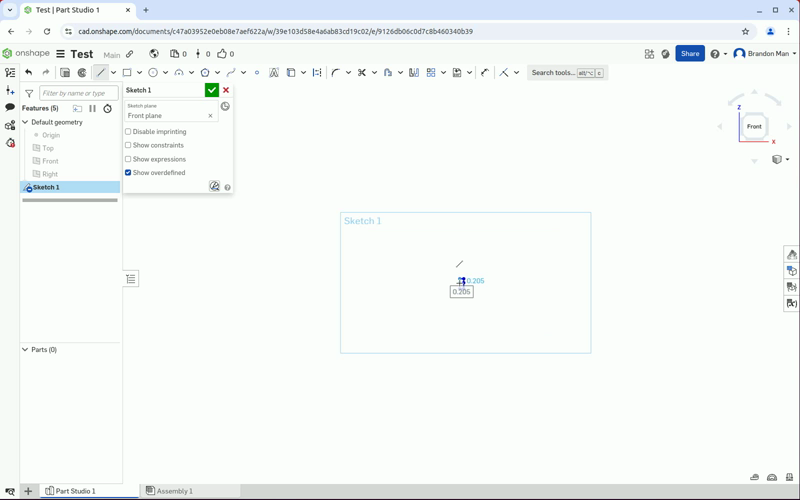
scroll(6)
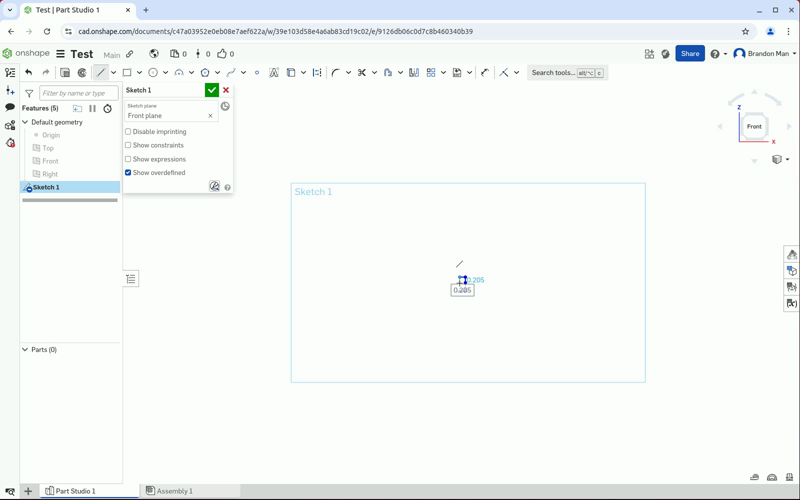
scroll(6)
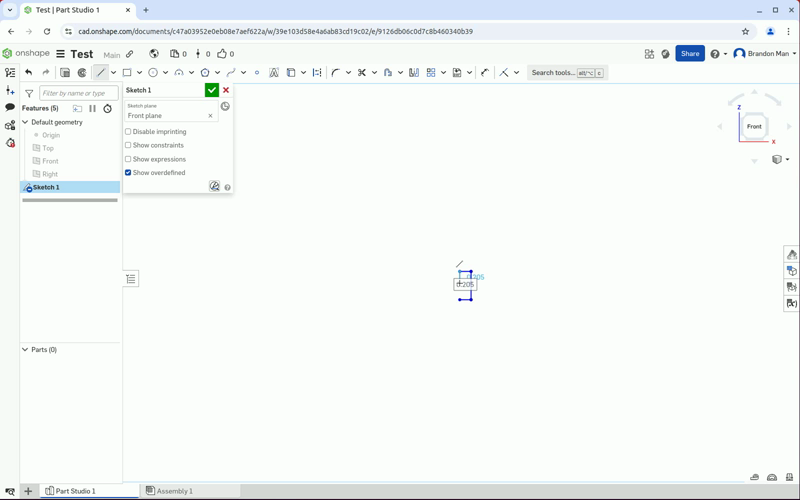
click(459, 282)
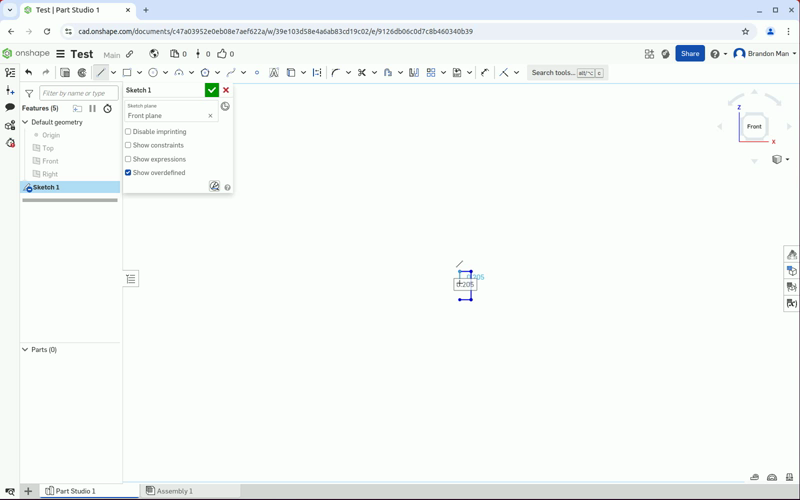
scroll(-6)
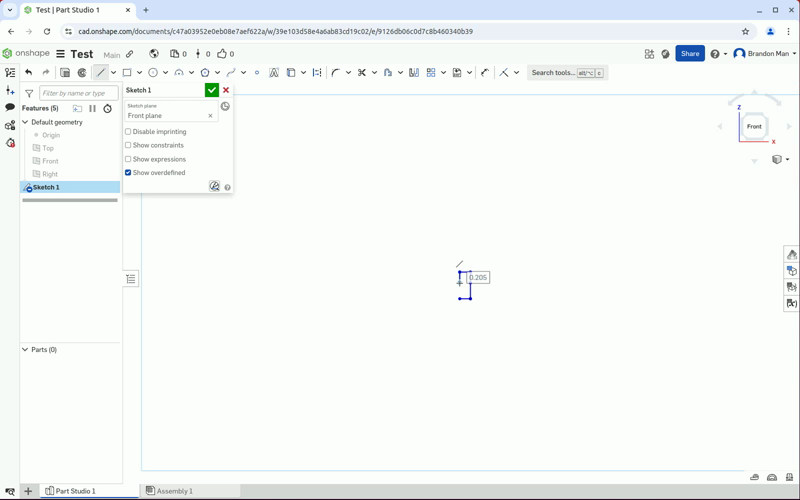
scroll(-6)
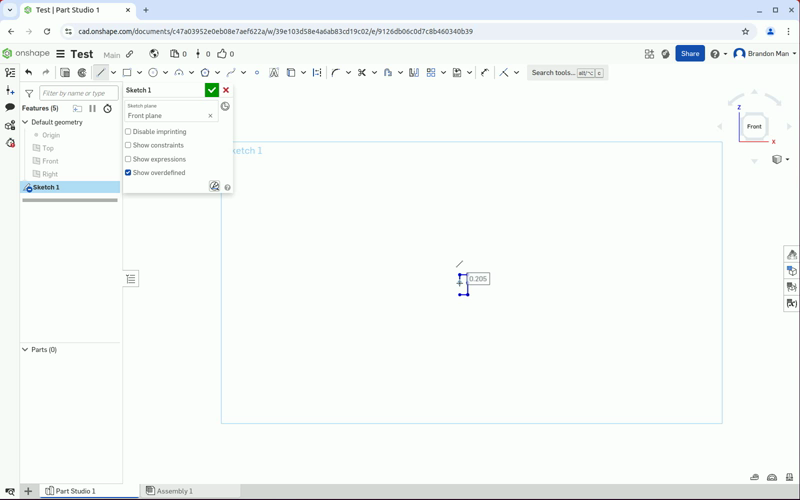
scroll(-6)
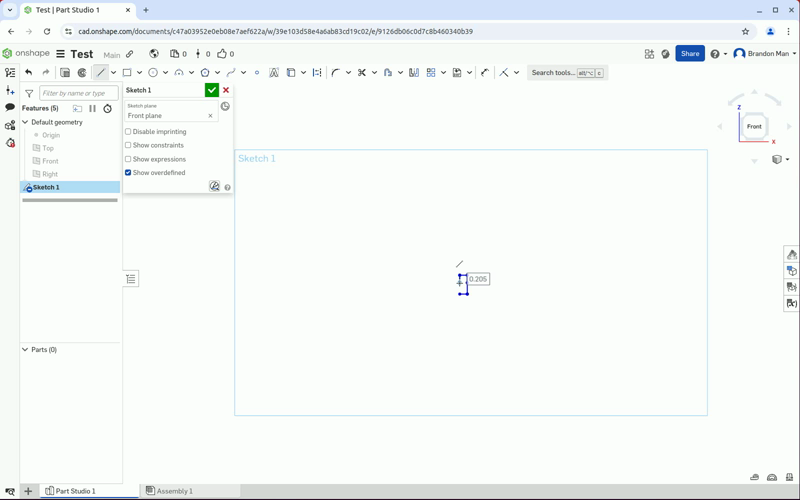
scroll(-6)
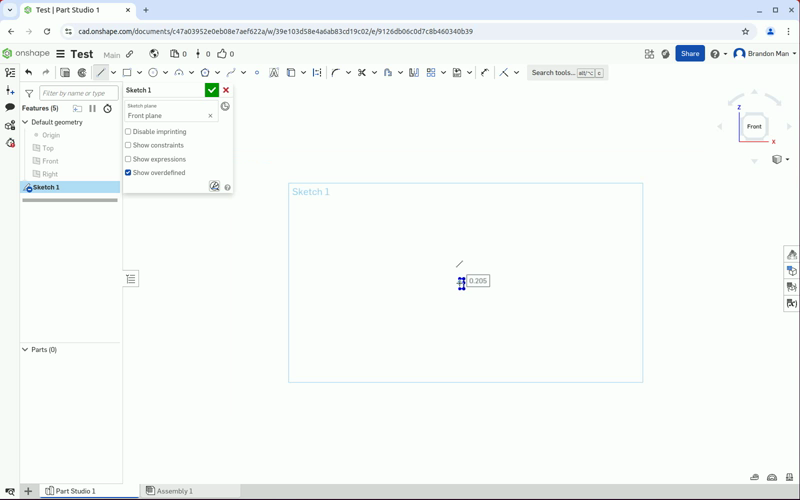
scroll(-6)
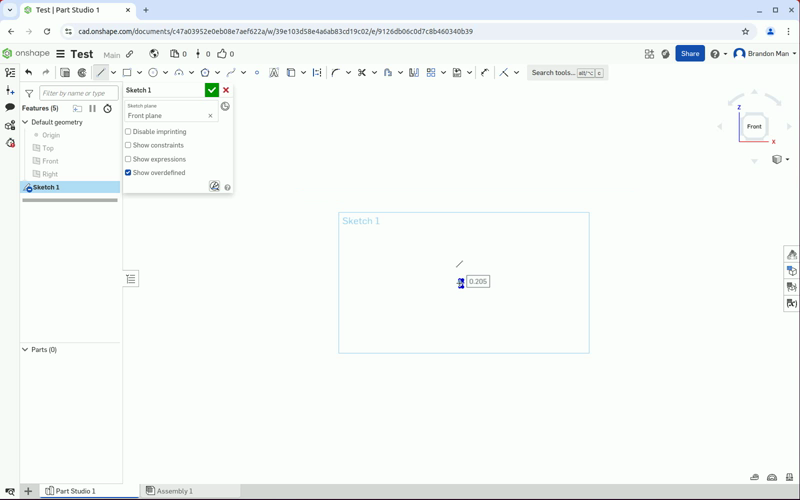
scroll(-6)
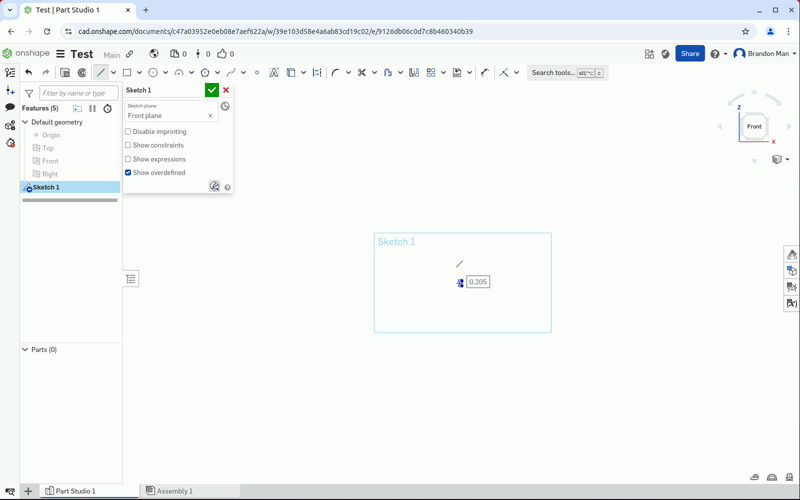
scroll(-6)
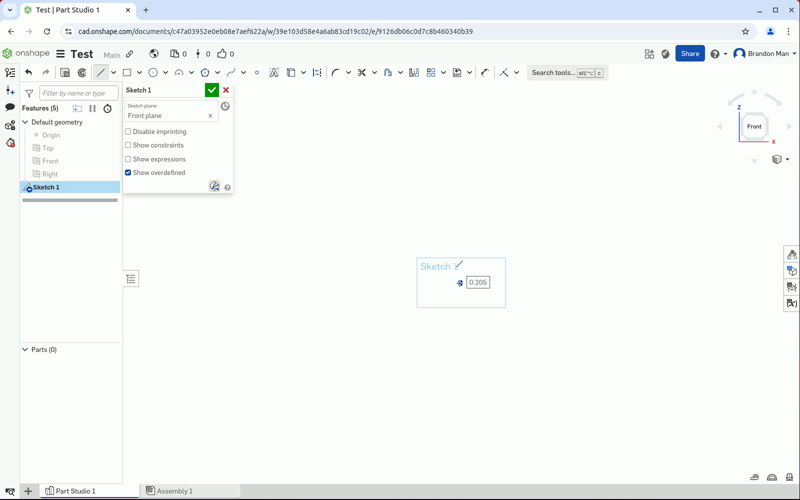
key_up(shift)
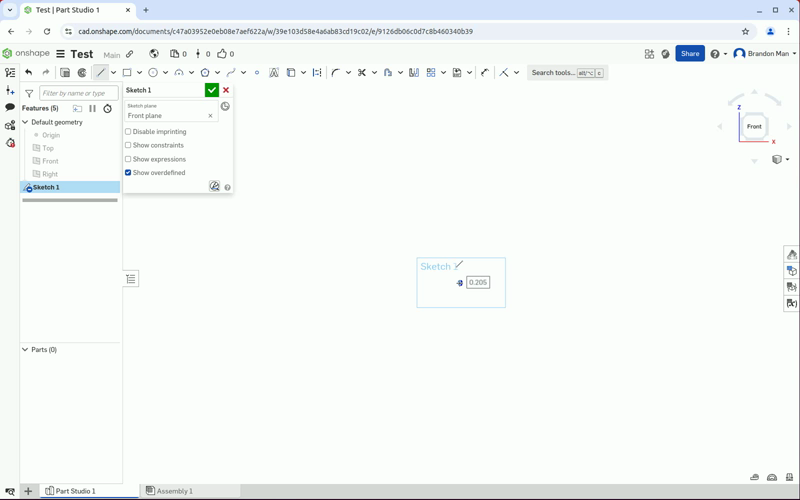
key_down(shift)
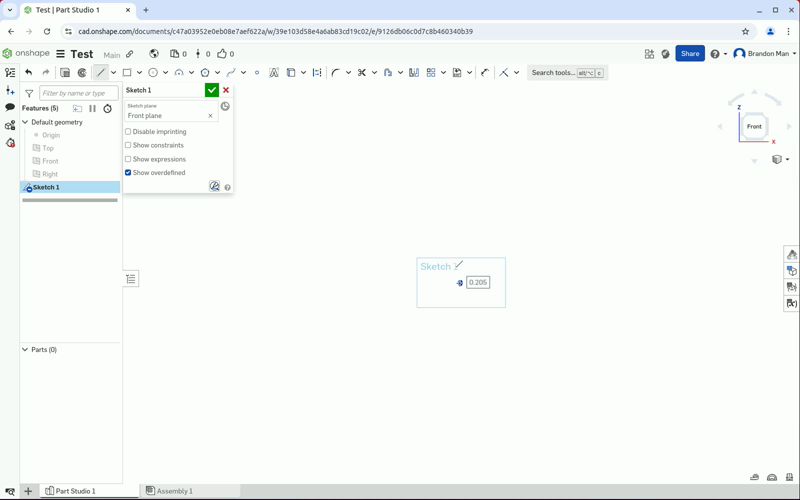
key_up(shift)
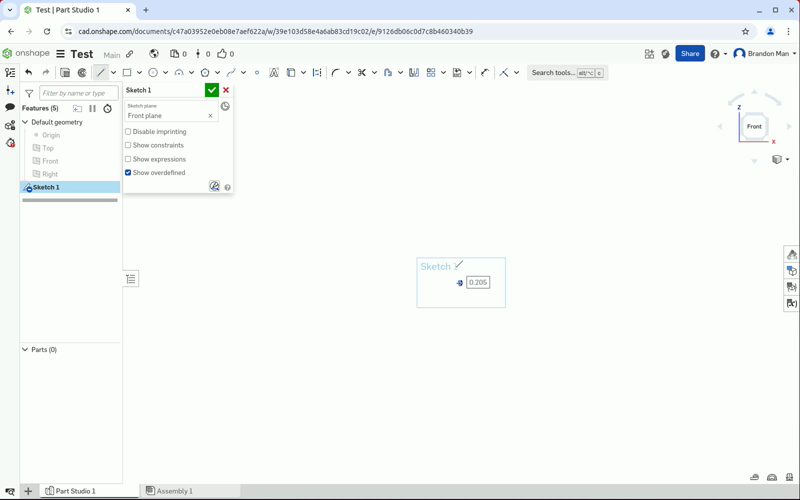
mouse_move(489, 282)
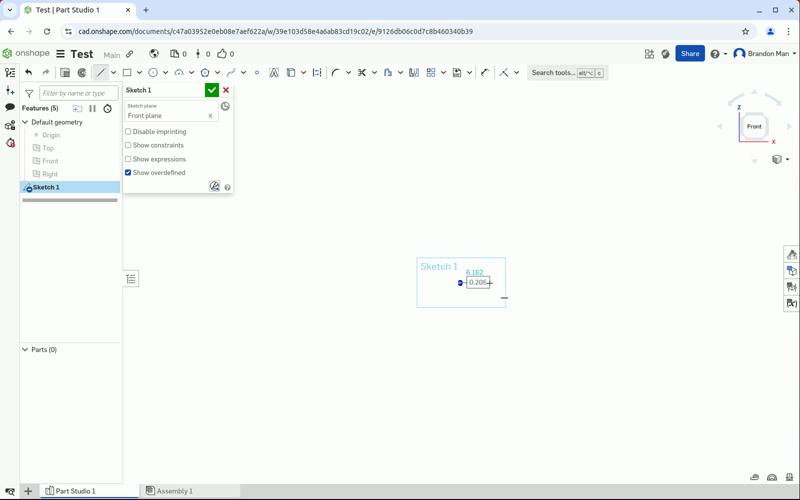
key_down(shift)
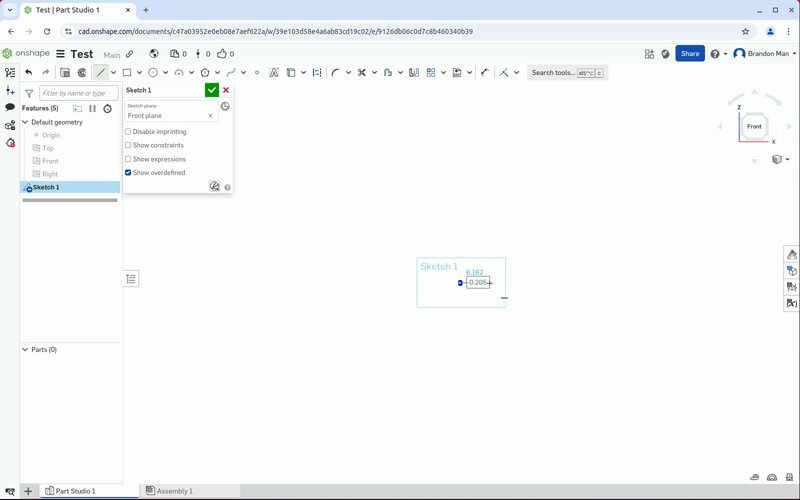
mouse_move(459, 284)
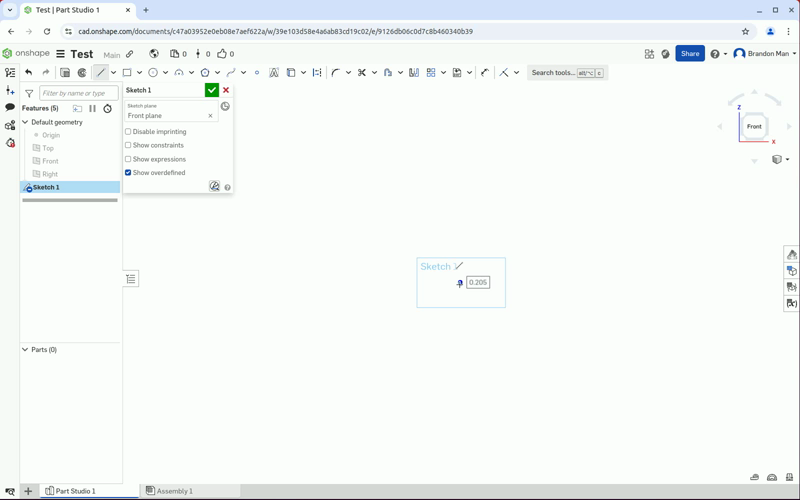
scroll(6)
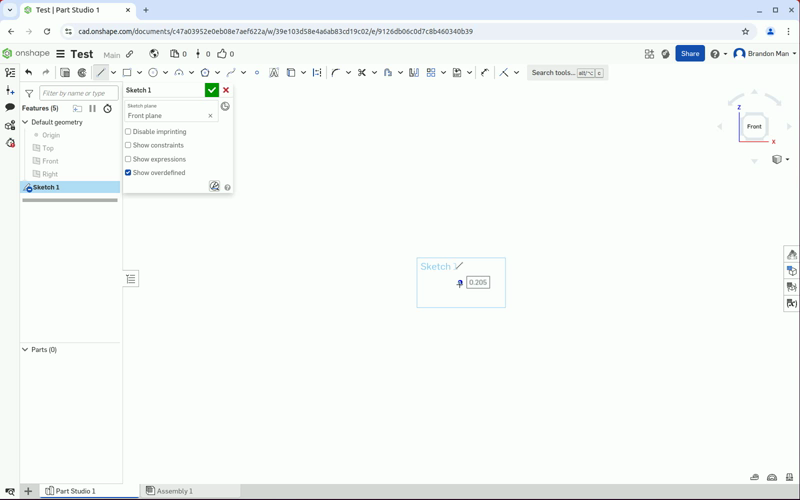
scroll(6)
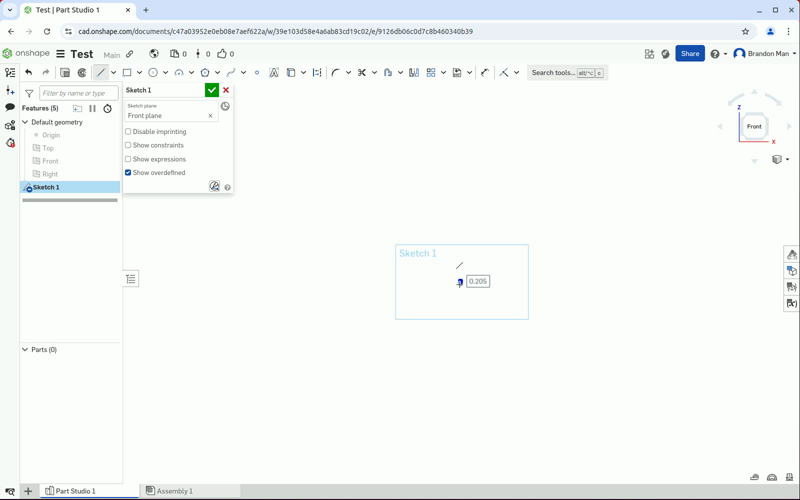
scroll(6)
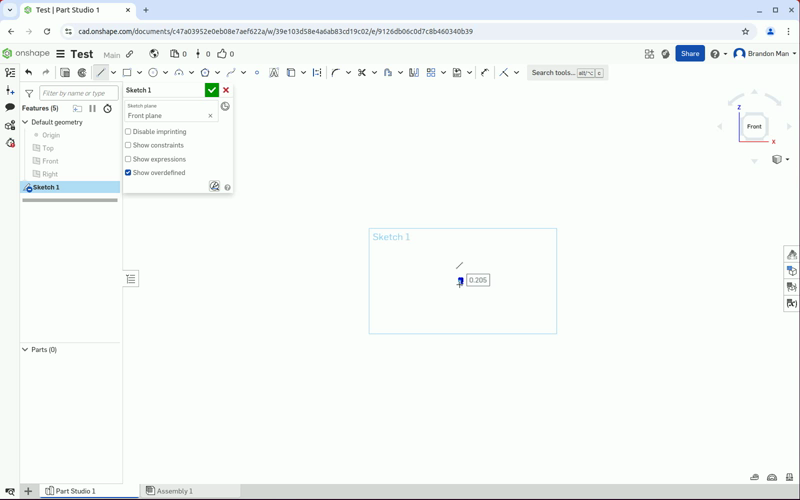
scroll(6)
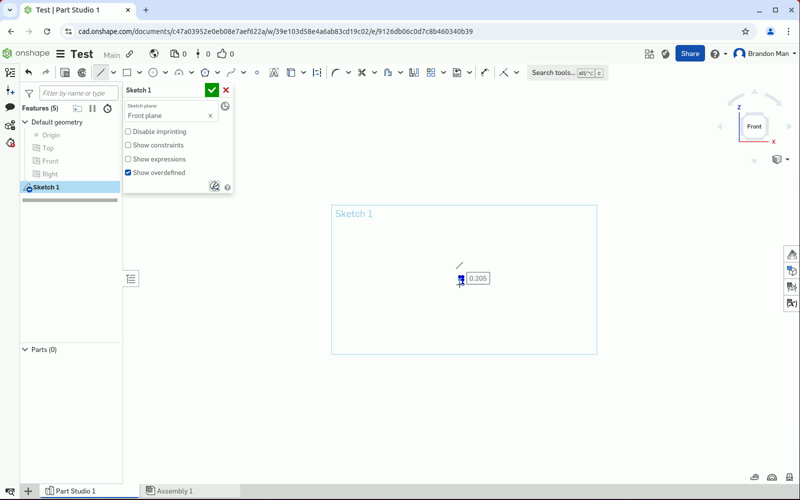
scroll(6)
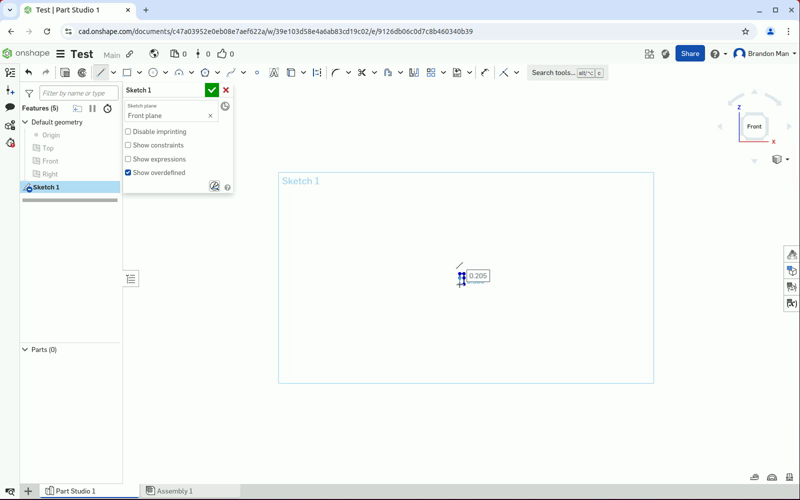
scroll(6)
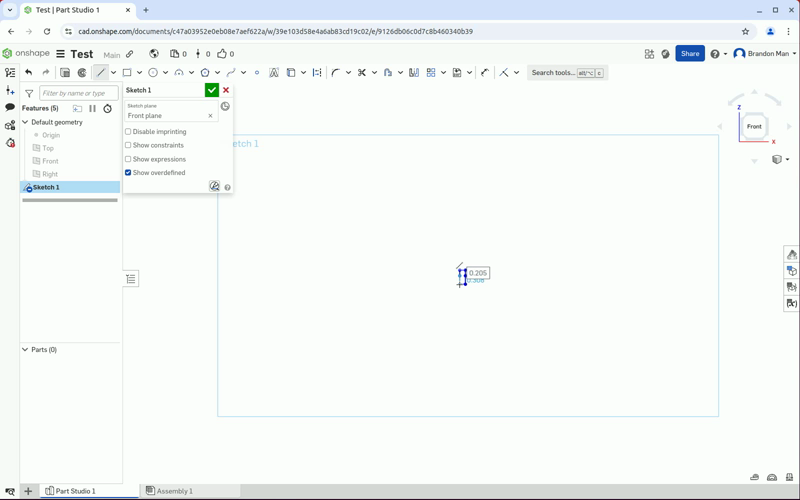
scroll(6)
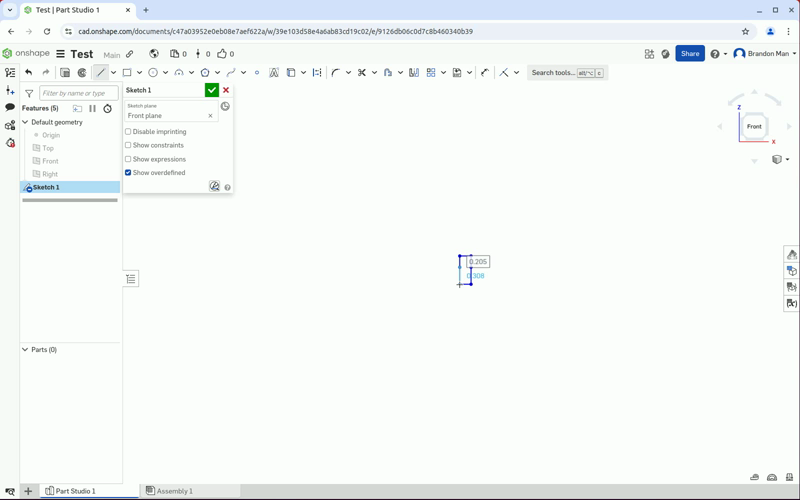
key_up(shift)
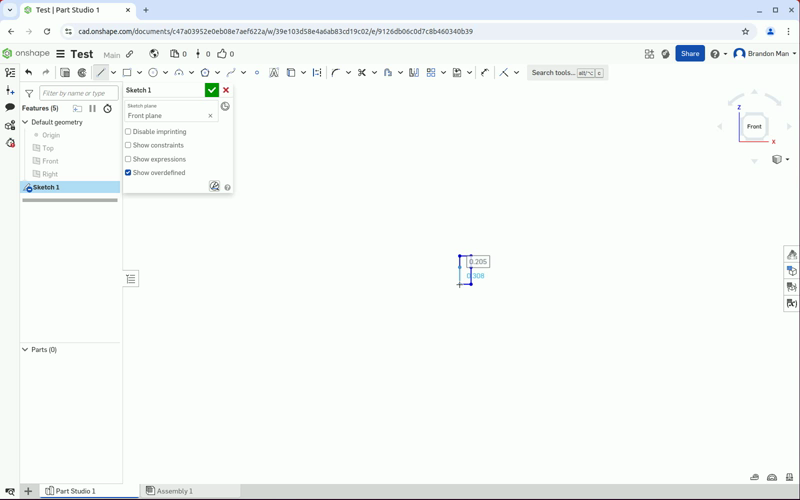
click(459, 284)
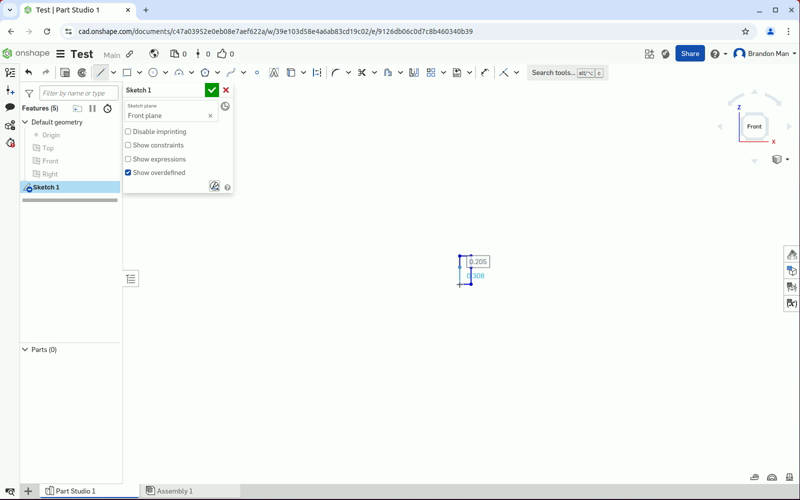
scroll(-6)
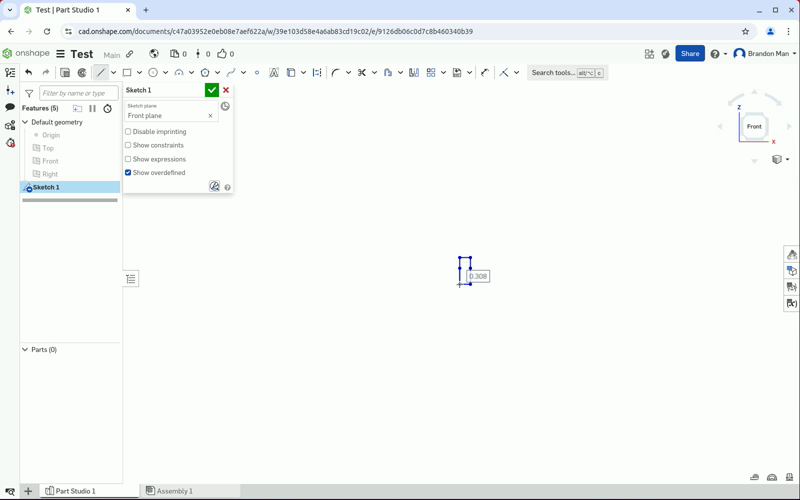
scroll(-6)
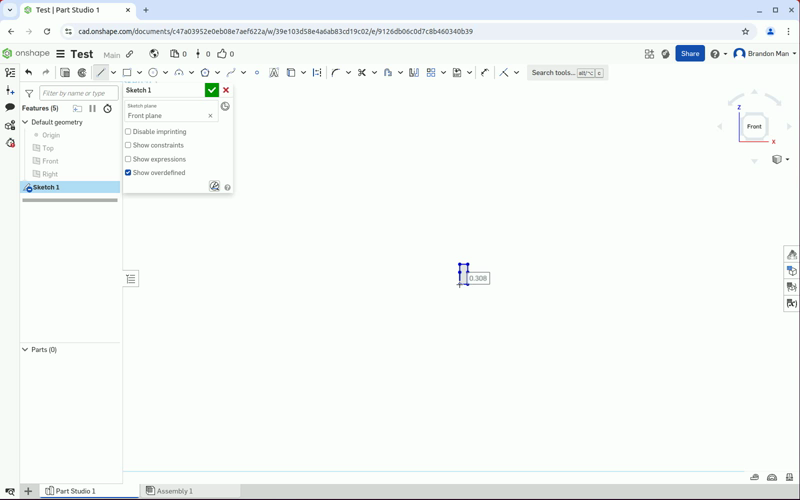
scroll(-6)
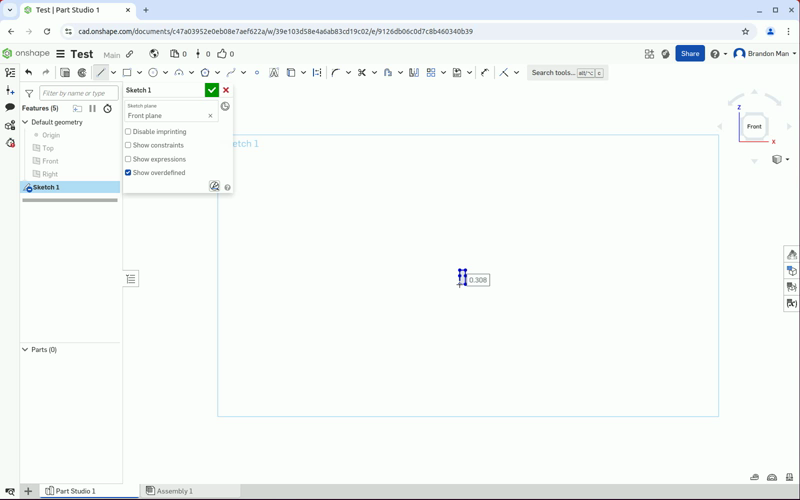
scroll(-6)
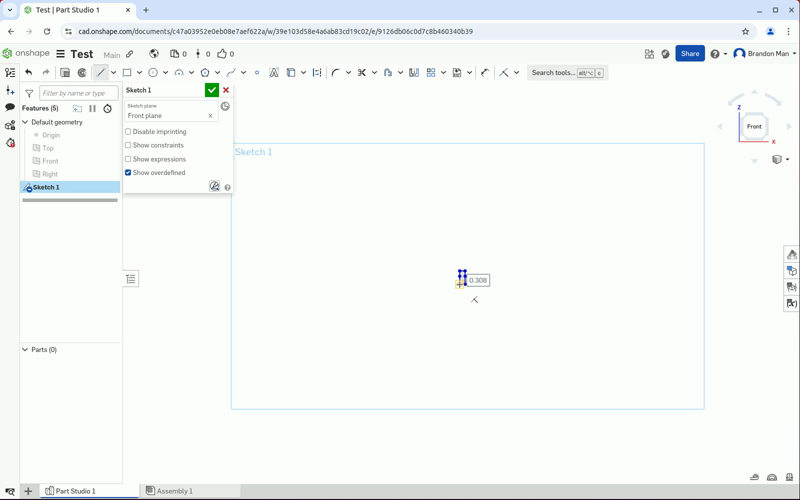
scroll(-6)
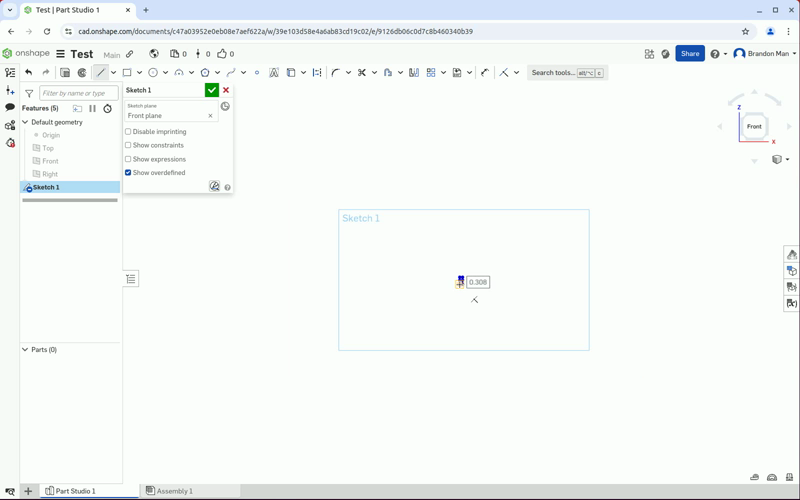
scroll(-6)
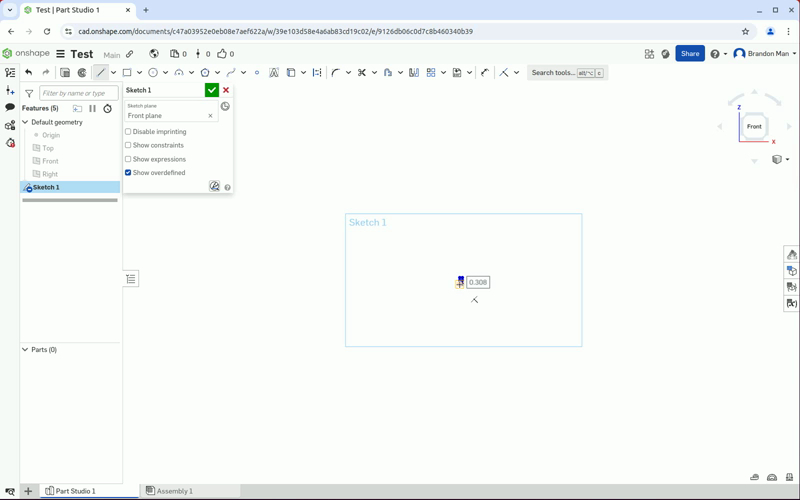
scroll(-6)
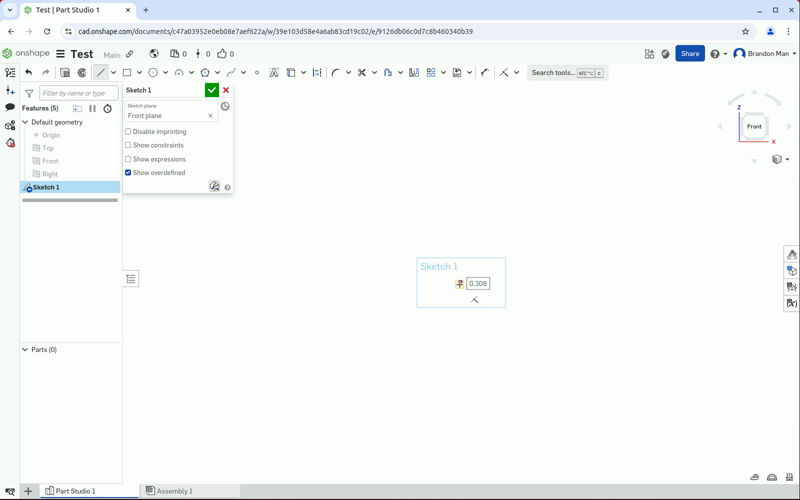
key(esc)
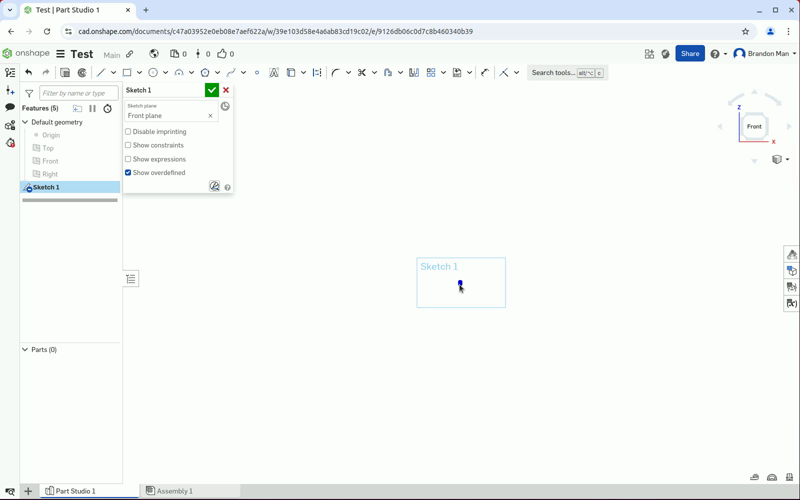
mouse_move(459, 283)
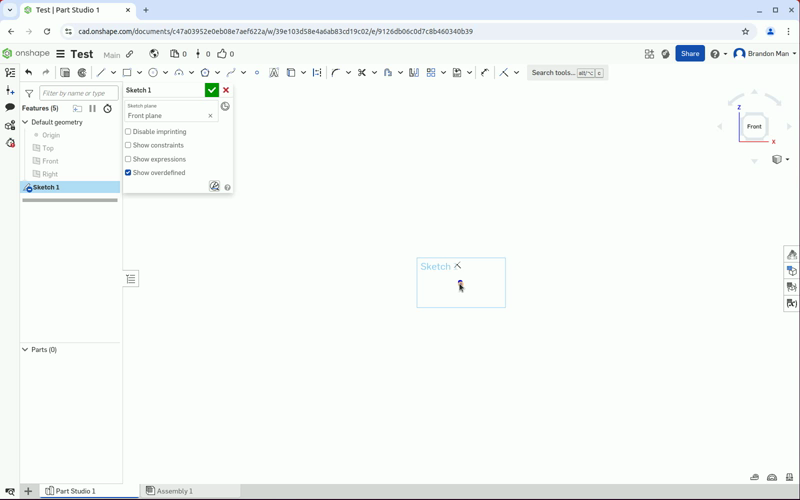
scroll(6)
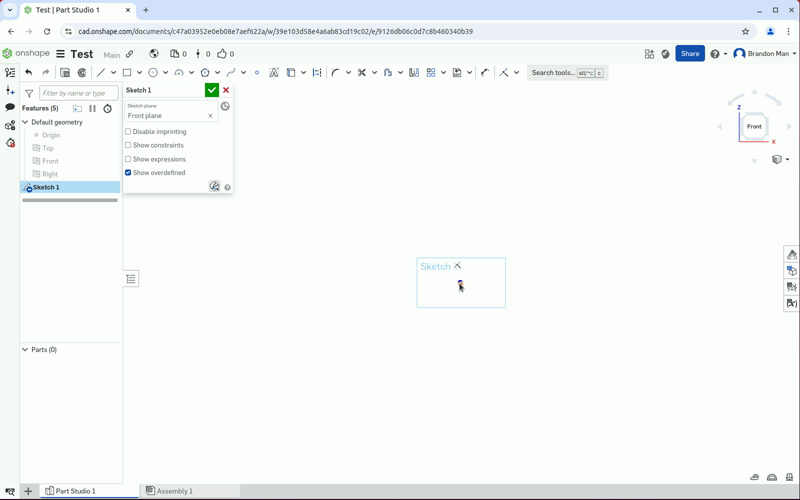
scroll(6)
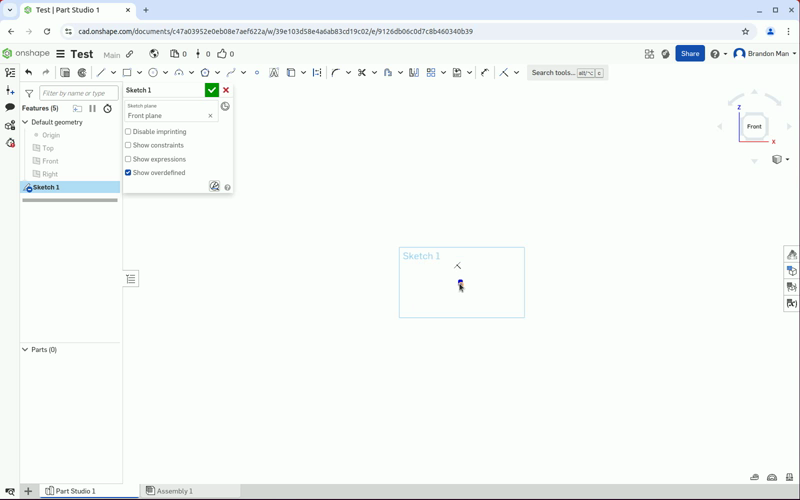
scroll(6)
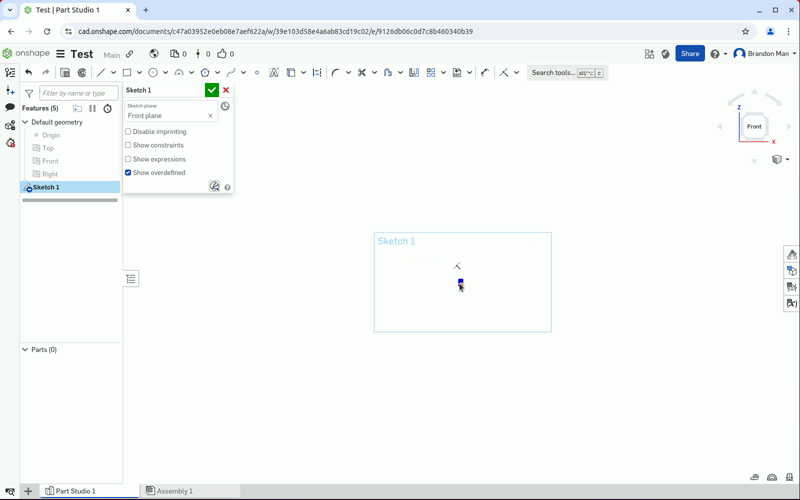
scroll(6)
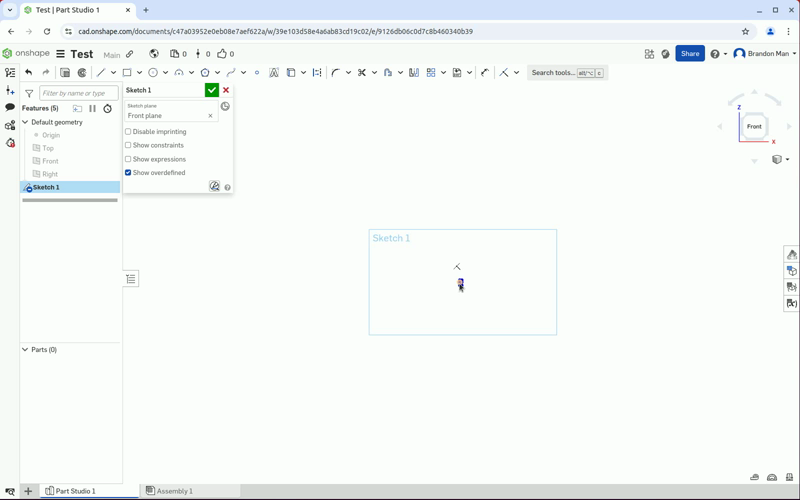
scroll(6)
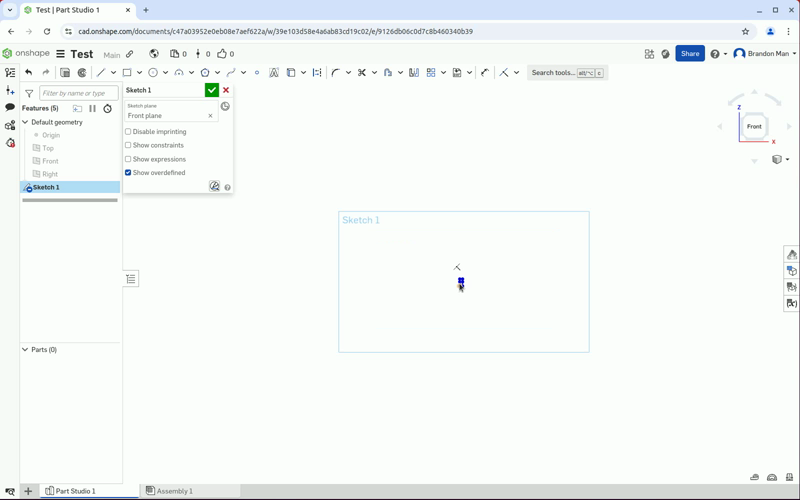
scroll(6)
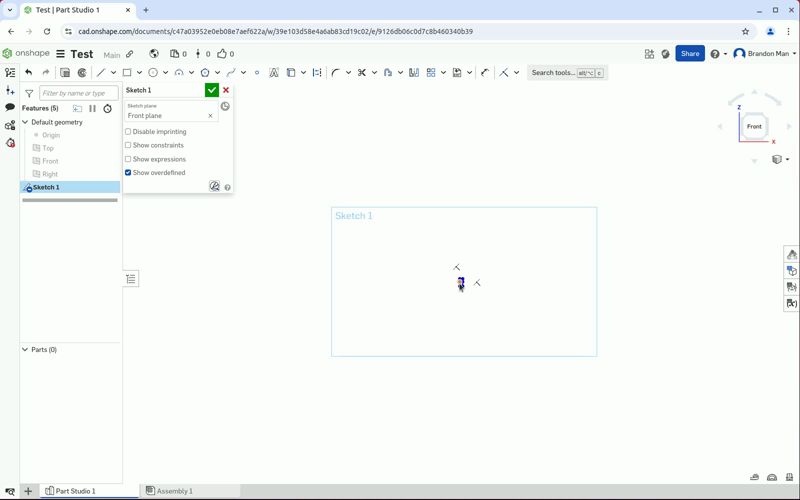
scroll(6)
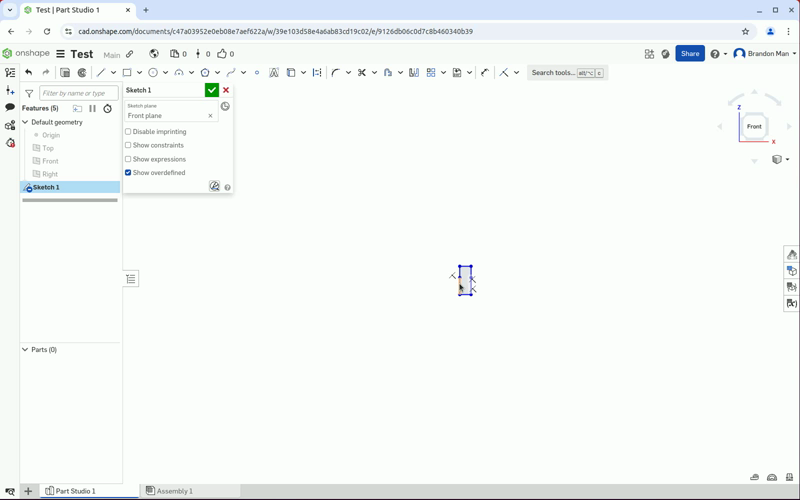
click(459, 283)
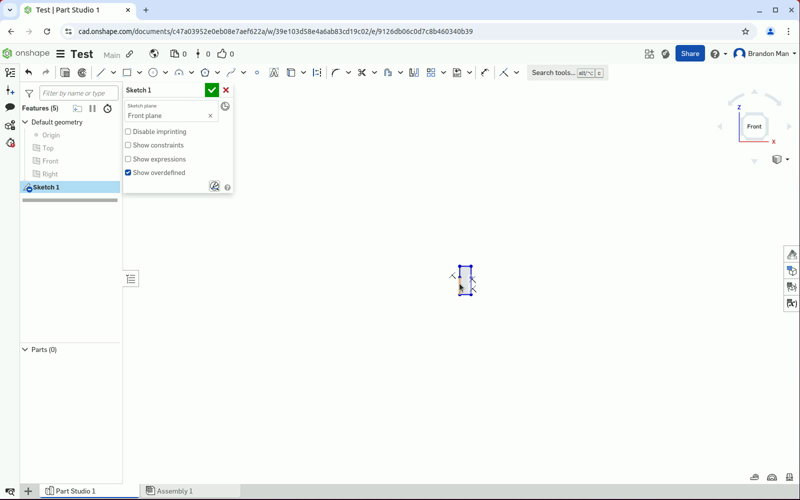
scroll(-6)
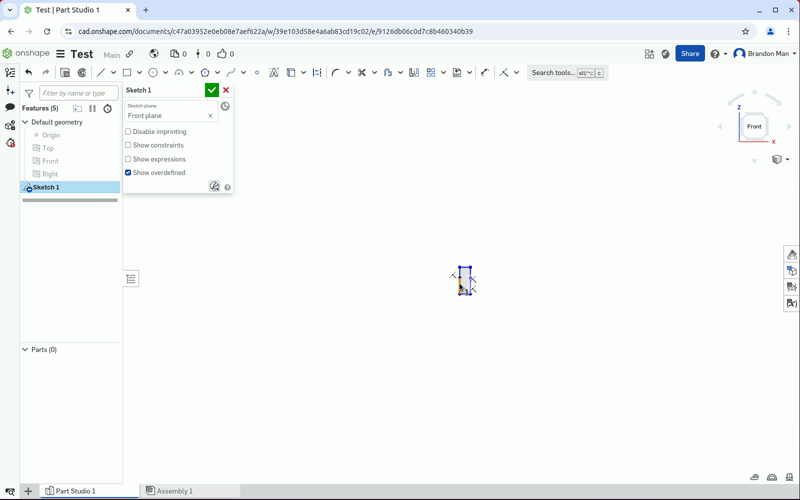
scroll(-6)
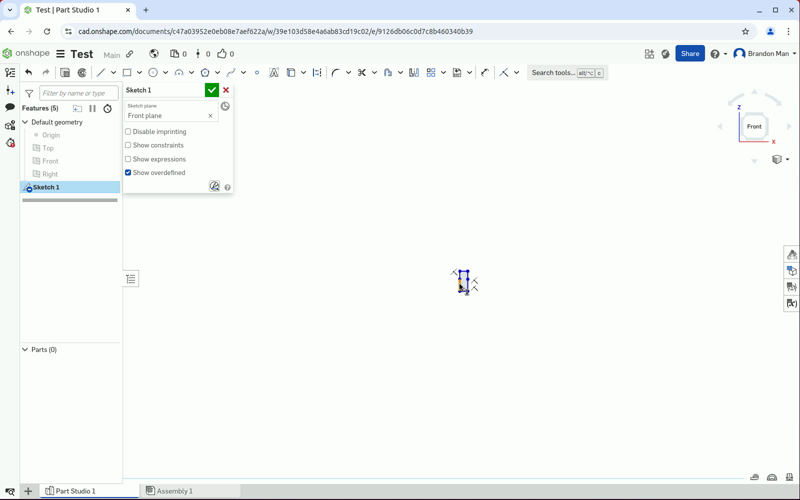
scroll(-6)
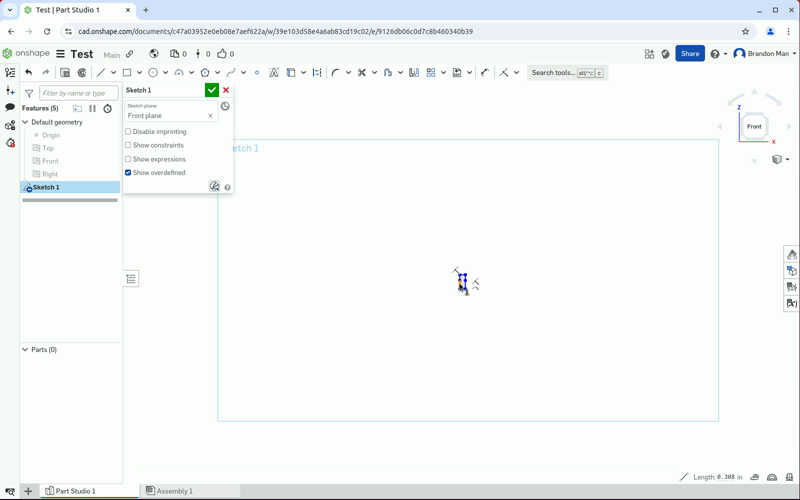
scroll(-6)
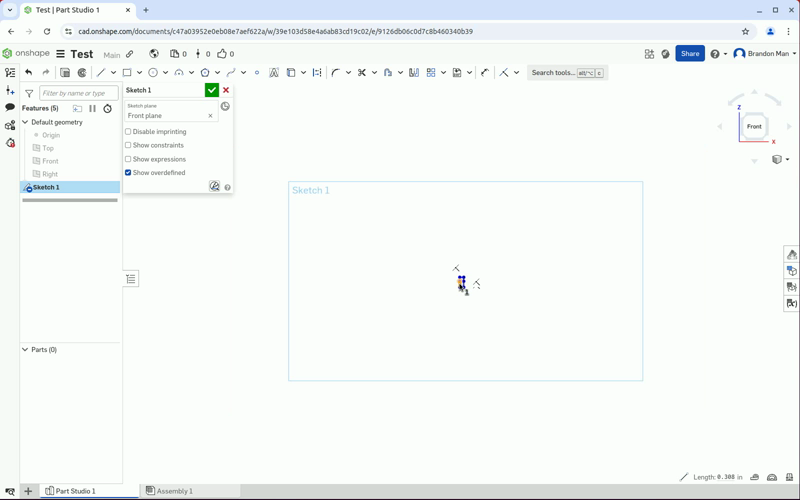
scroll(-6)
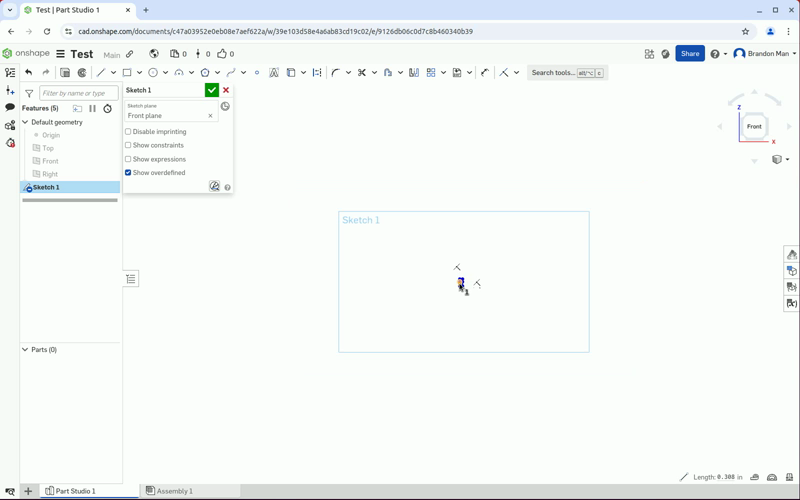
scroll(-6)
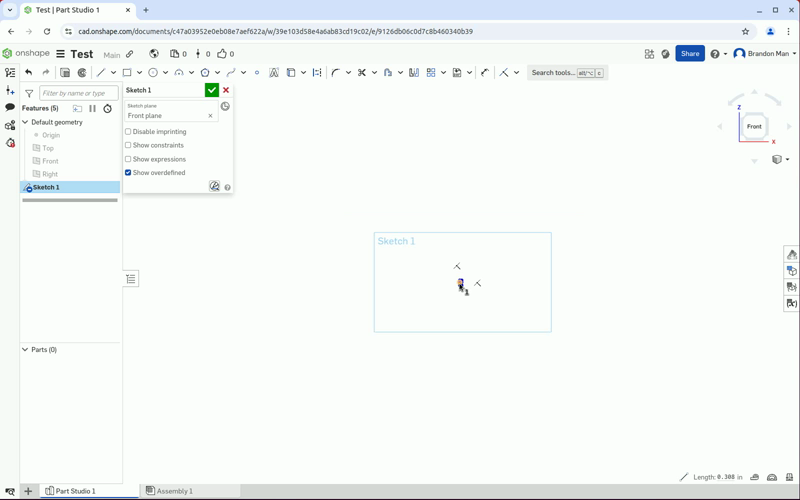
scroll(-6)
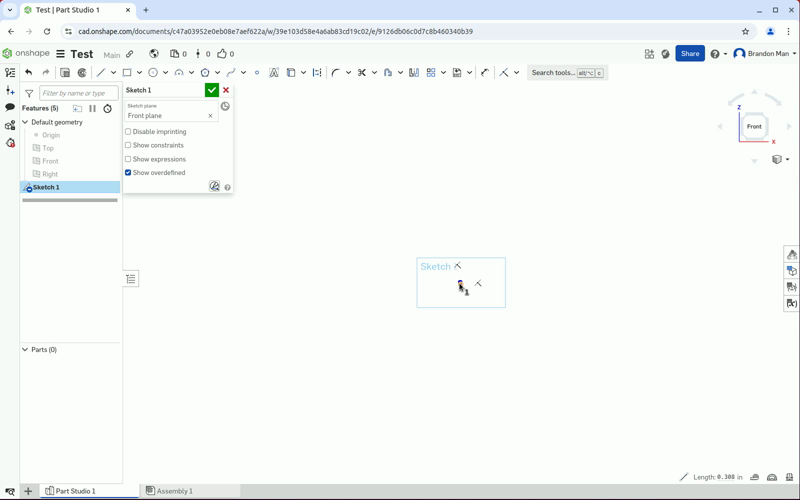
mouse_move(73, 352)
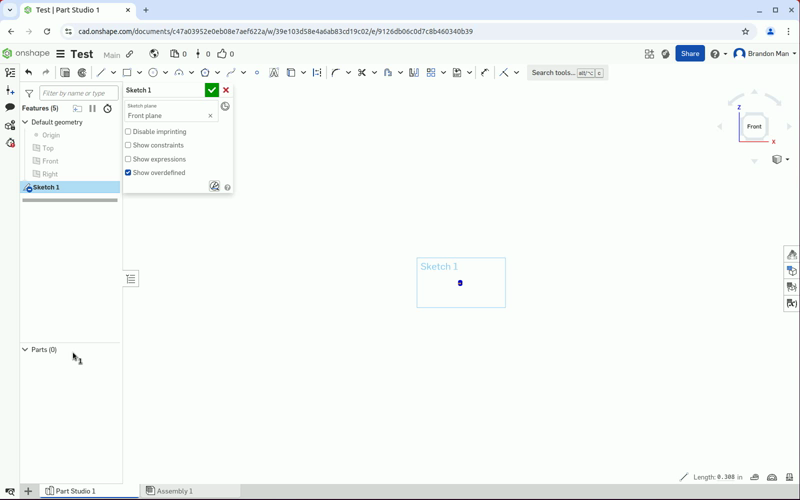
key(shift+y)
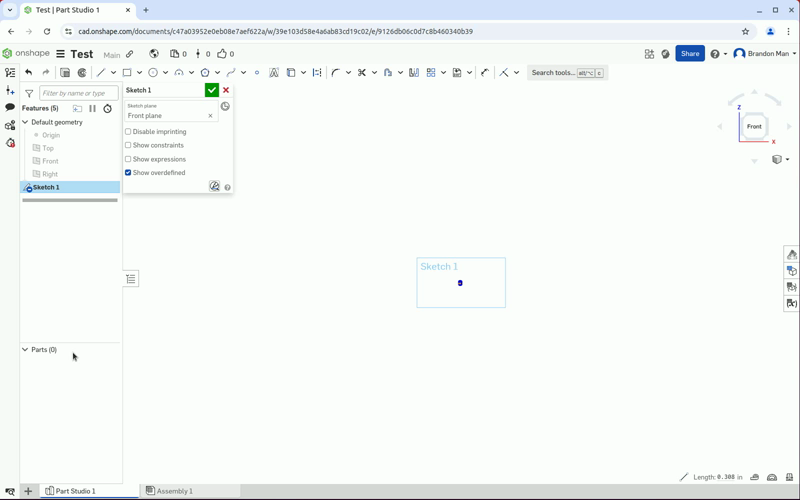
key(shift+e)
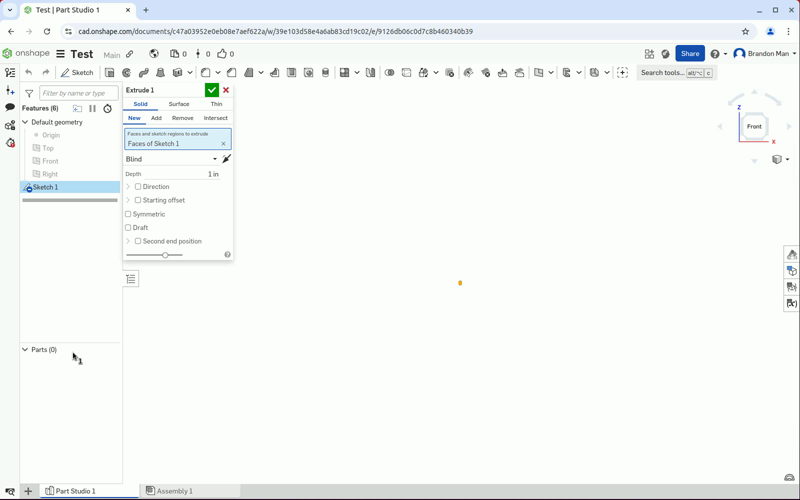
mouse_move(143, 106)
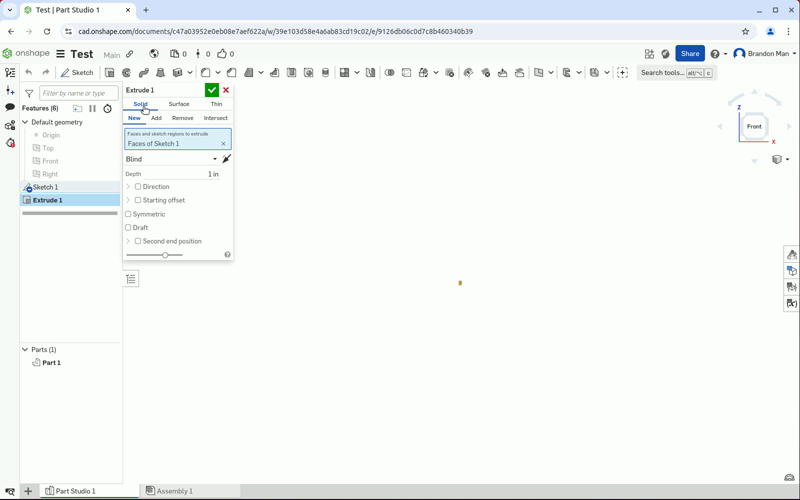
click(143, 106)
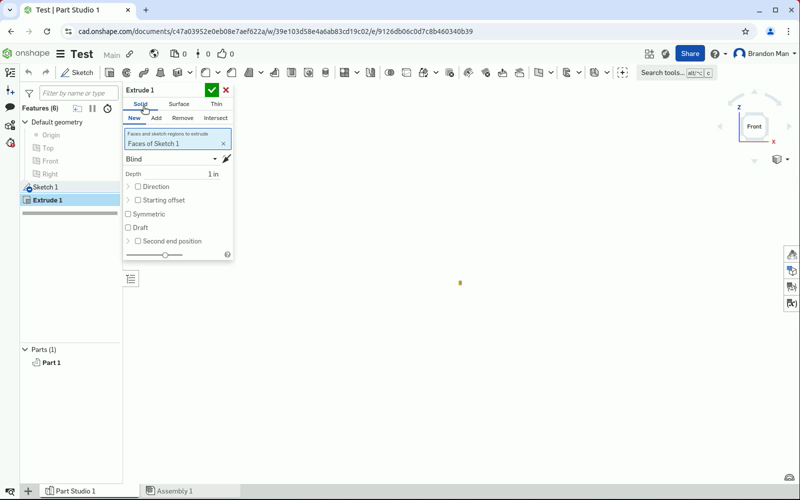
mouse_move(137, 120)
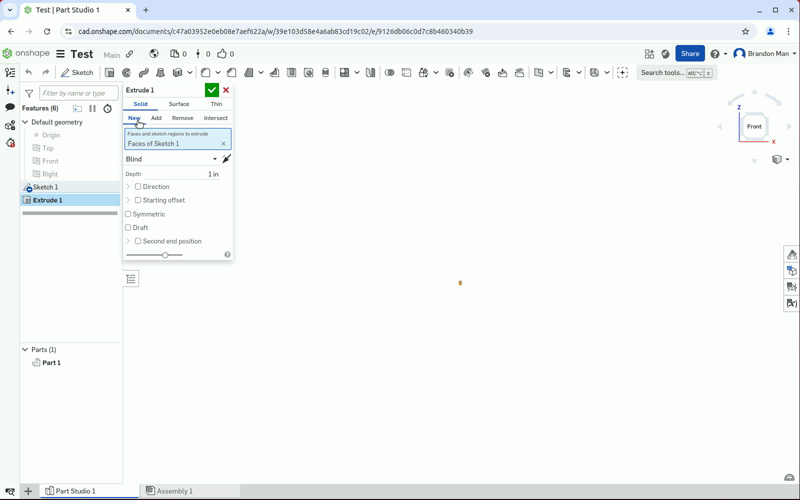
click(137, 120)
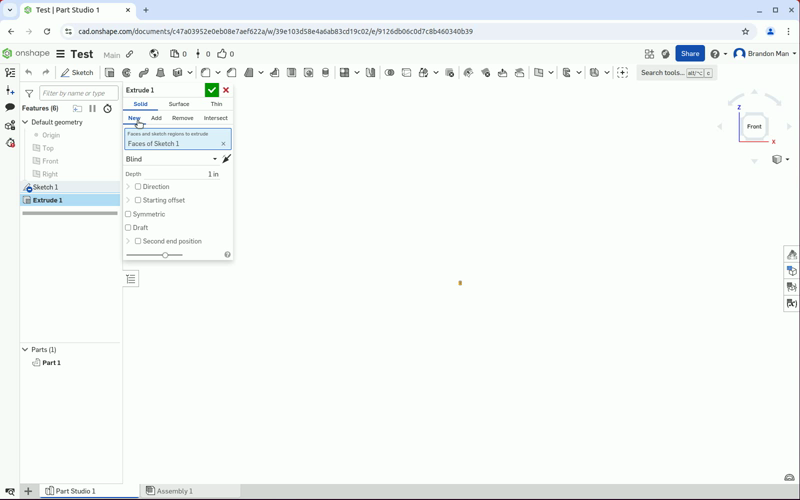
key(tab, 4)
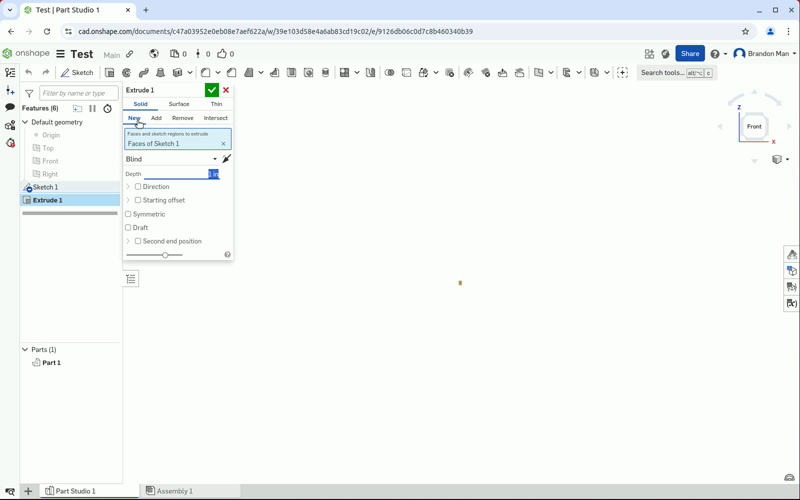
text(-23.108)
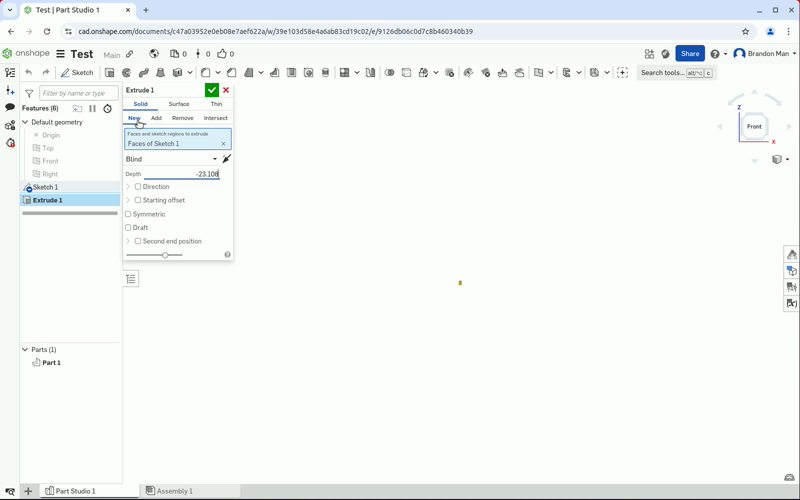
key(enter)
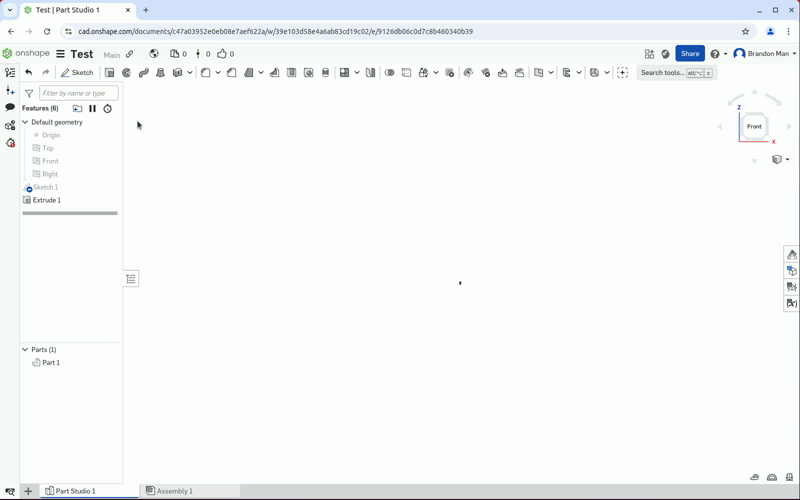
key(shift+h)
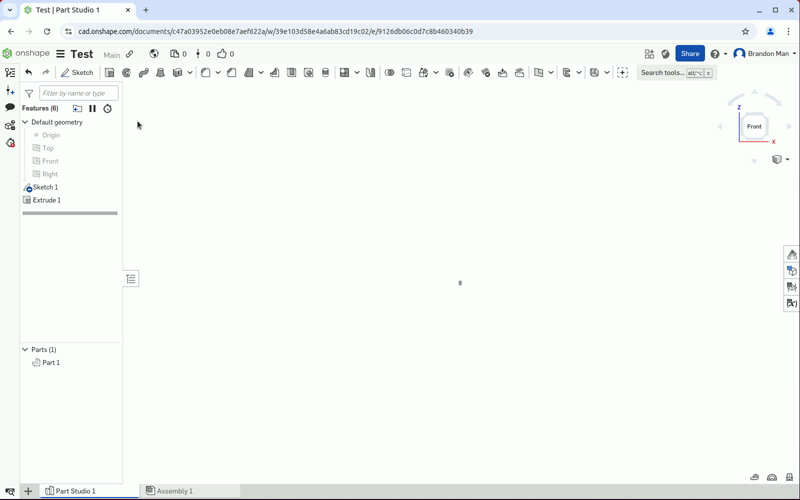
key(shift+h)
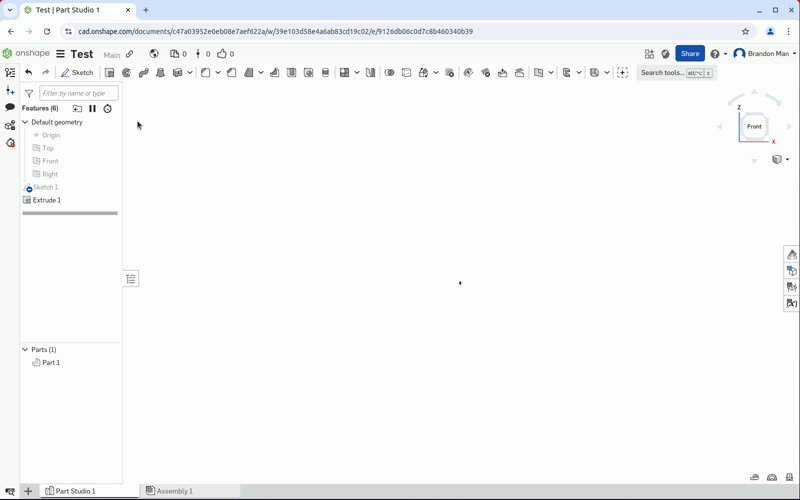
mouse_move(73, 189)
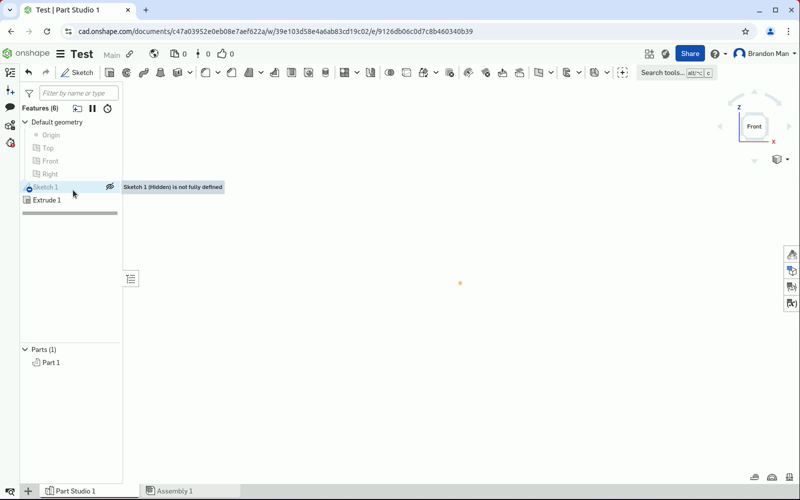
click(73, 189)
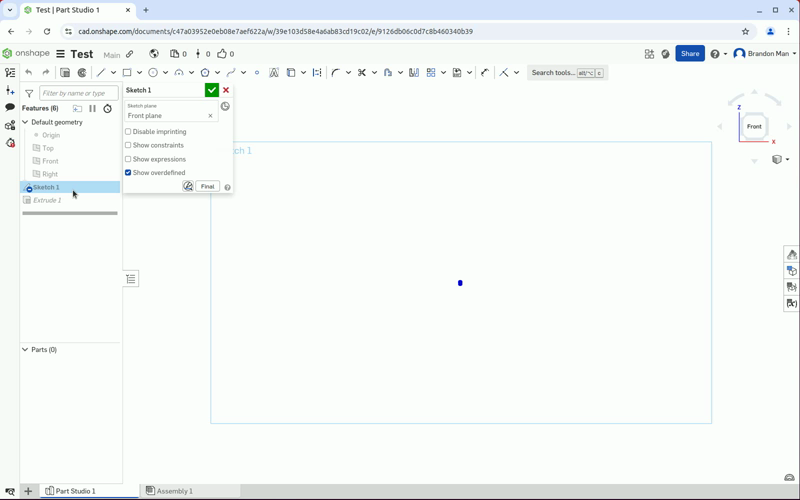
mouse_move(229, 92)
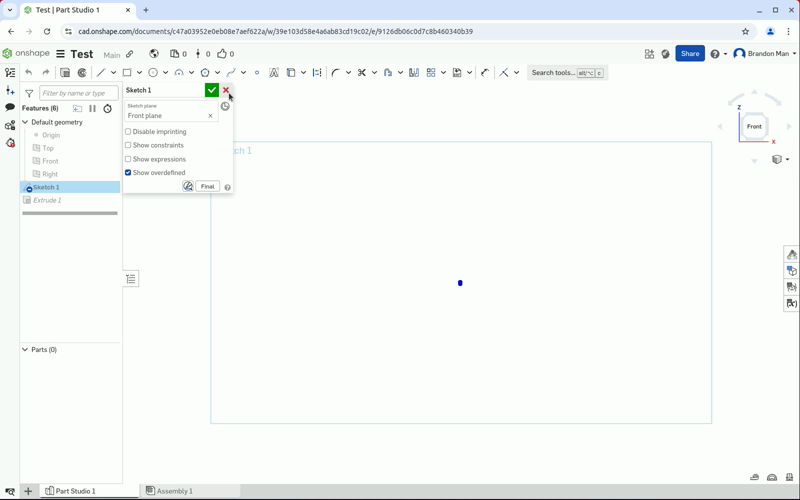
click(229, 92)
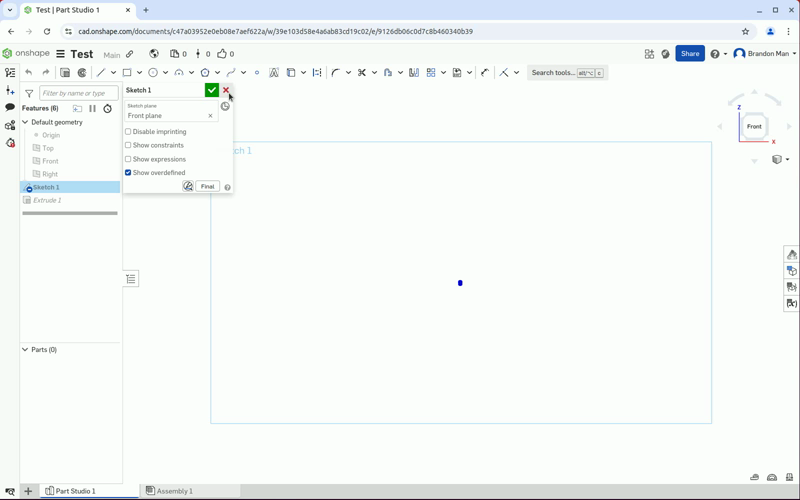
key(shift+s)
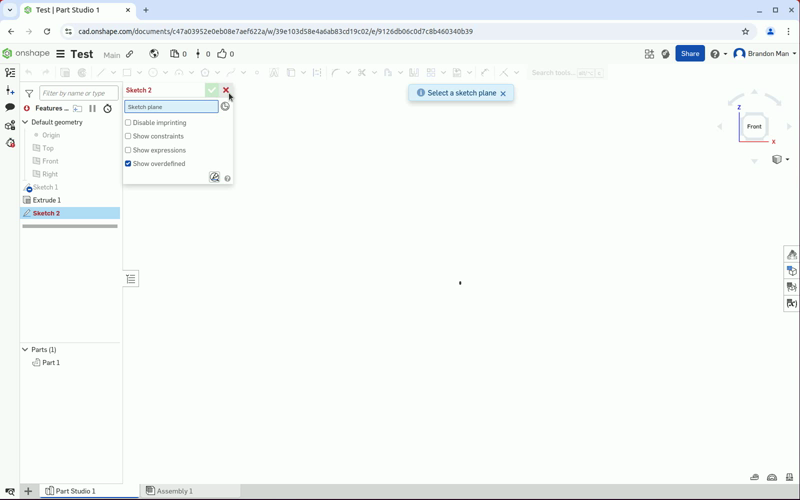
mouse_move(73, 163)
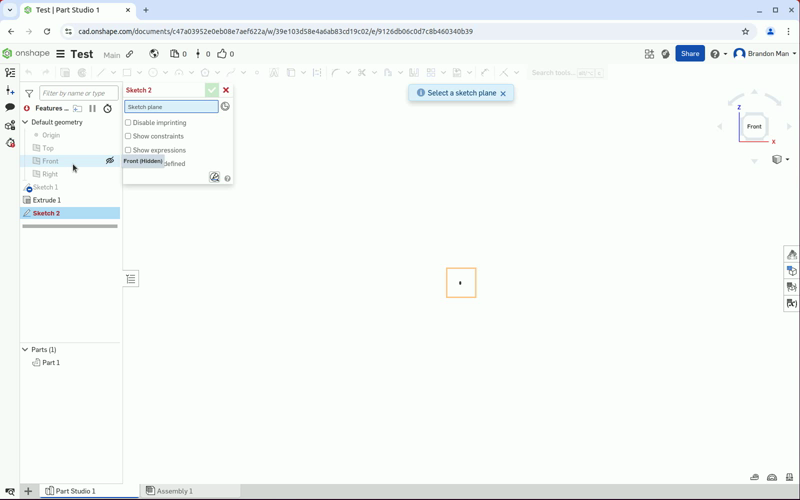
click(73, 163)
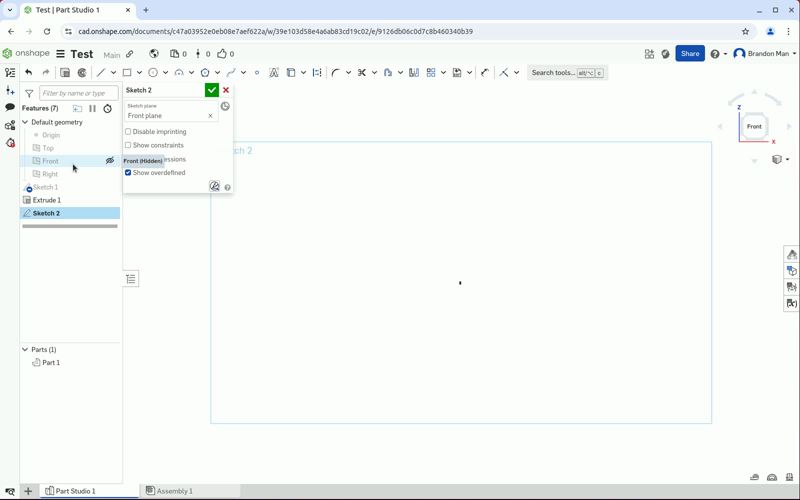
mouse_move(73, 352)
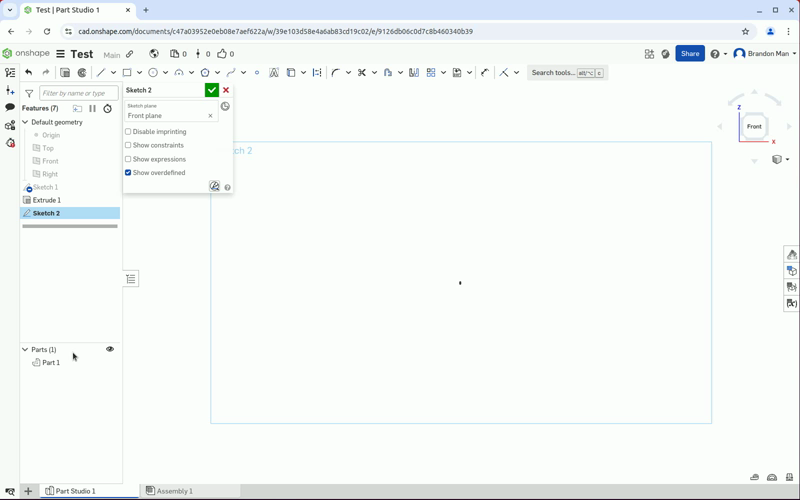
key(y)
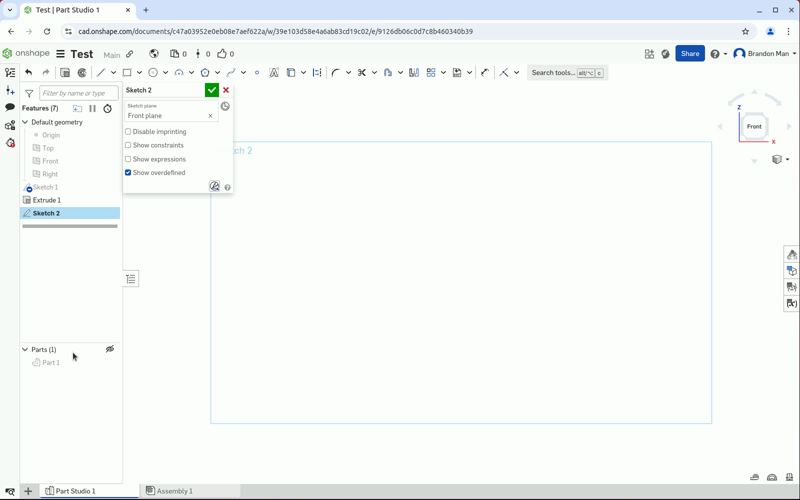
key(l)
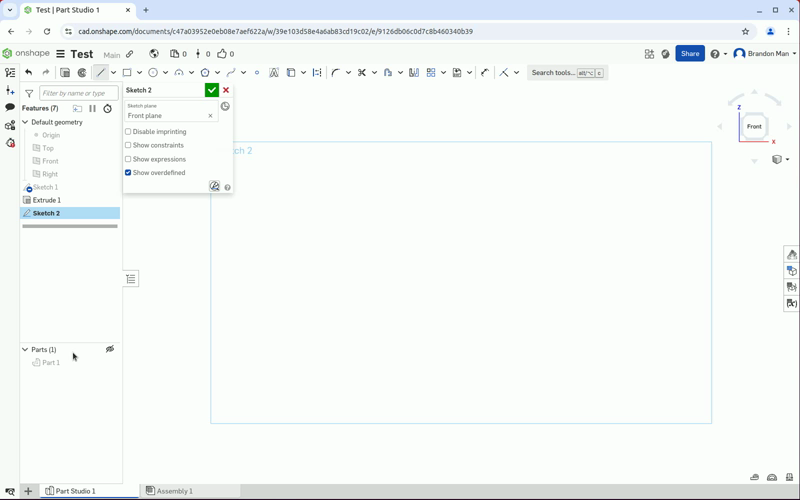
key_down(shift)
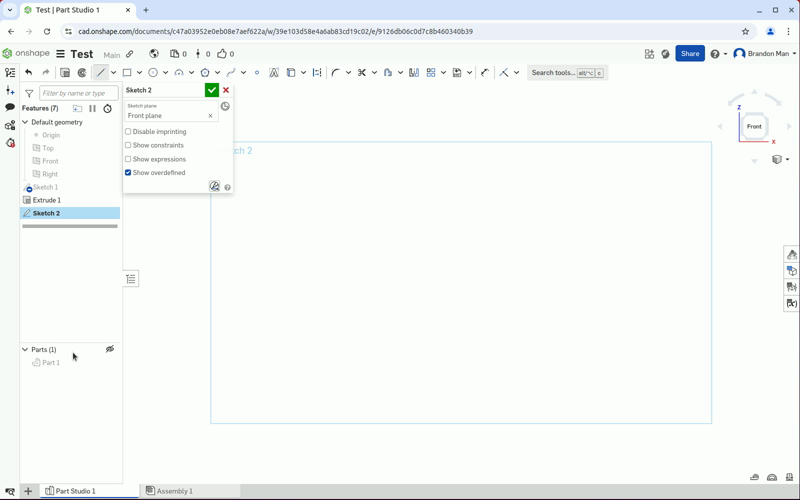
mouse_move(460, 284)
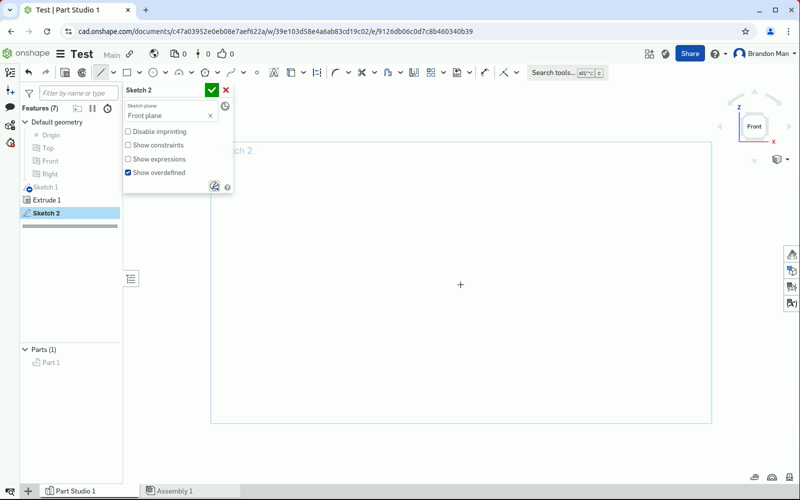
click(460, 284)
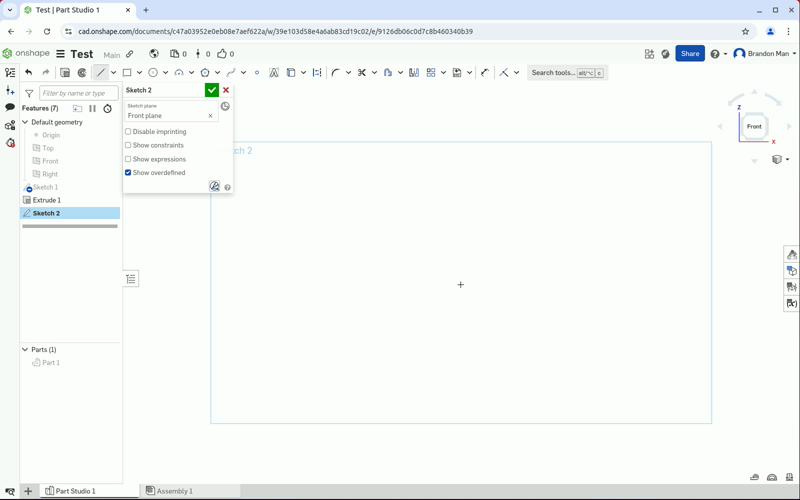
key_up(shift)
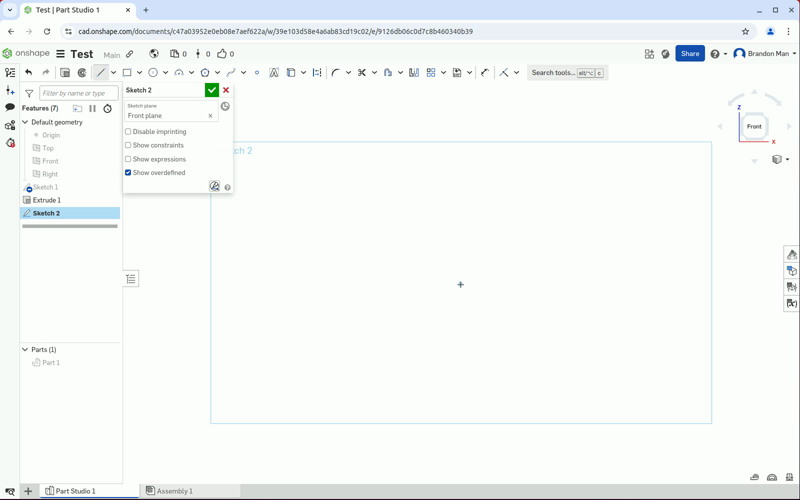
key_down(shift)
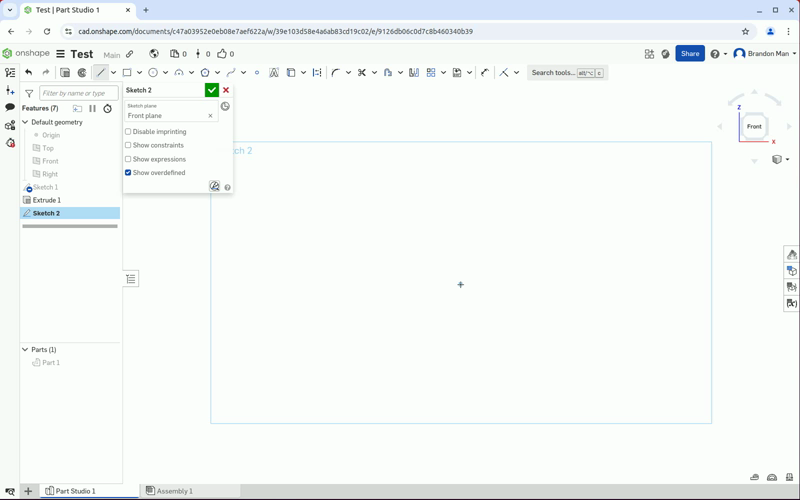
mouse_move(490, 284)
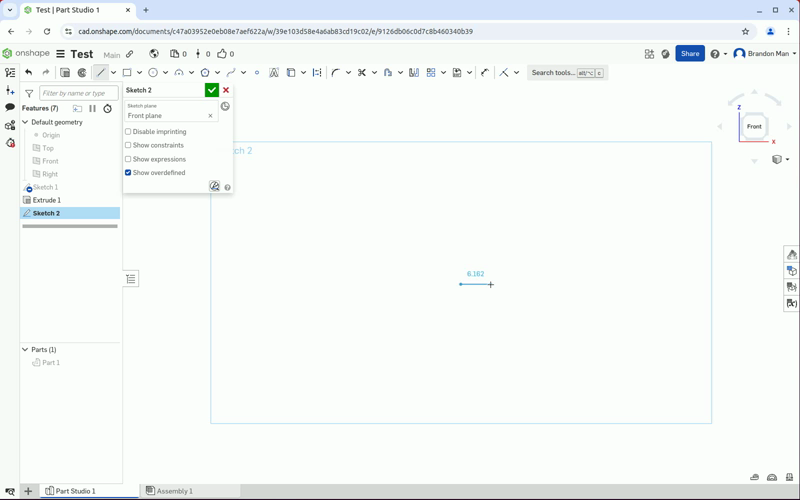
mouse_move(461, 284)
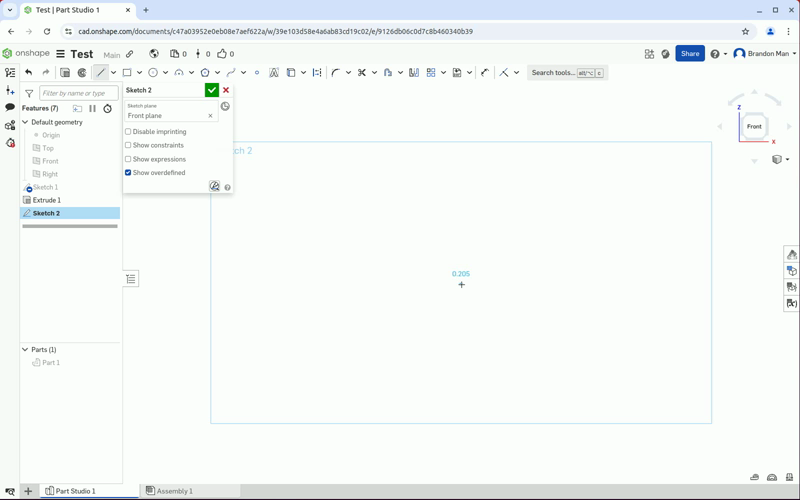
scroll(6)
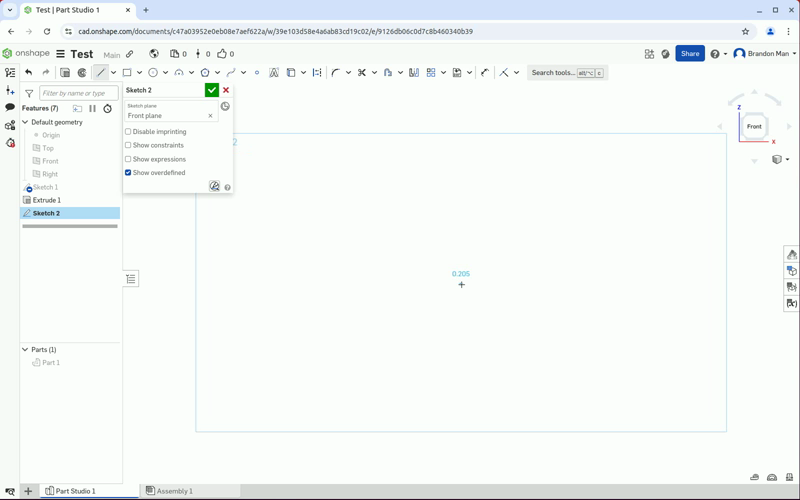
scroll(6)
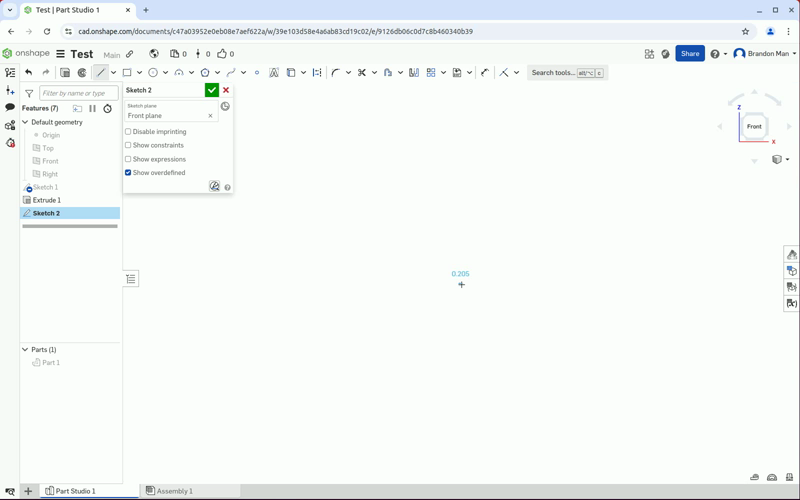
scroll(6)
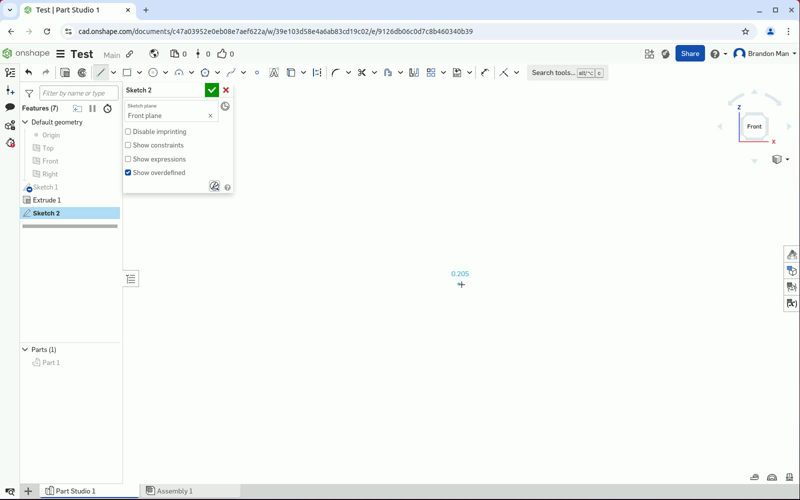
scroll(6)
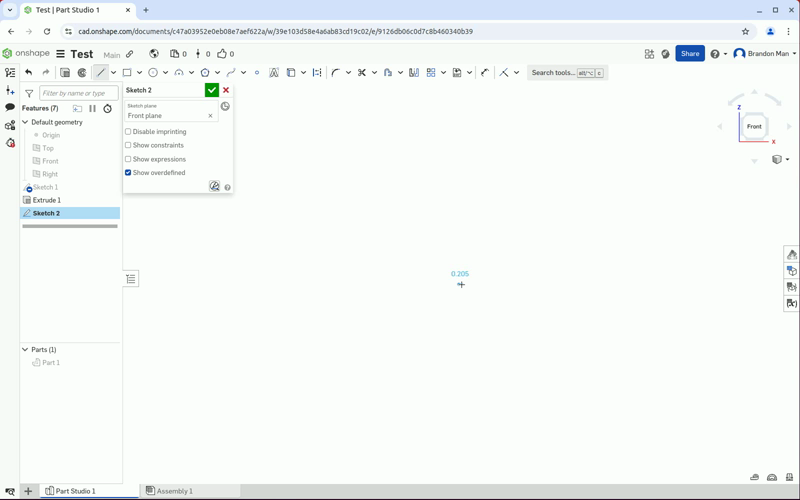
scroll(6)
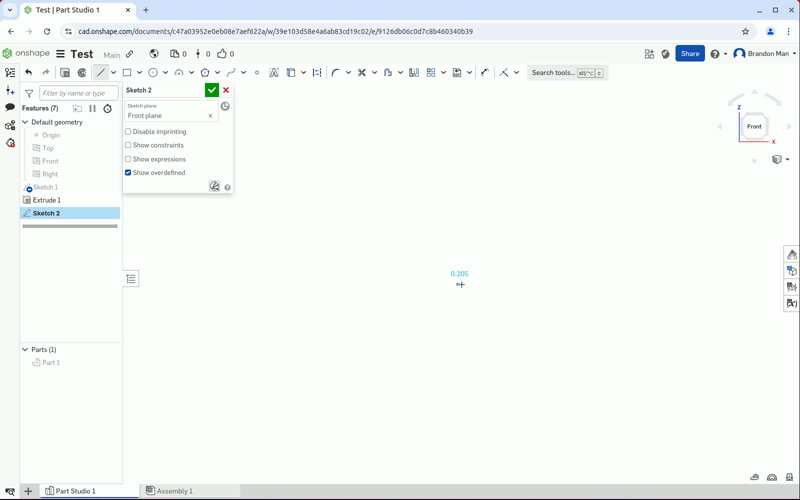
scroll(6)
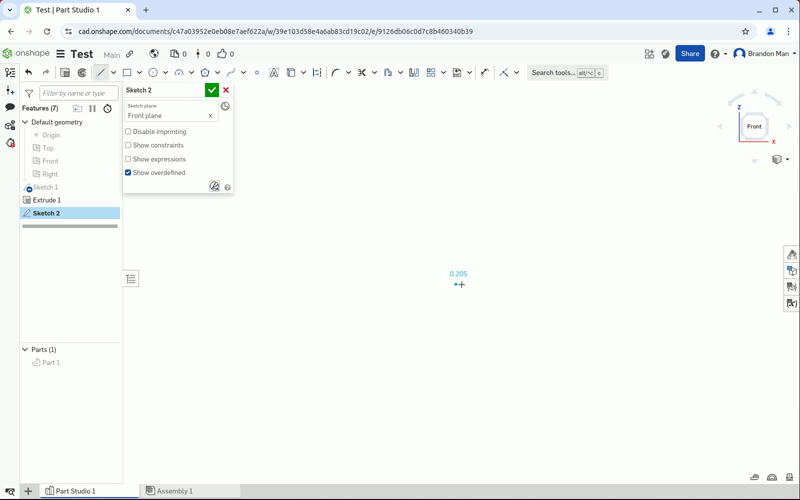
scroll(6)
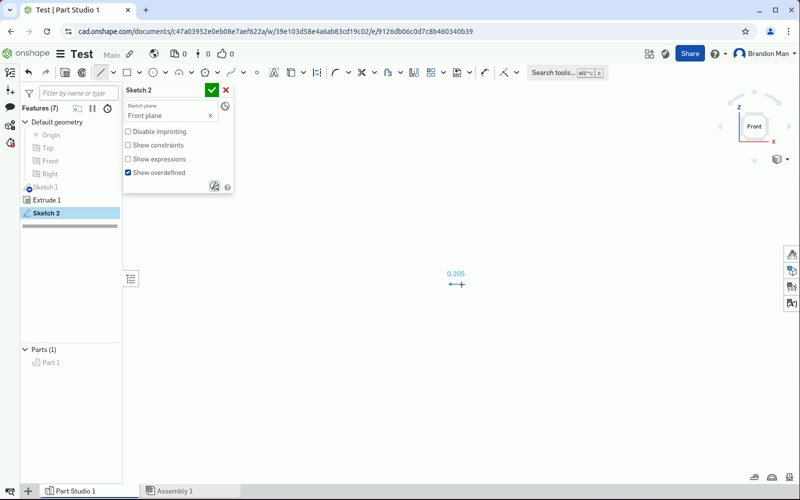
click(461, 284)
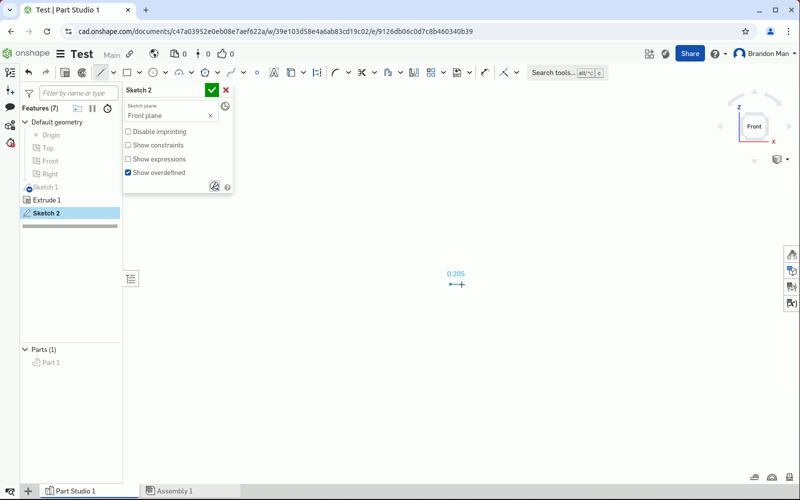
scroll(-6)
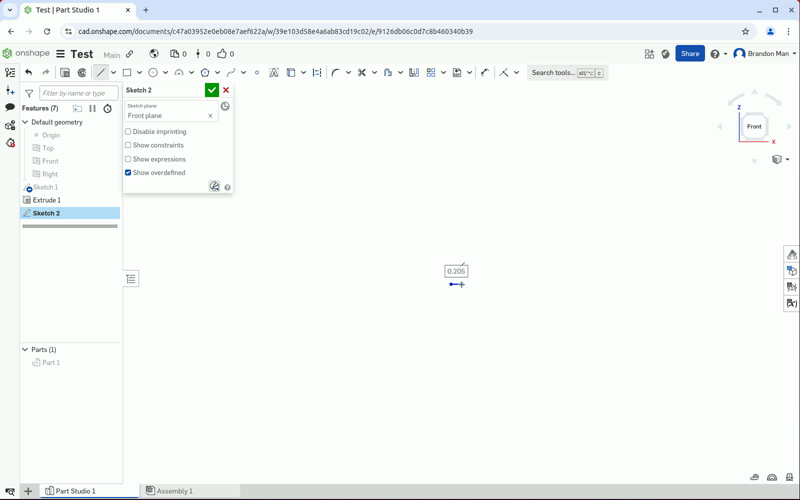
scroll(-6)
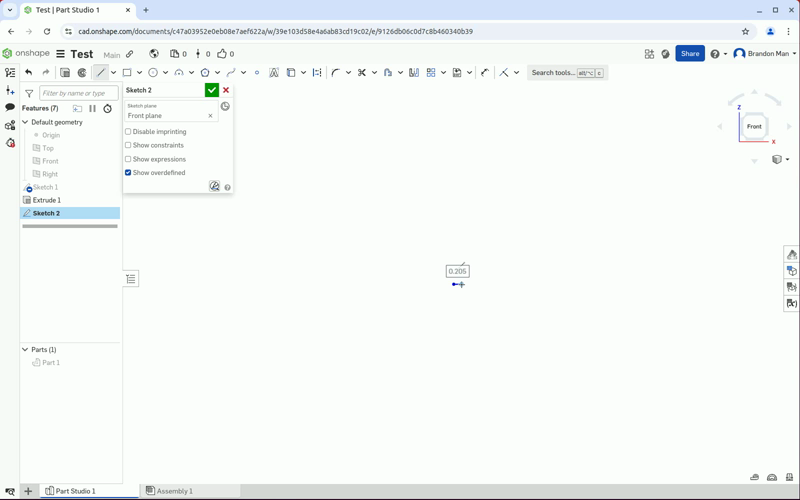
scroll(-6)
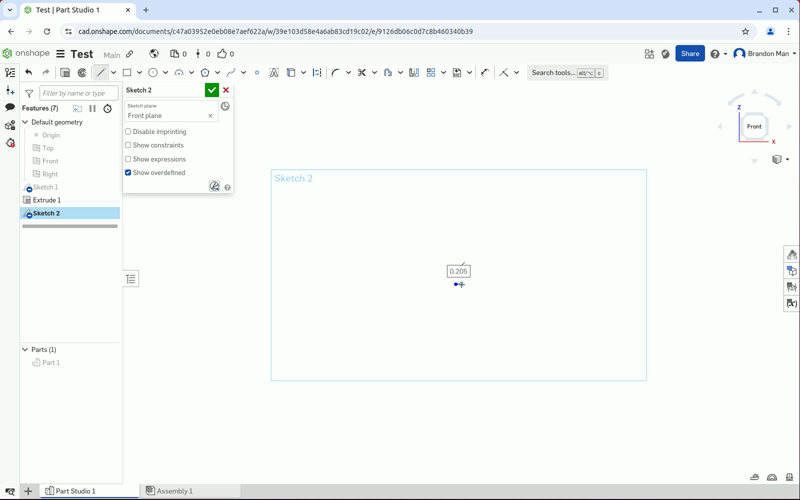
scroll(-6)
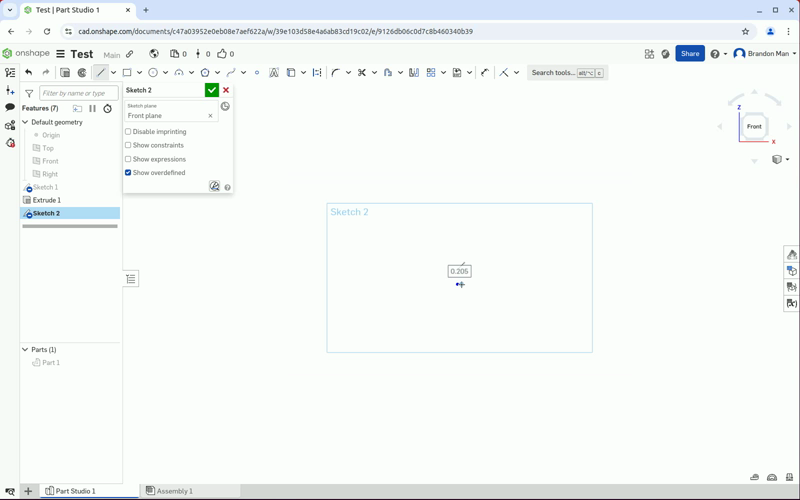
scroll(-6)
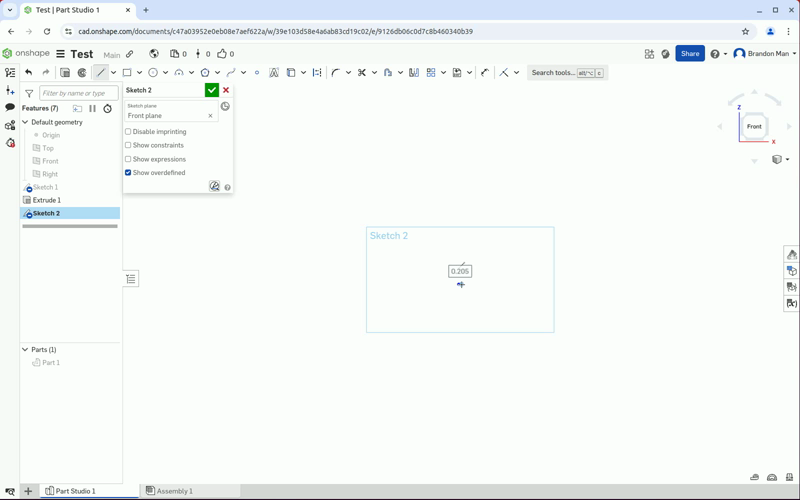
scroll(-6)
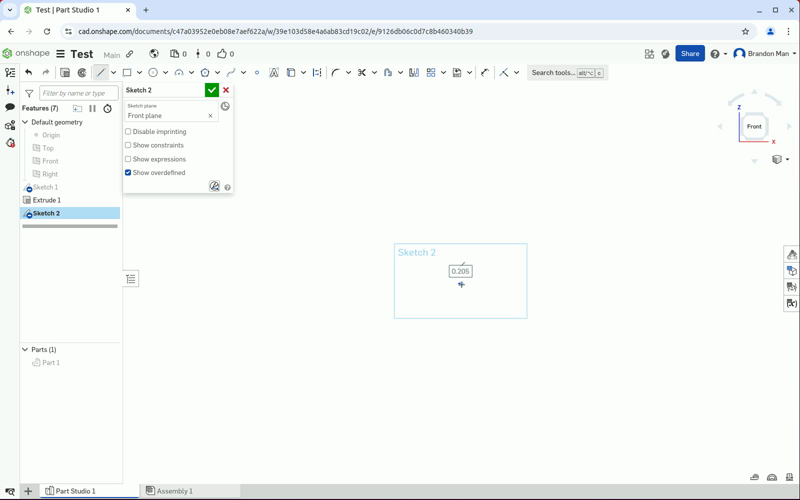
scroll(-6)
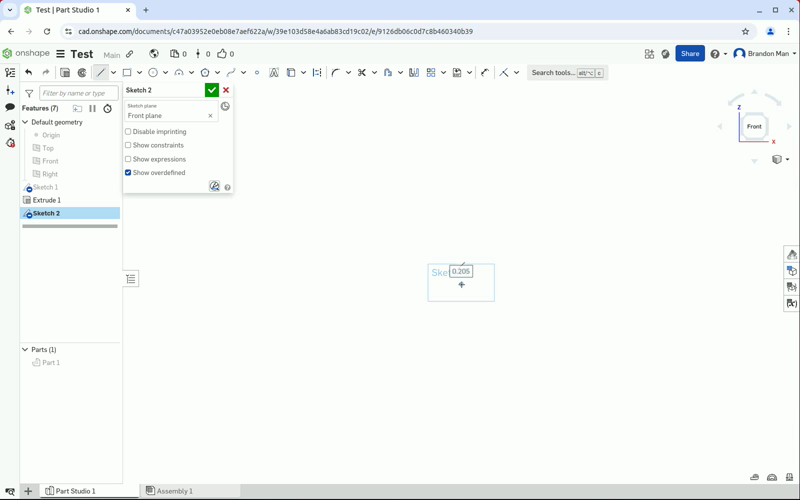
key_up(shift)
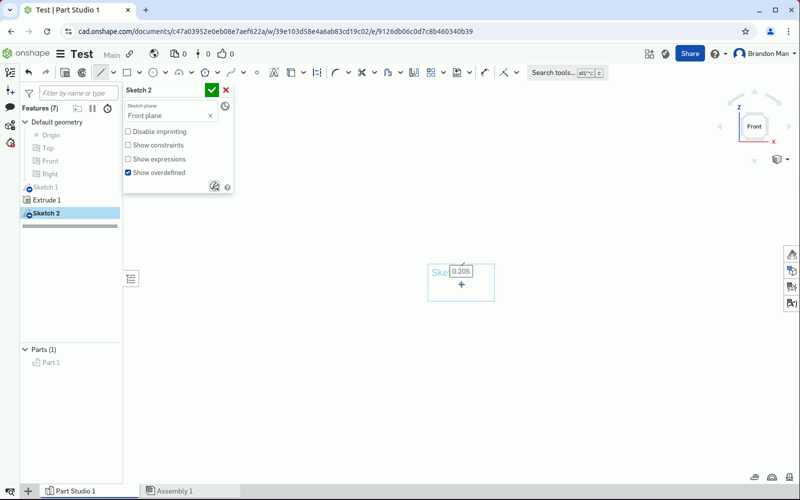
key_down(shift)
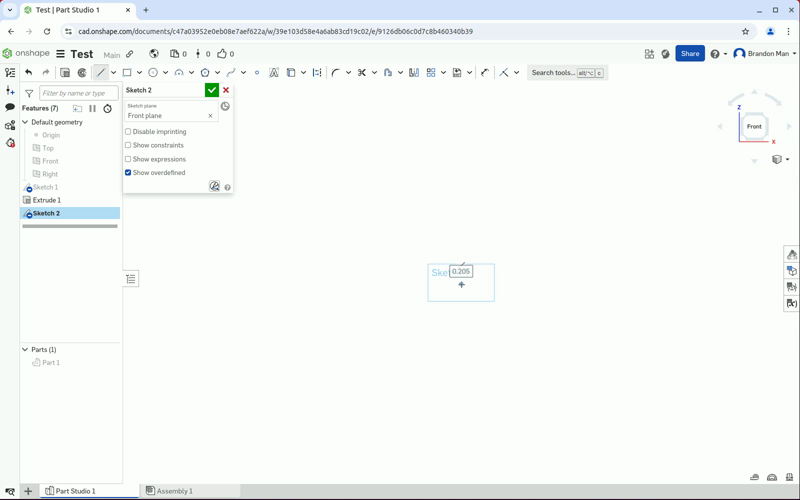
mouse_move(492, 284)
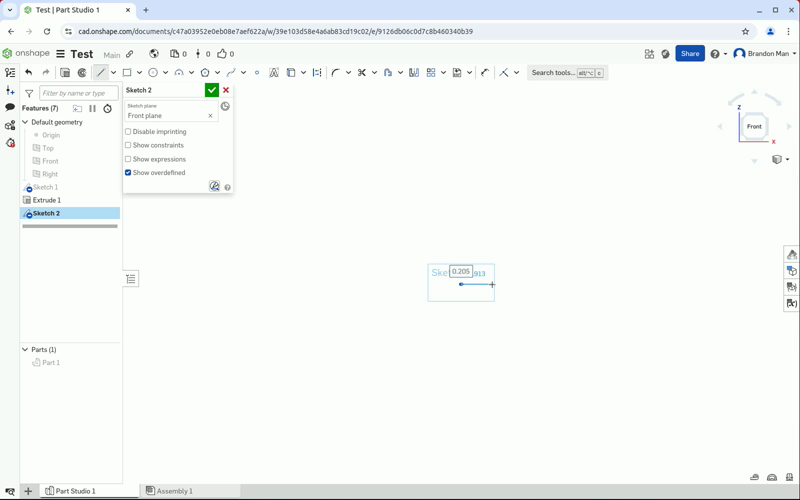
mouse_move(461, 282)
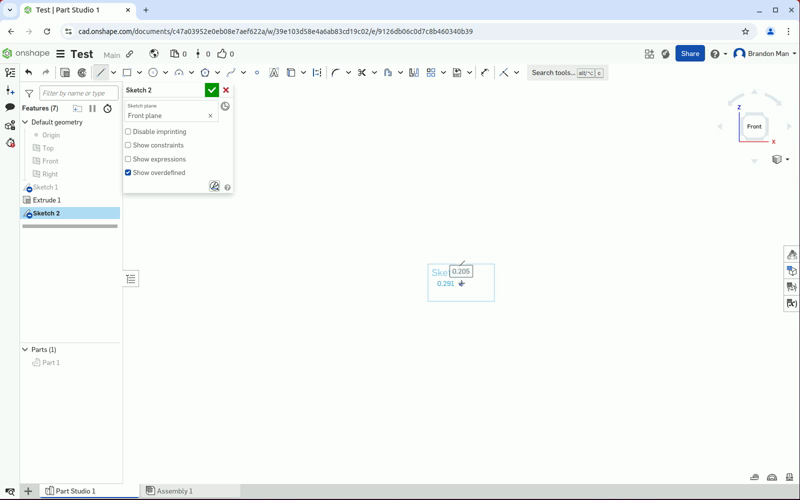
scroll(6)
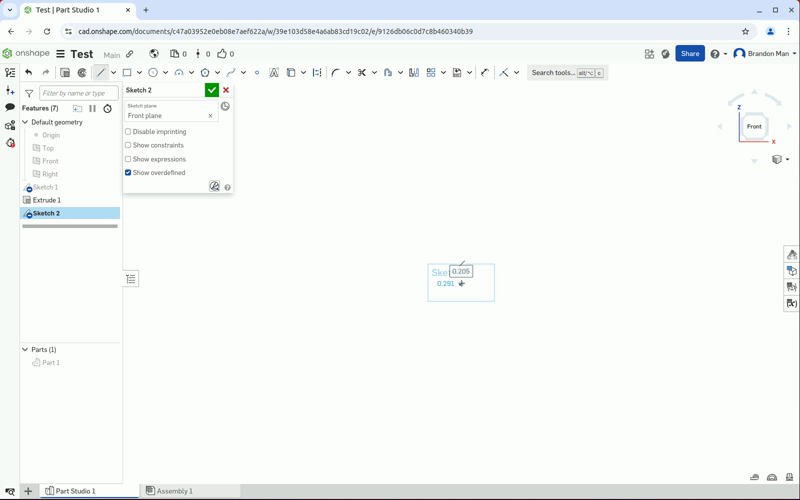
scroll(6)
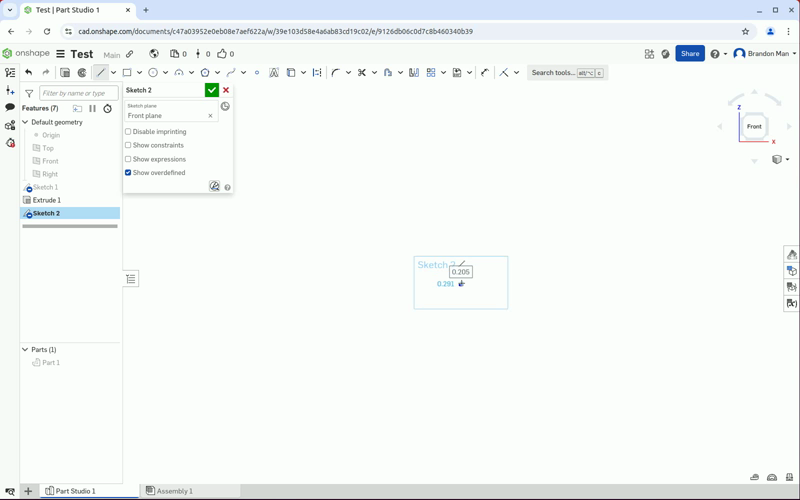
scroll(6)
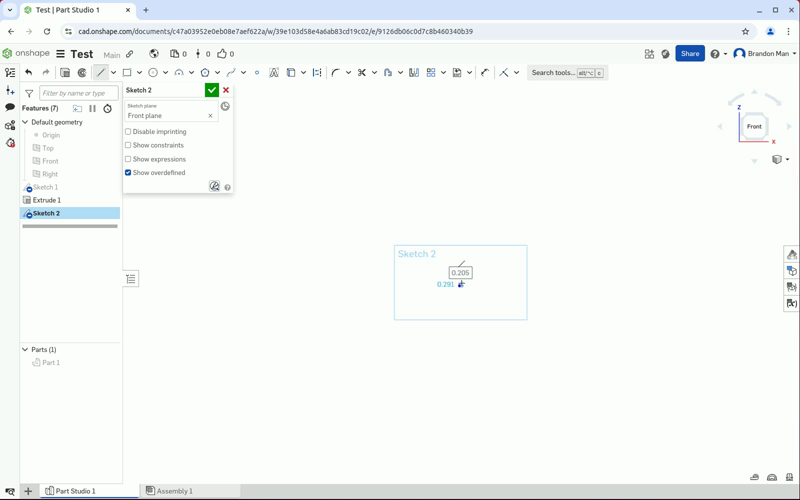
scroll(6)
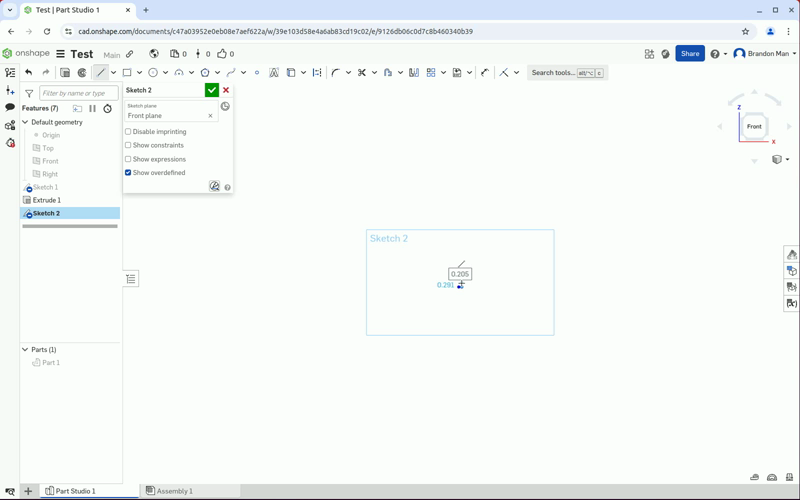
scroll(6)
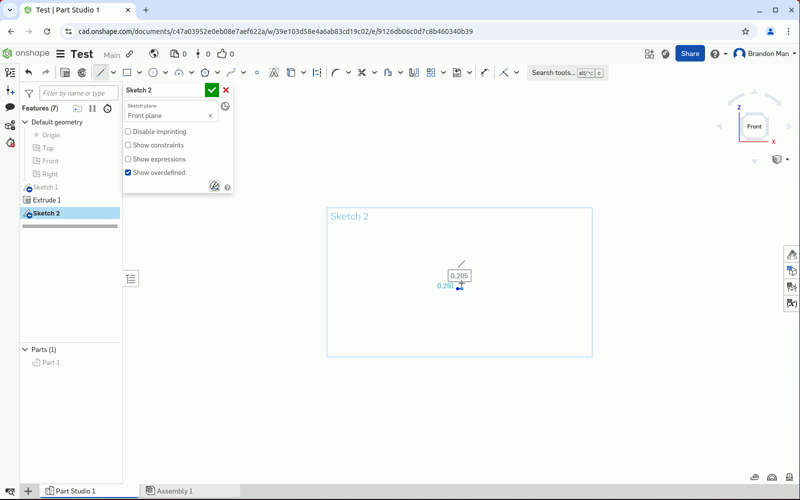
scroll(6)
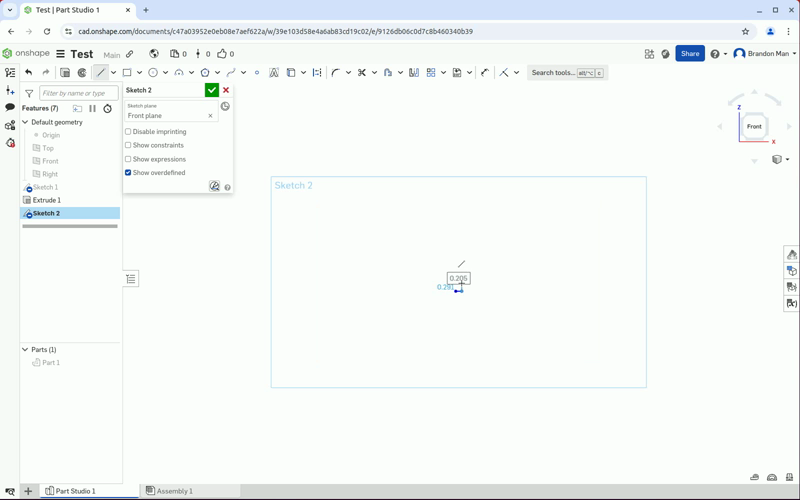
scroll(6)
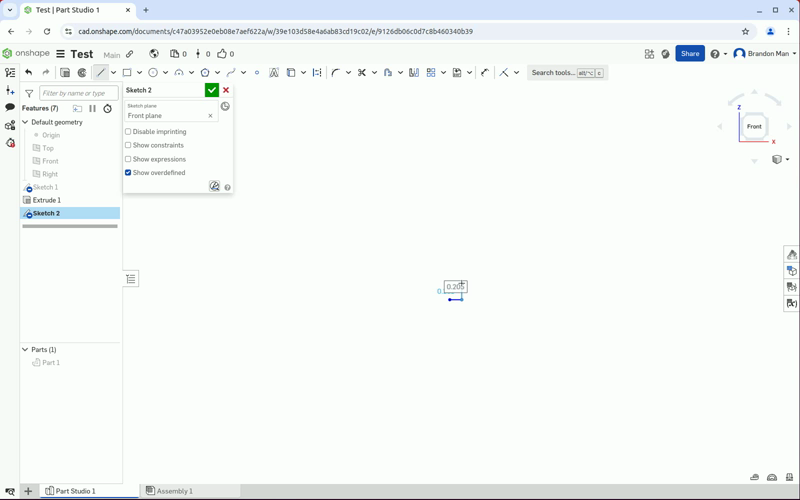
click(461, 282)
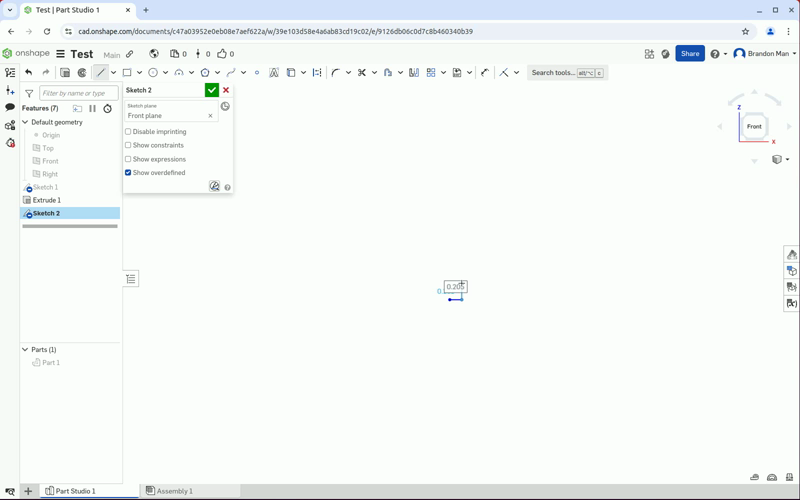
scroll(-6)
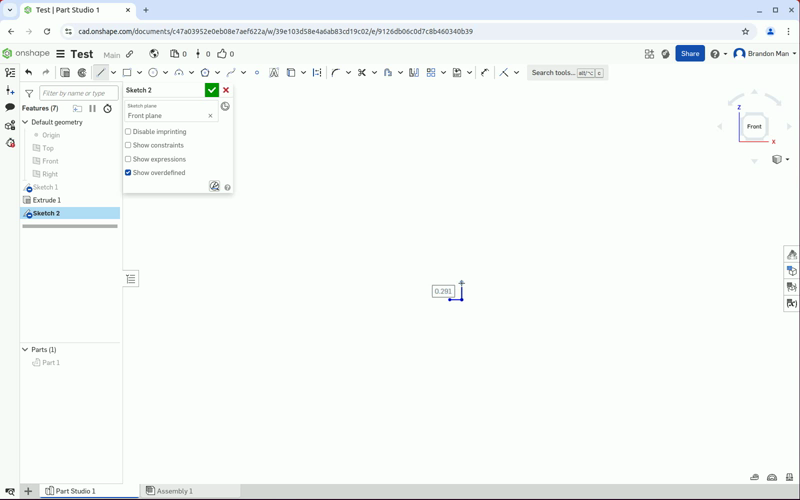
scroll(-6)
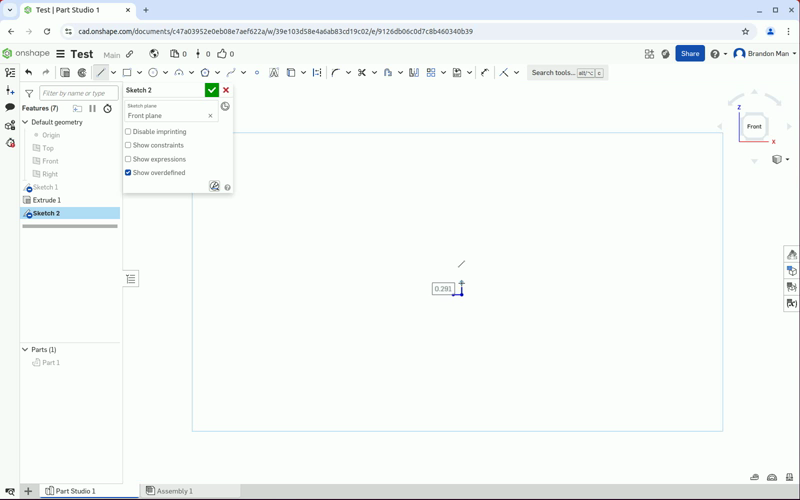
scroll(-6)
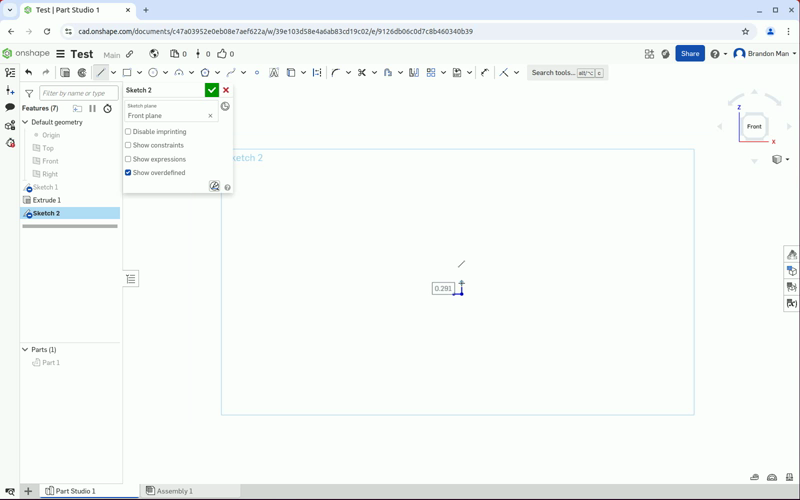
scroll(-6)
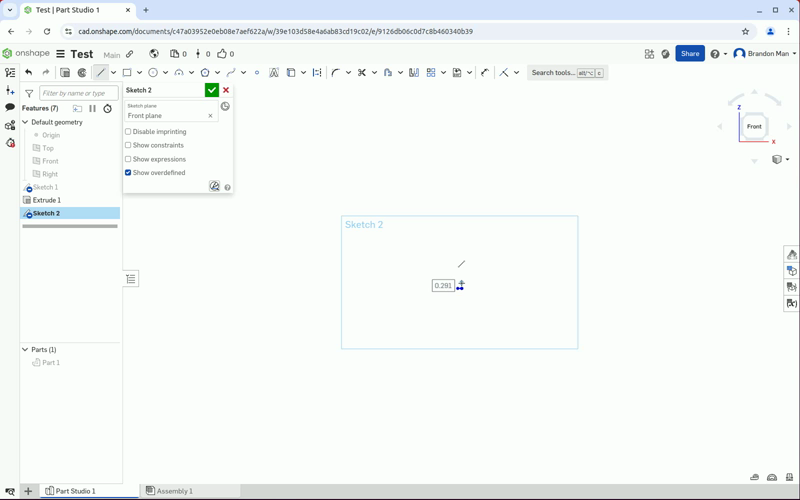
scroll(-6)
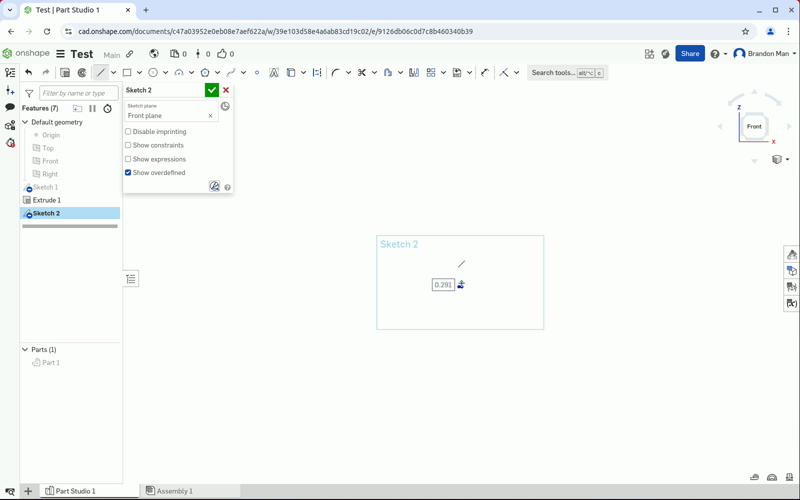
scroll(-6)
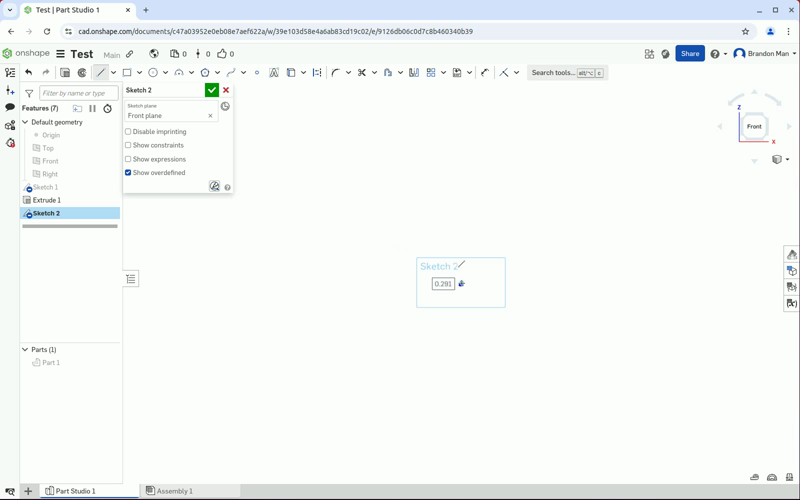
scroll(-6)
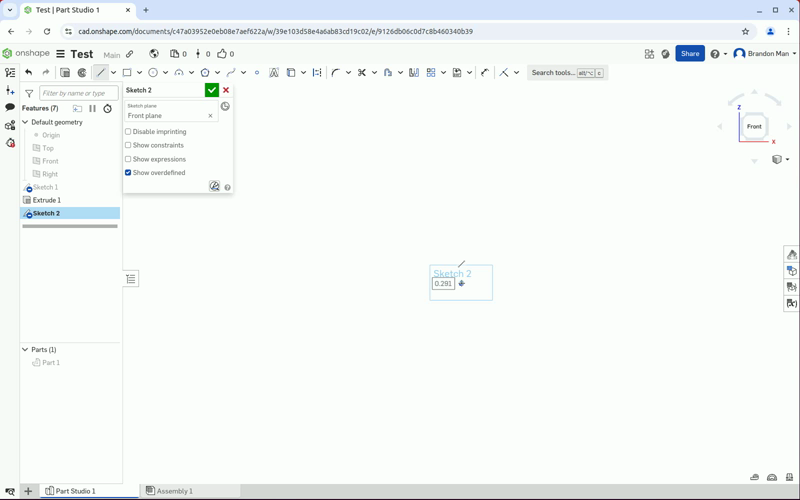
key_up(shift)
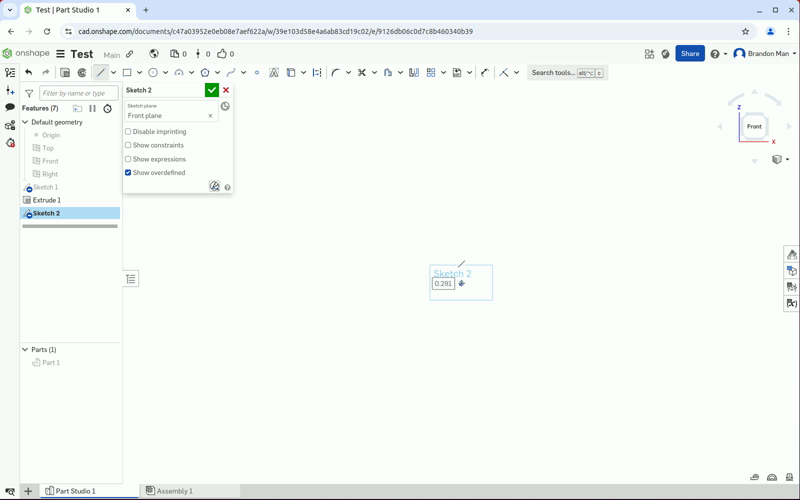
key_down(shift)
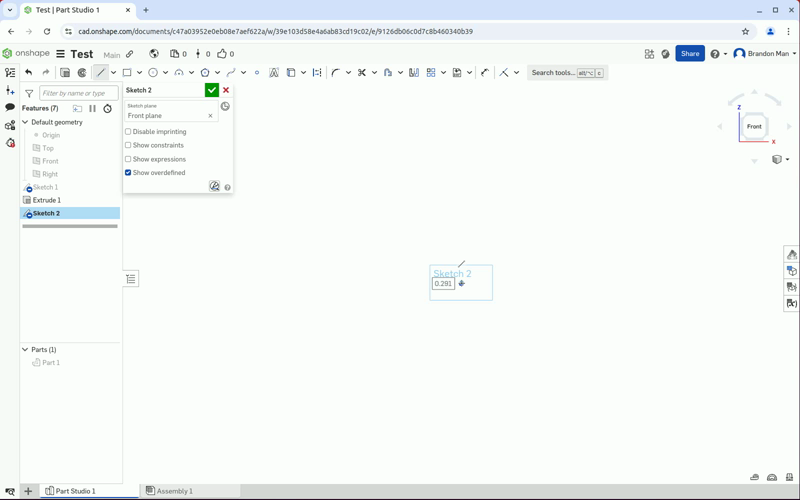
key_up(shift)
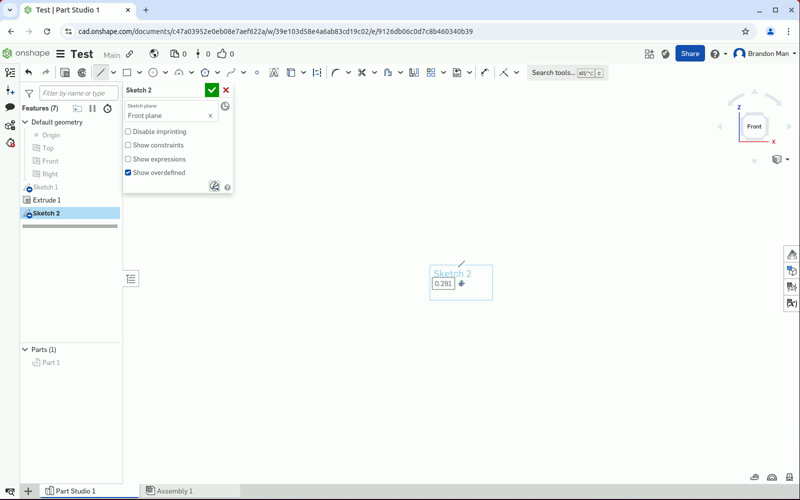
key_down(shift)
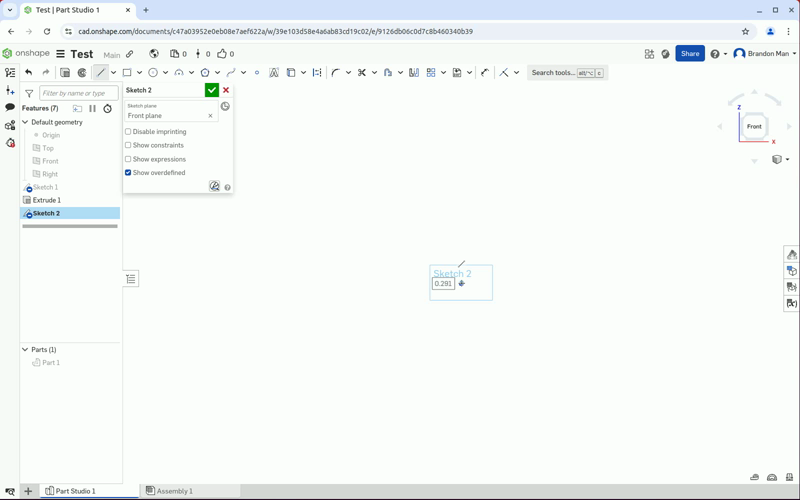
mouse_move(491, 282)
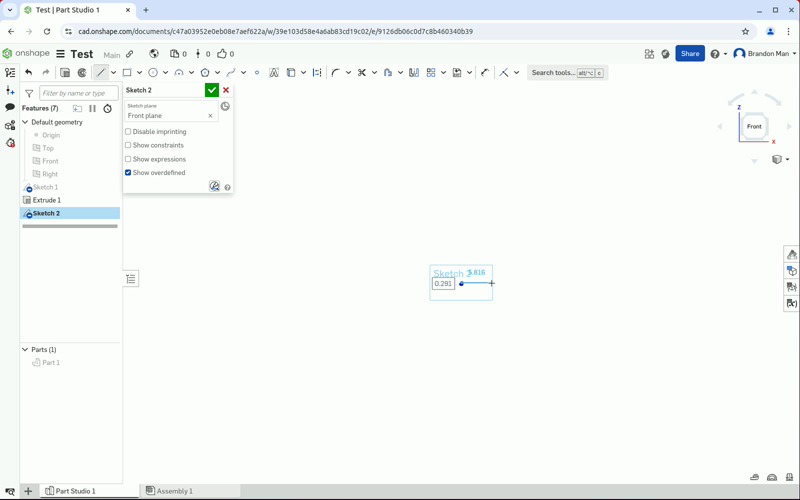
mouse_move(461, 281)
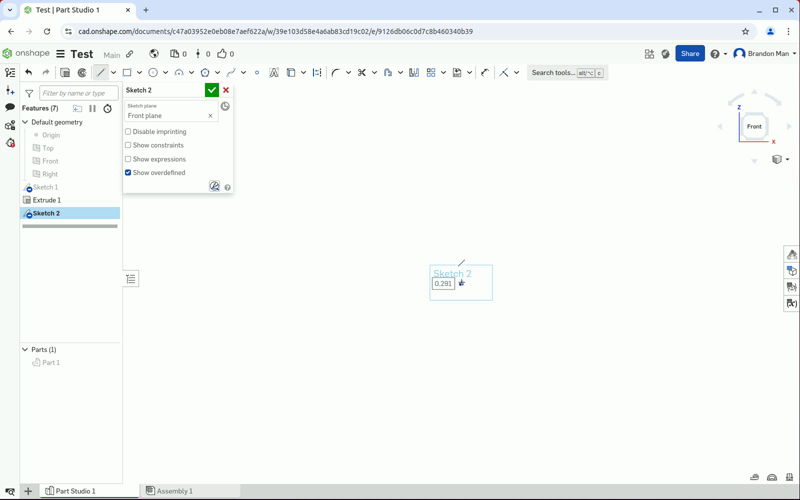
scroll(6)
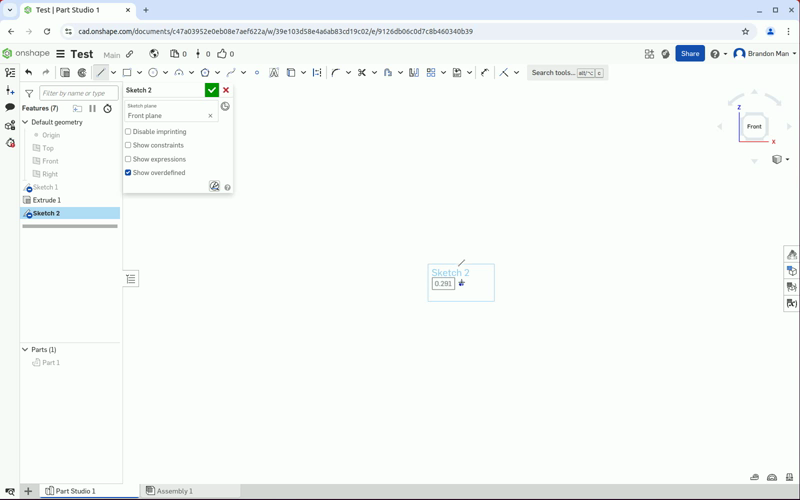
scroll(6)
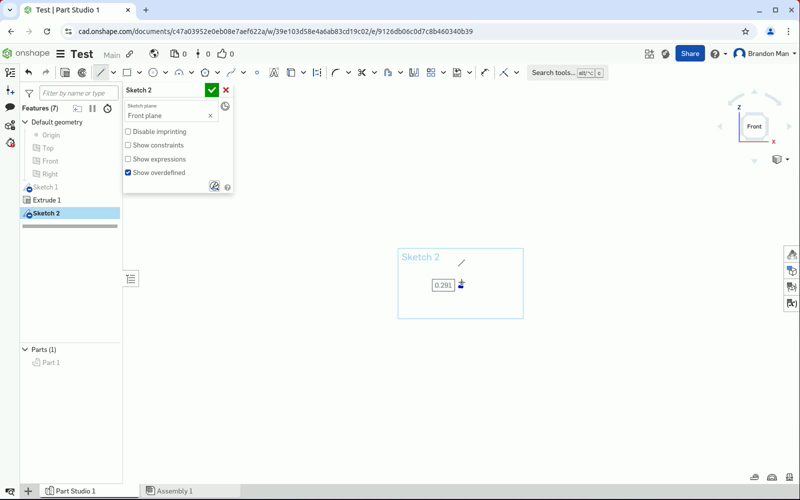
scroll(6)
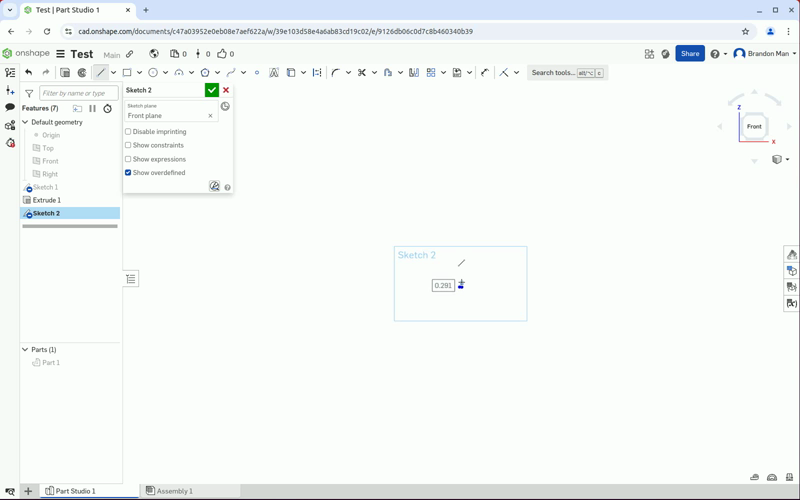
scroll(6)
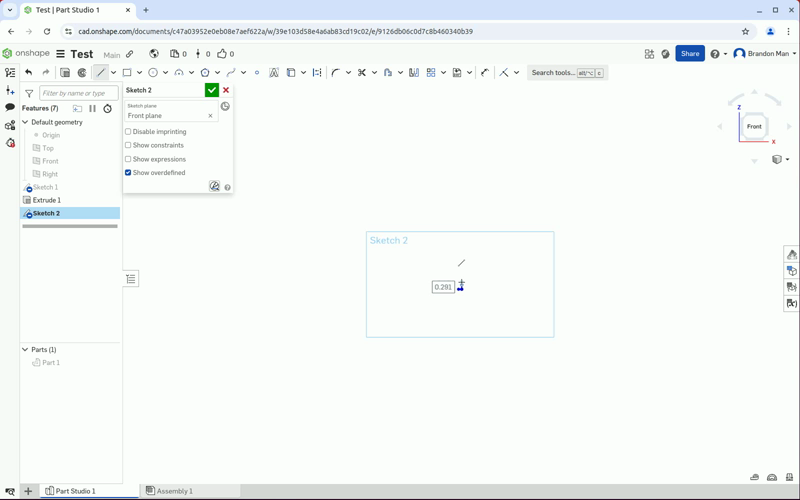
scroll(6)
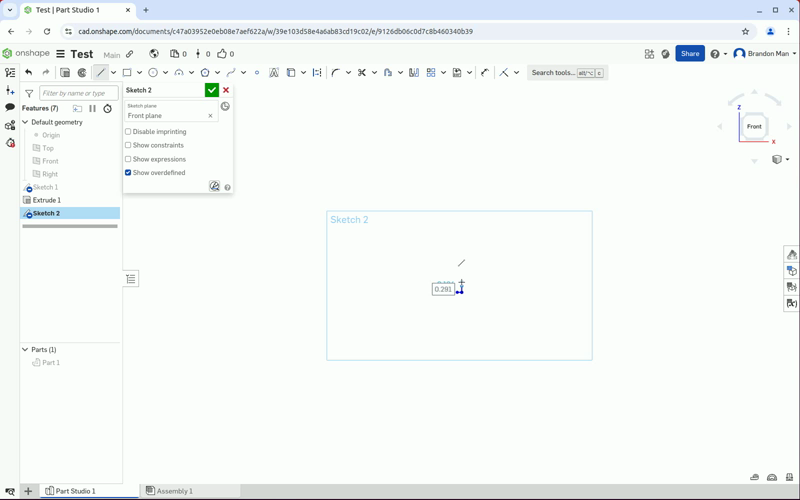
scroll(6)
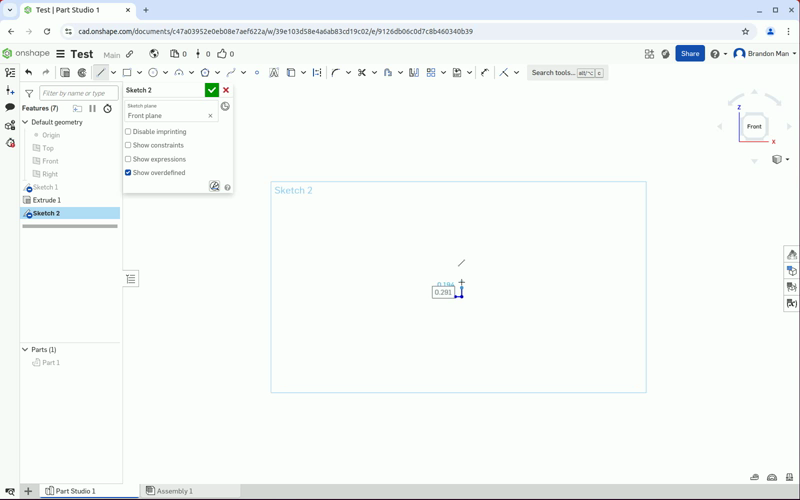
scroll(6)
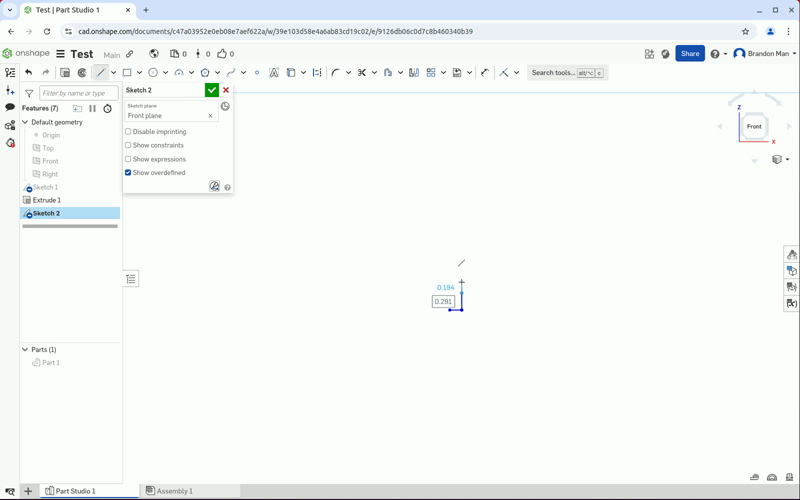
click(461, 281)
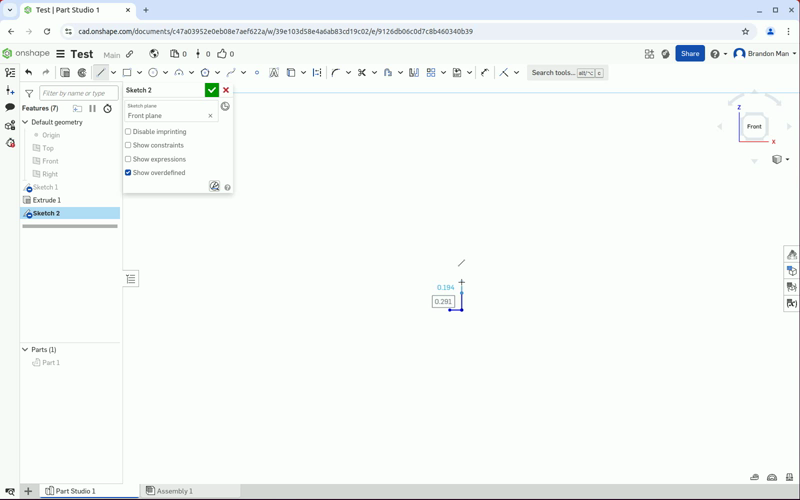
scroll(-6)
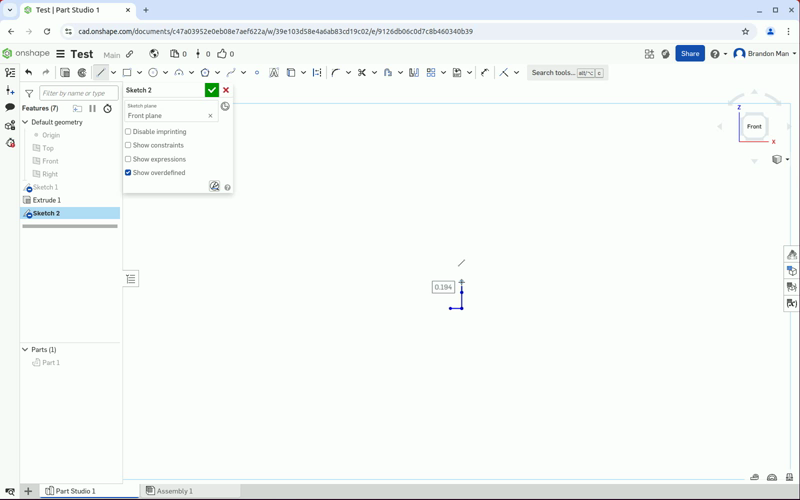
scroll(-6)
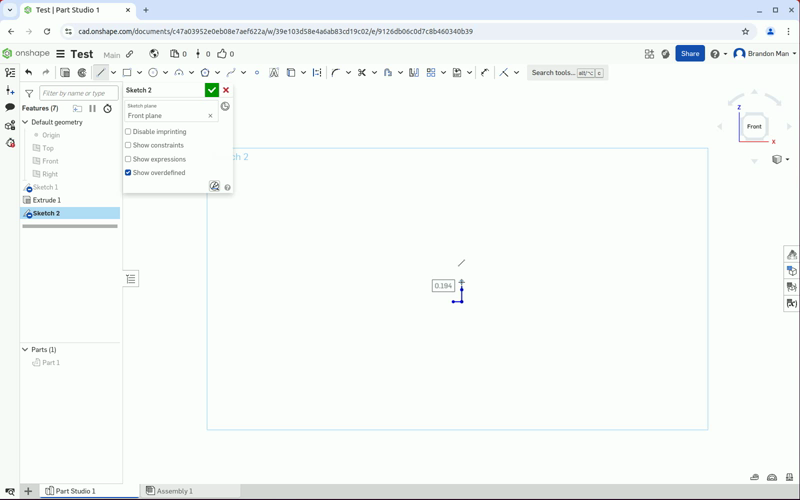
scroll(-6)
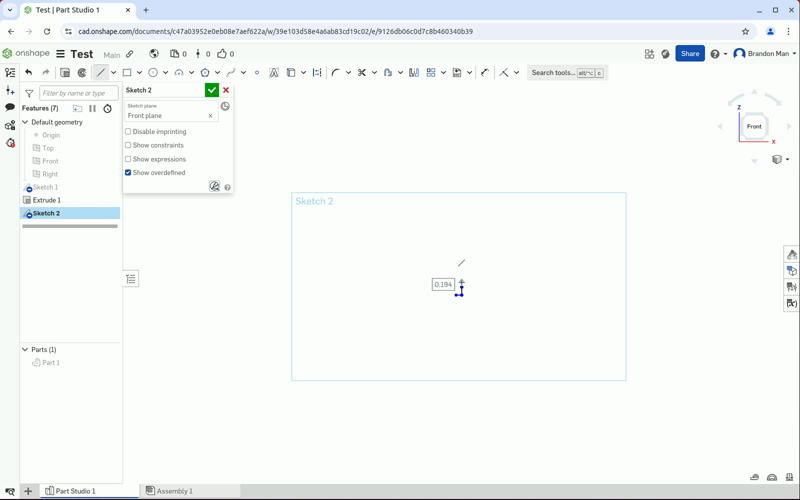
scroll(-6)
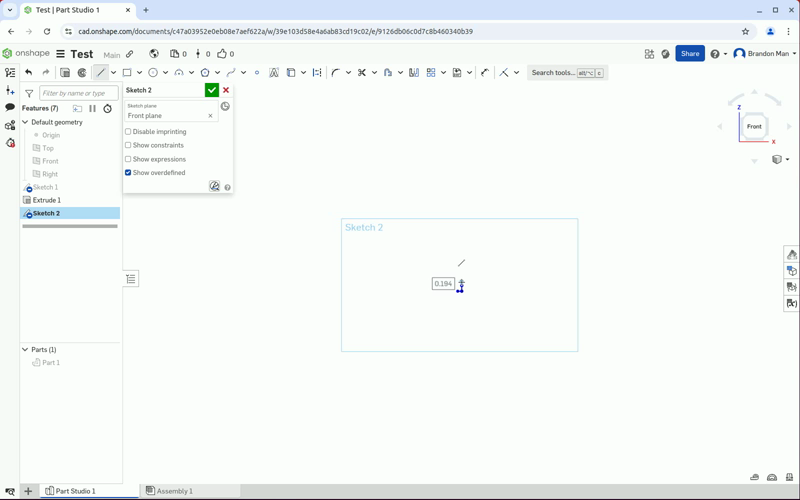
scroll(-6)
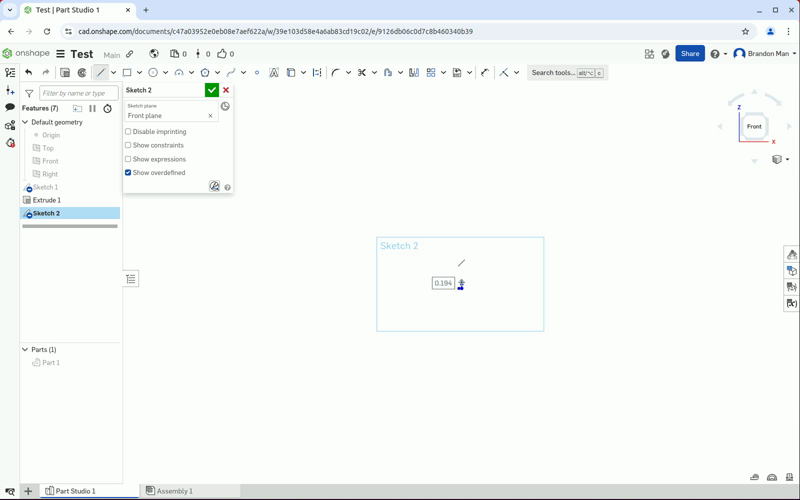
scroll(-6)
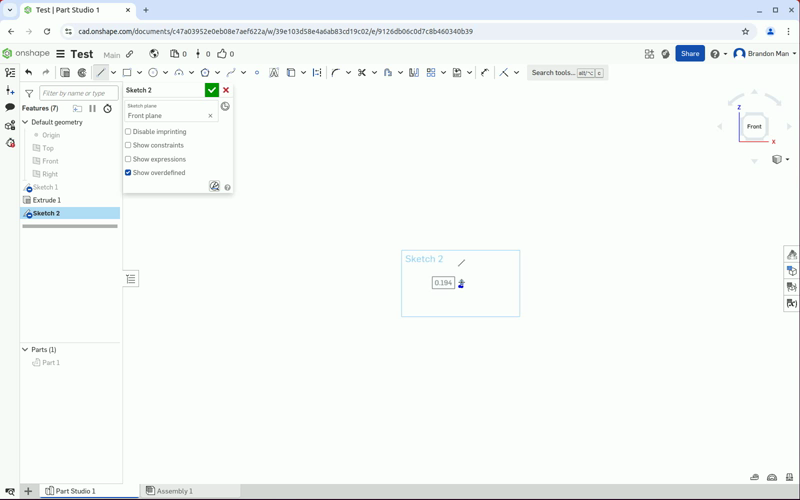
scroll(-6)
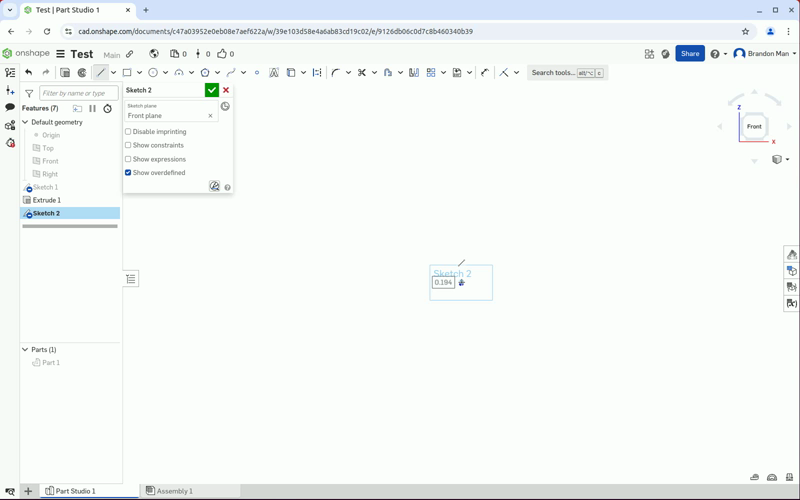
key_up(shift)
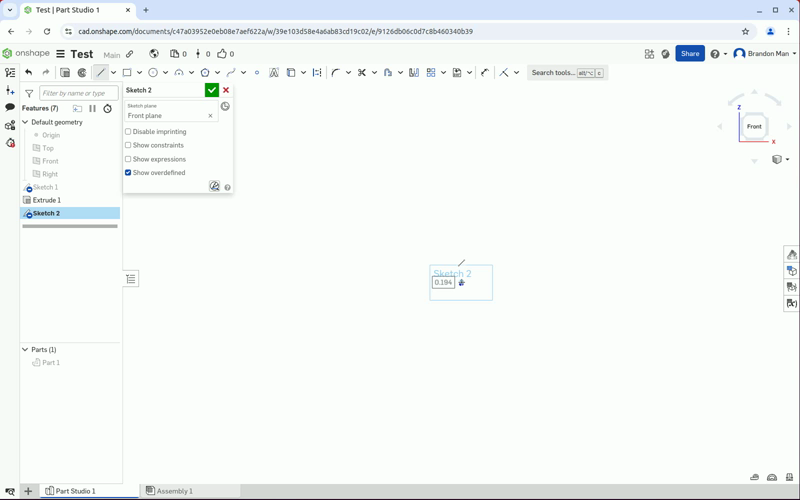
key_down(shift)
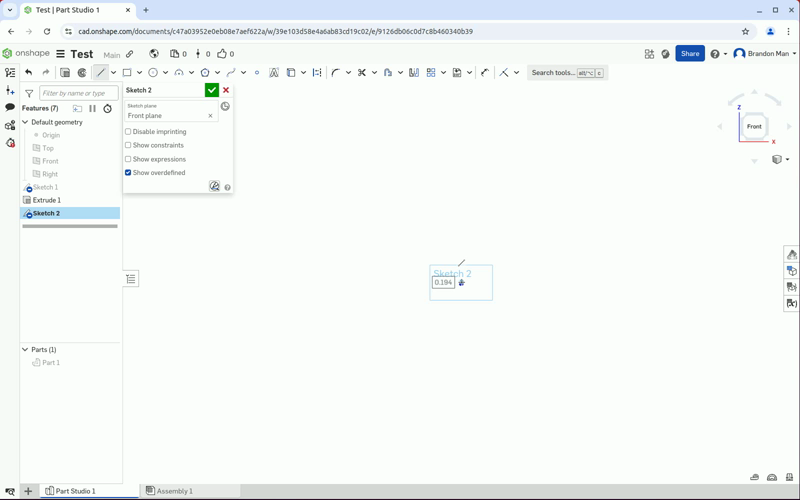
mouse_move(491, 281)
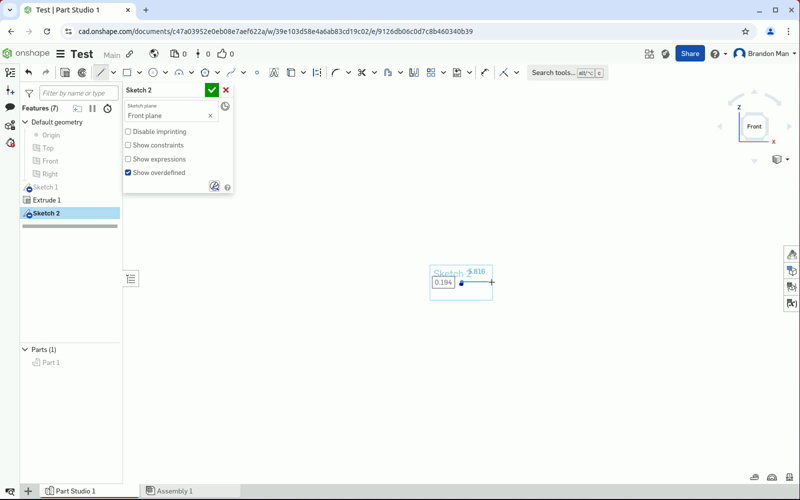
mouse_move(460, 281)
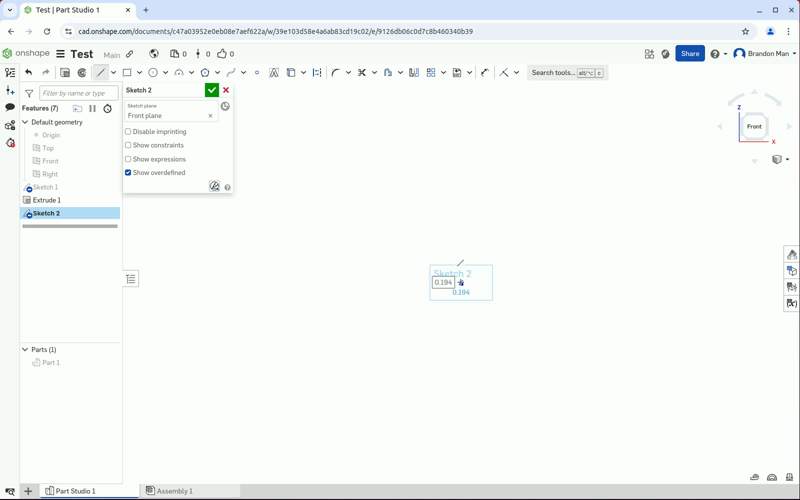
scroll(6)
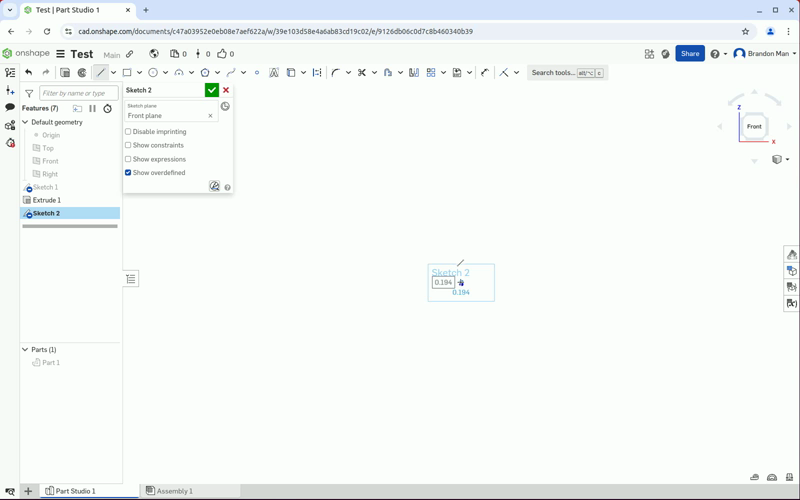
scroll(6)
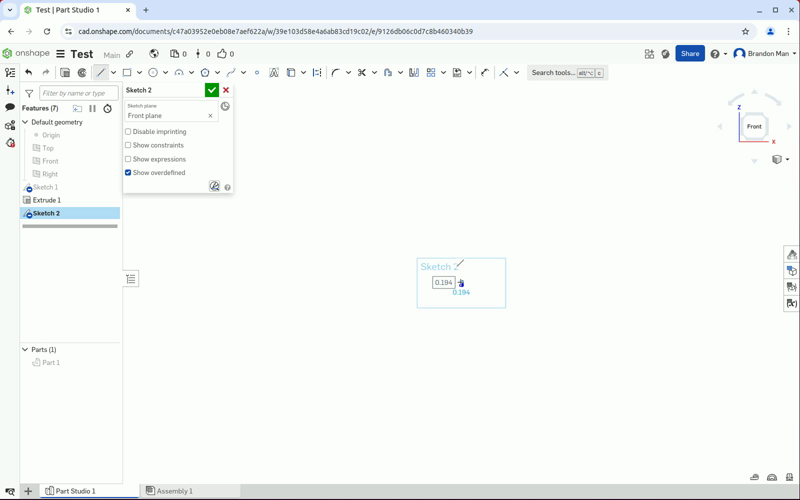
scroll(6)
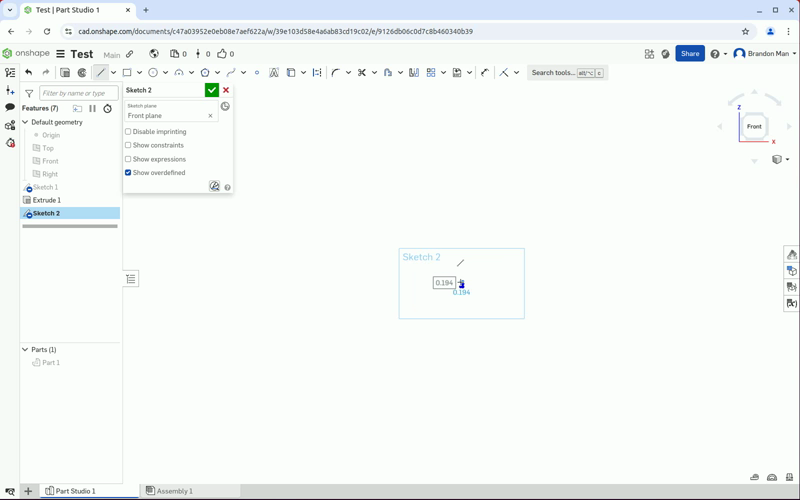
scroll(6)
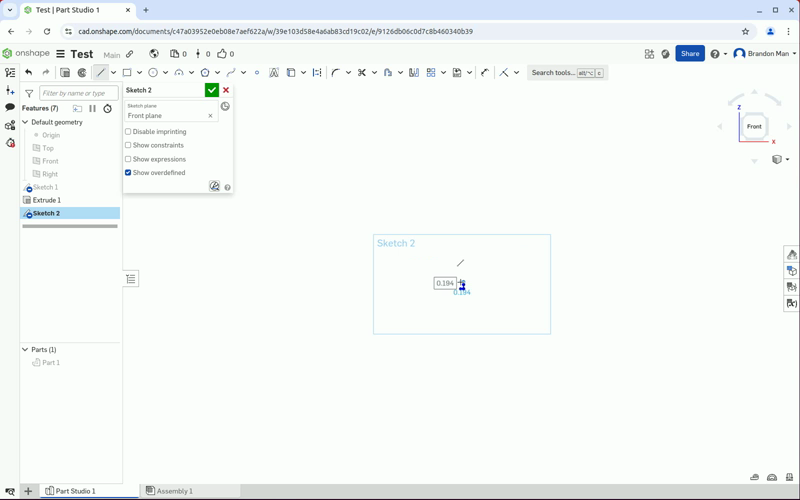
scroll(6)
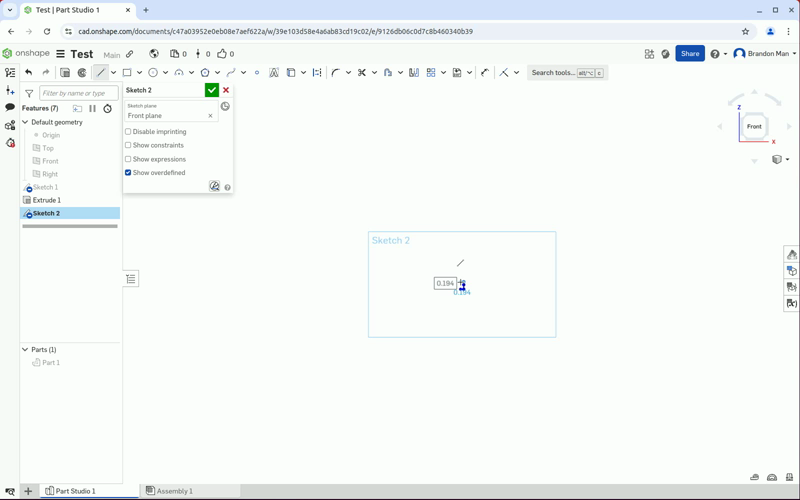
scroll(6)
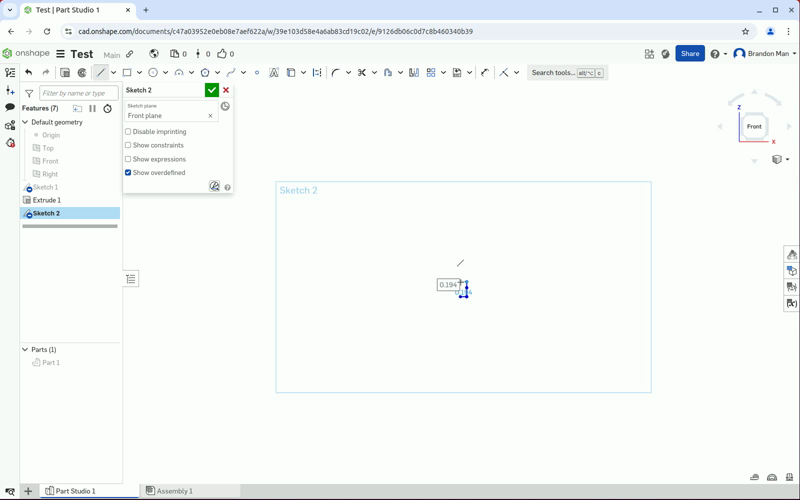
scroll(6)
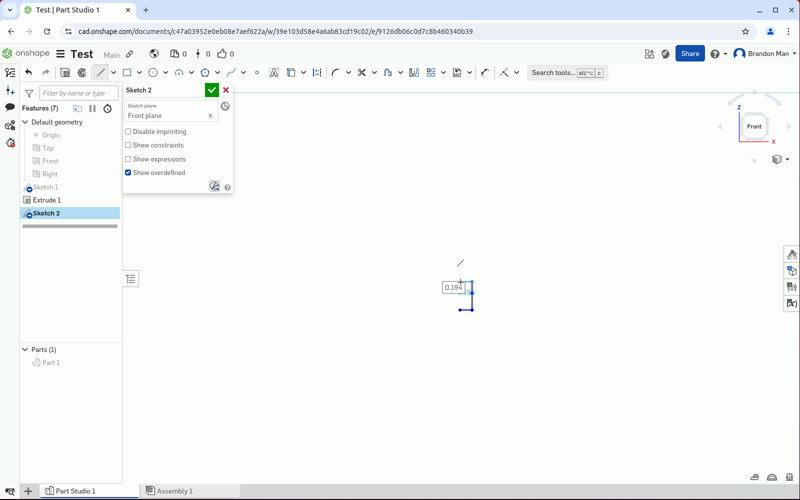
click(460, 281)
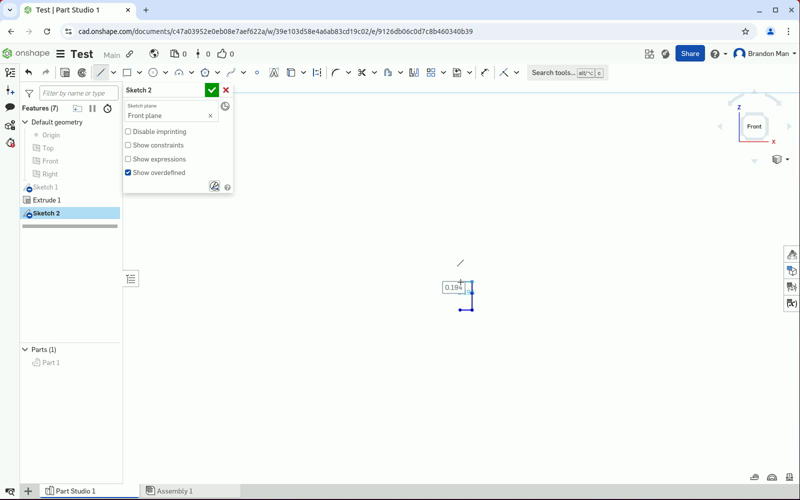
scroll(-6)
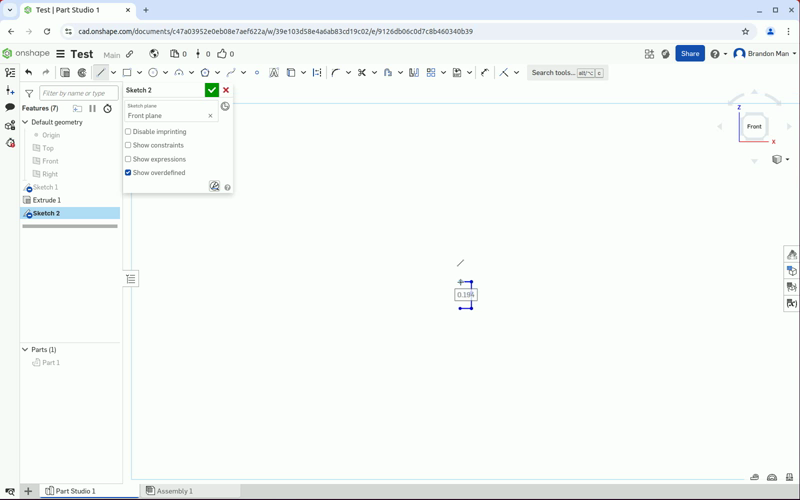
scroll(-6)
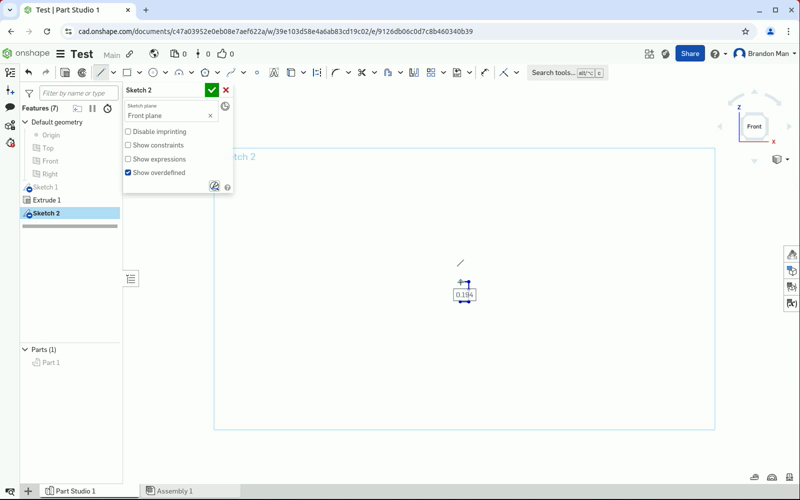
scroll(-6)
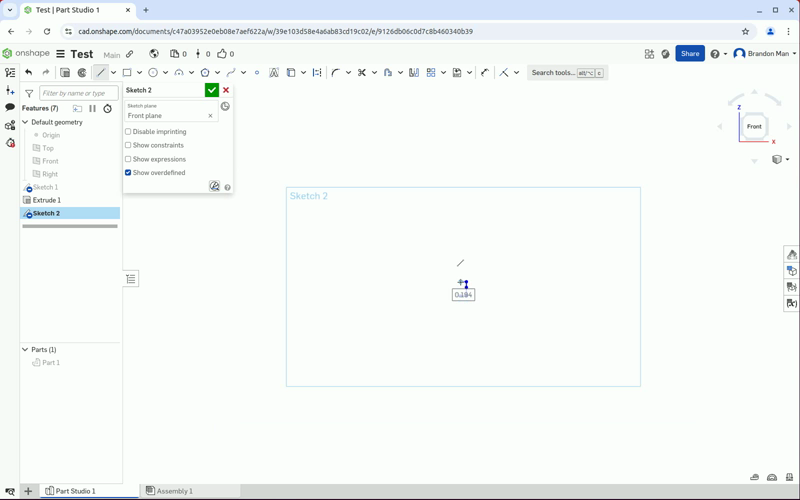
scroll(-6)
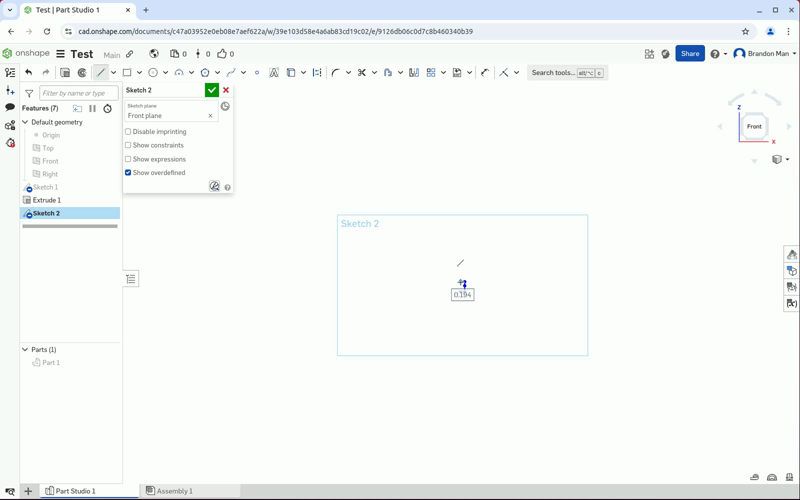
scroll(-6)
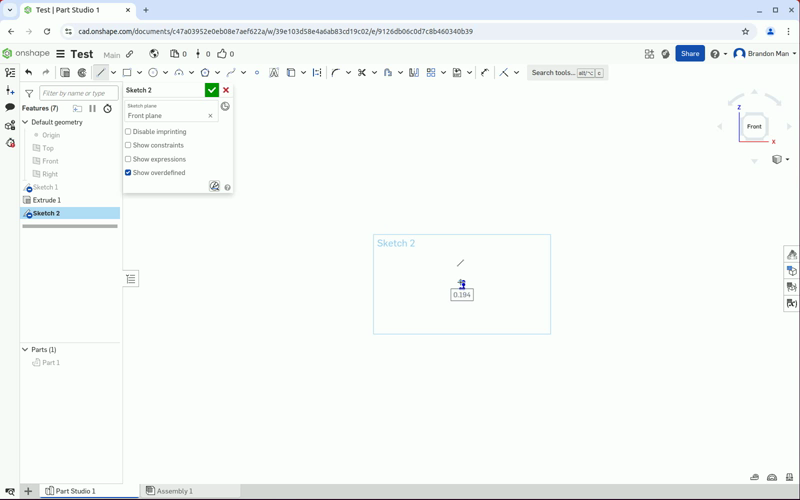
scroll(-6)
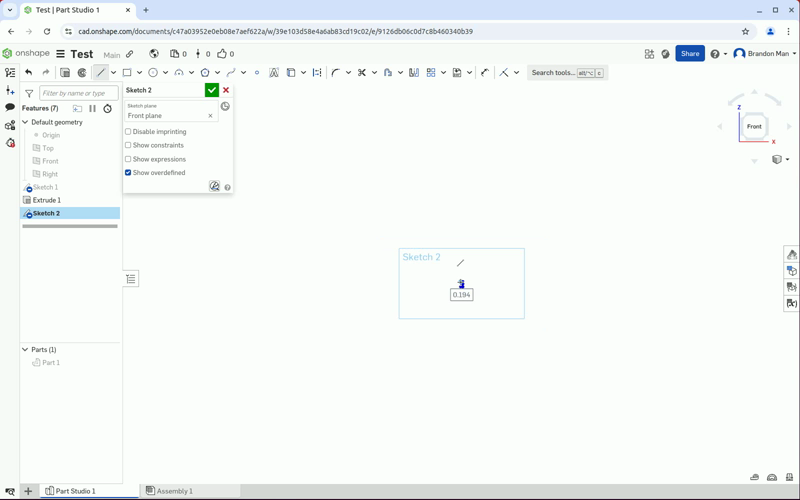
scroll(-6)
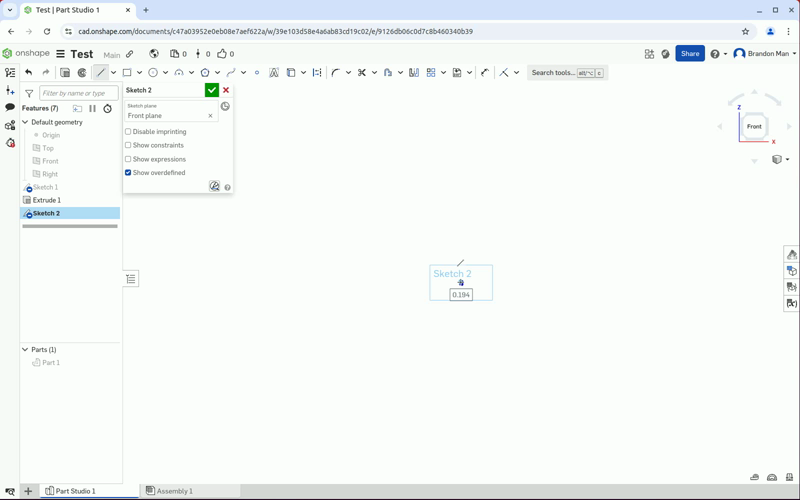
key_up(shift)
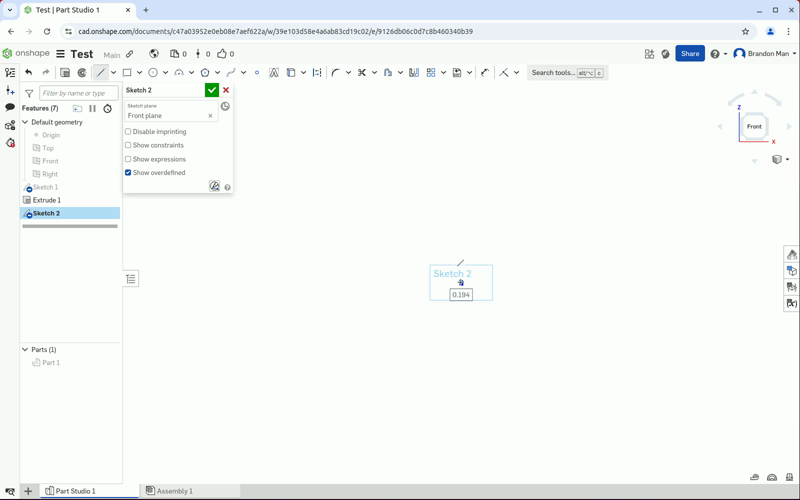
key_down(shift)
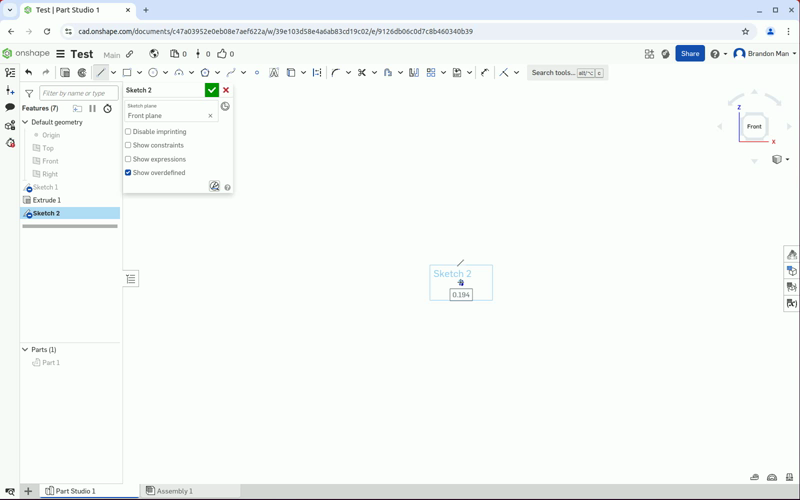
mouse_move(490, 281)
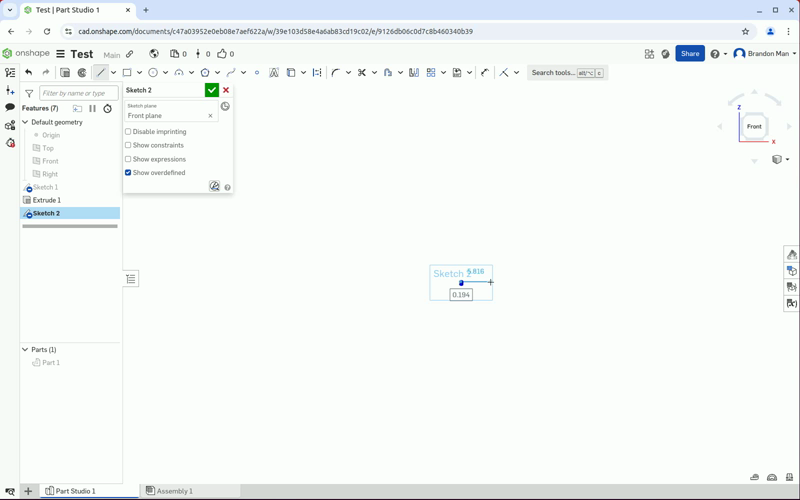
mouse_move(460, 282)
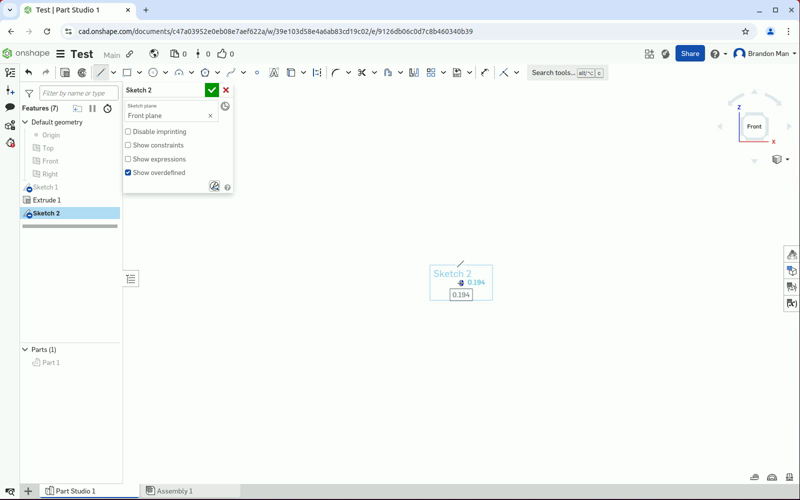
scroll(6)
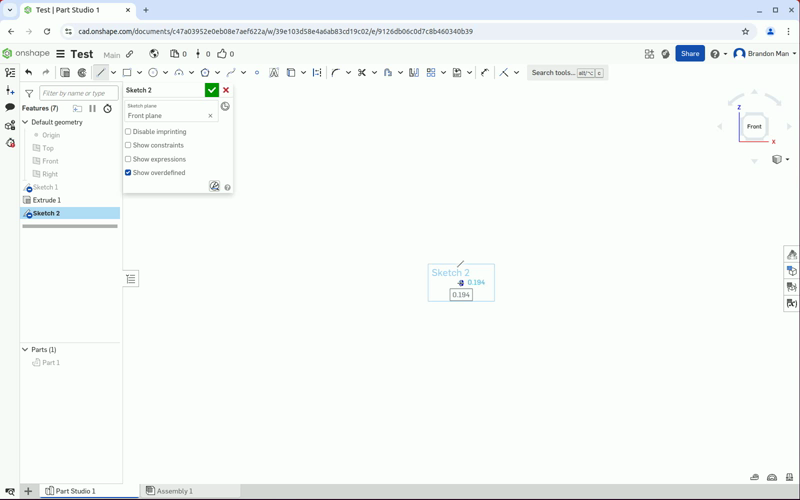
scroll(6)
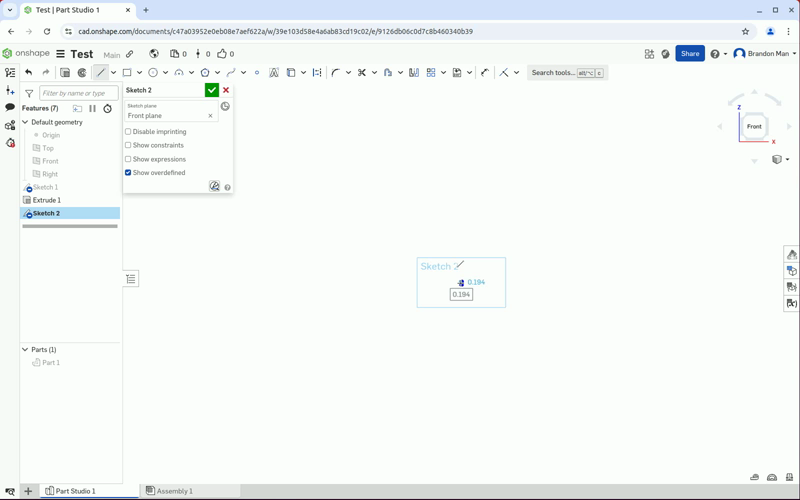
scroll(6)
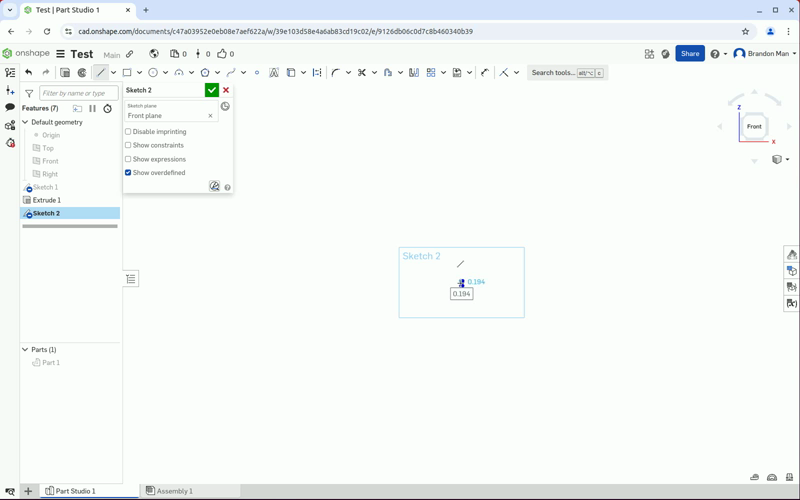
scroll(6)
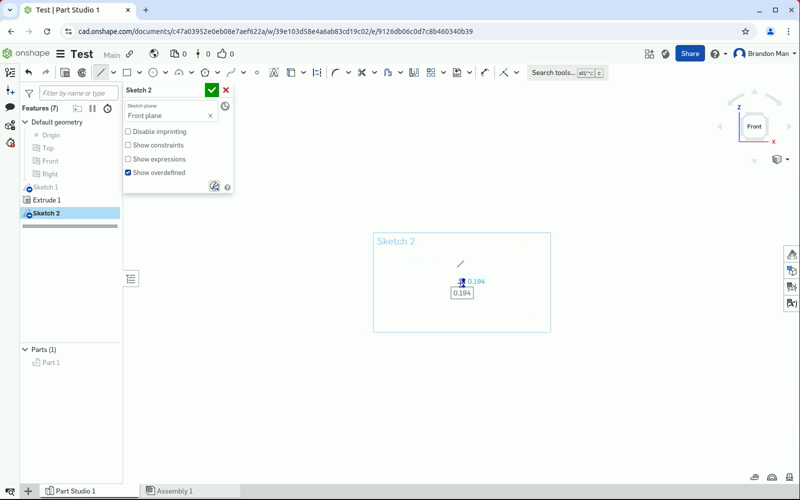
scroll(6)
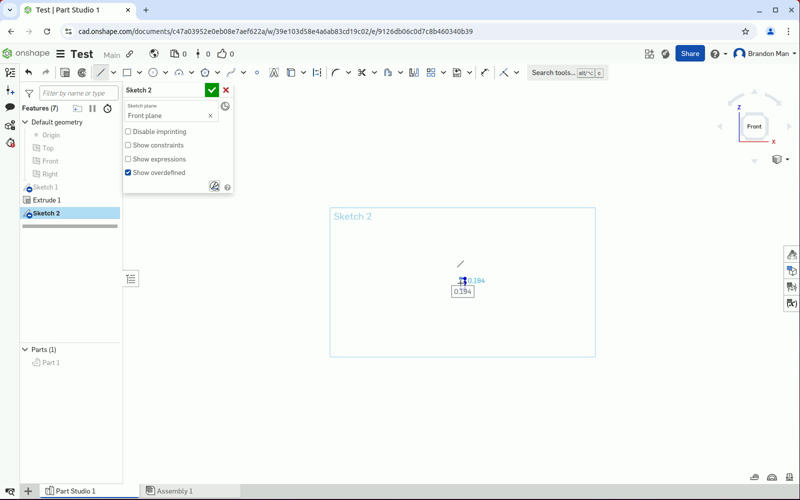
scroll(6)
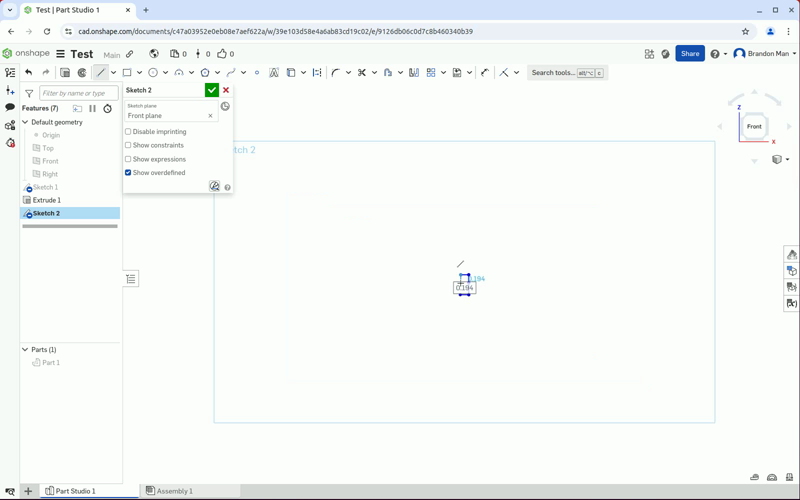
scroll(6)
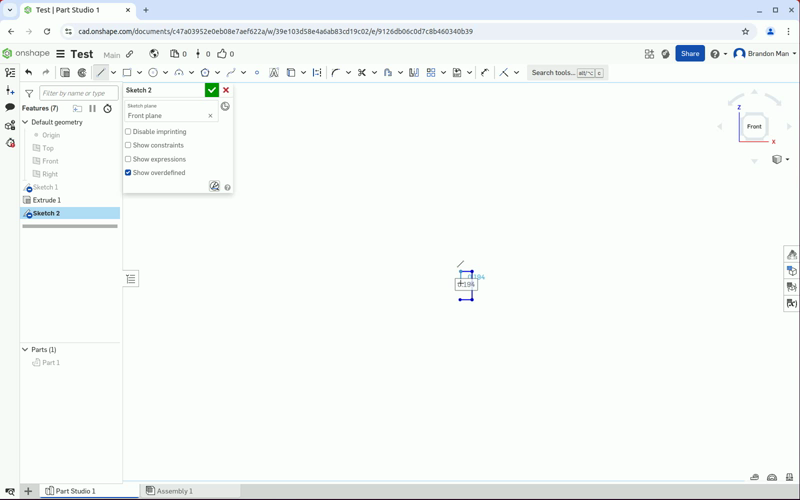
click(460, 282)
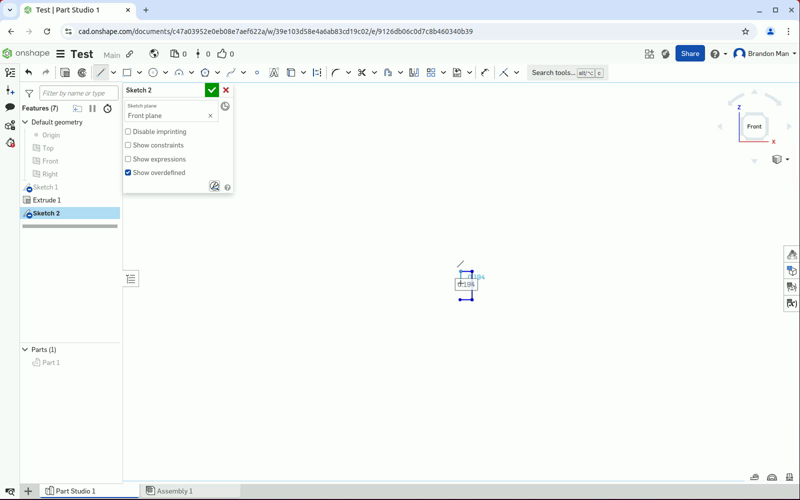
scroll(-6)
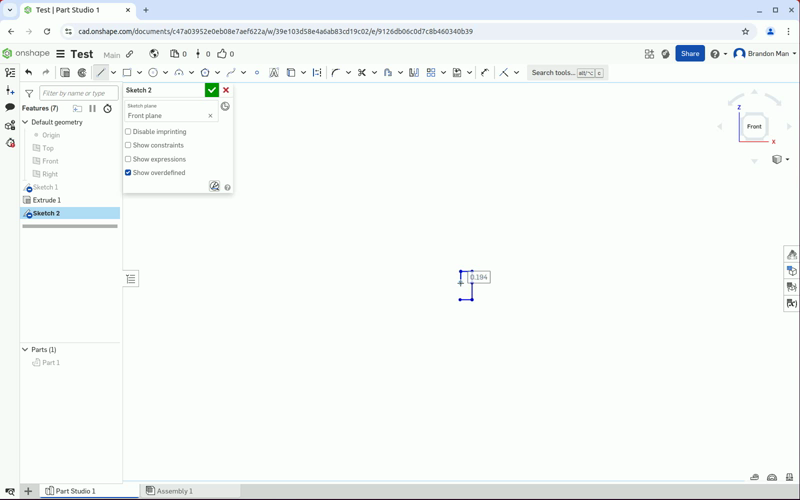
scroll(-6)
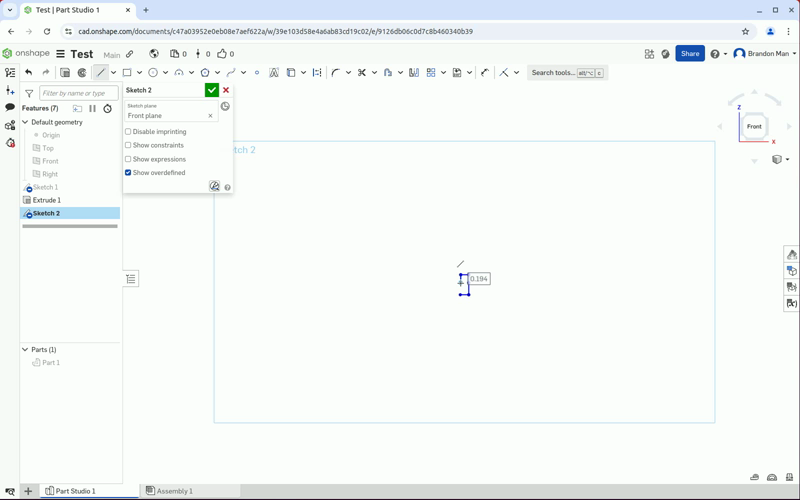
scroll(-6)
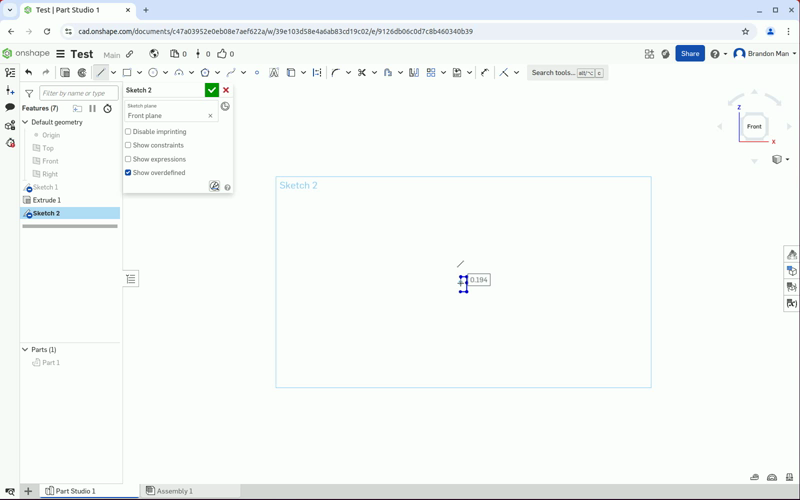
scroll(-6)
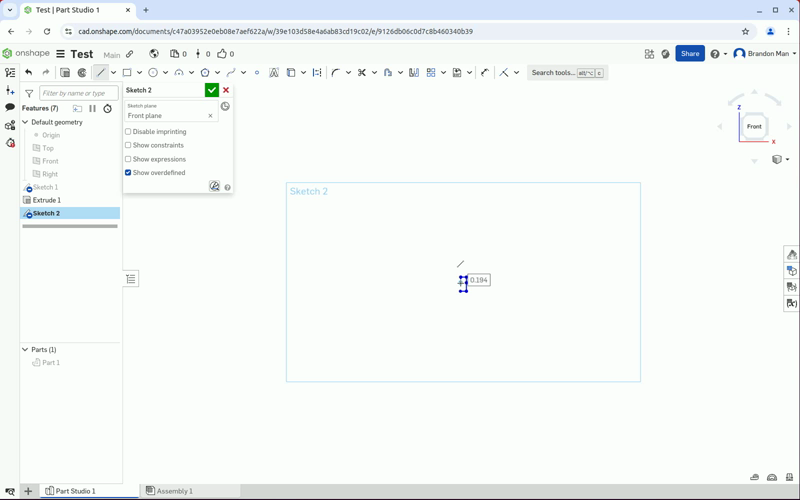
scroll(-6)
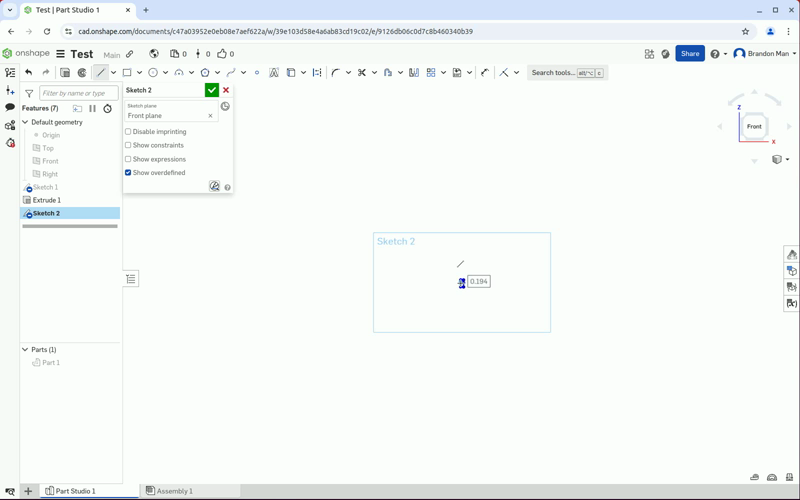
scroll(-6)
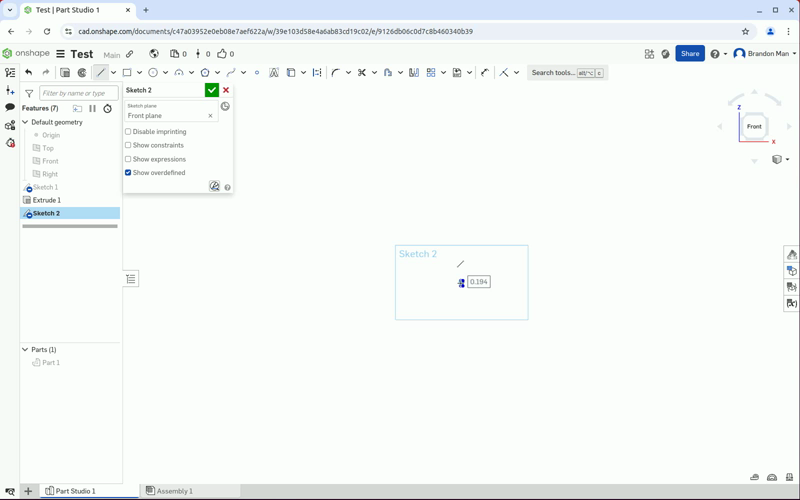
scroll(-6)
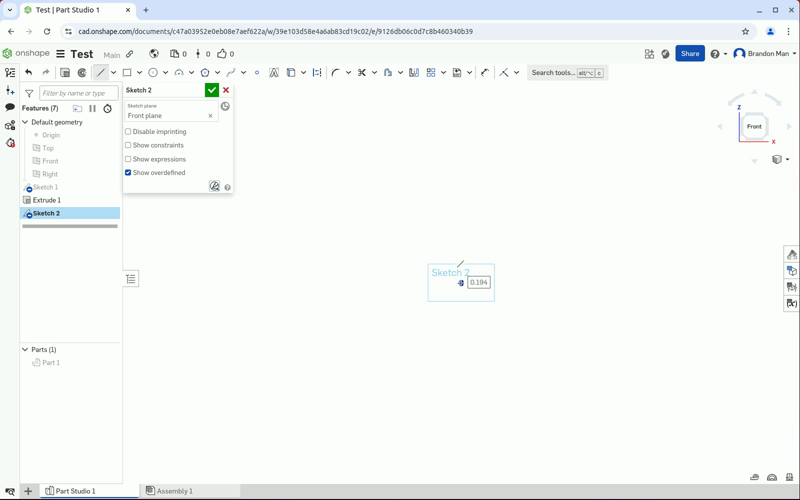
key_up(shift)
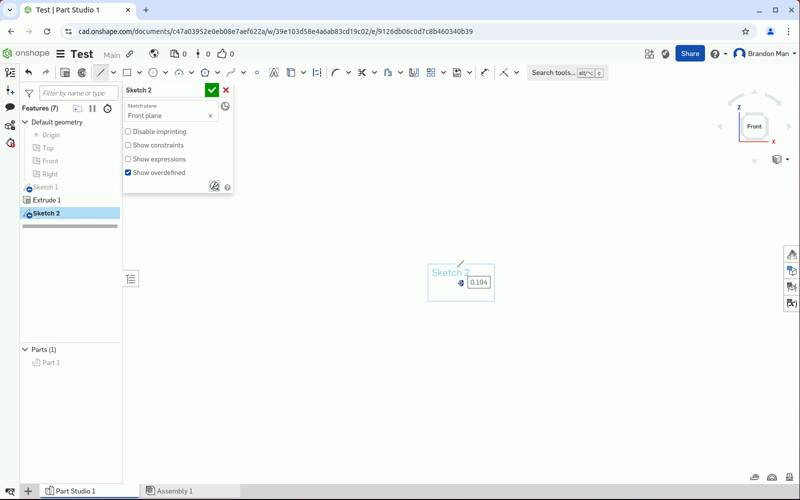
mouse_move(490, 282)
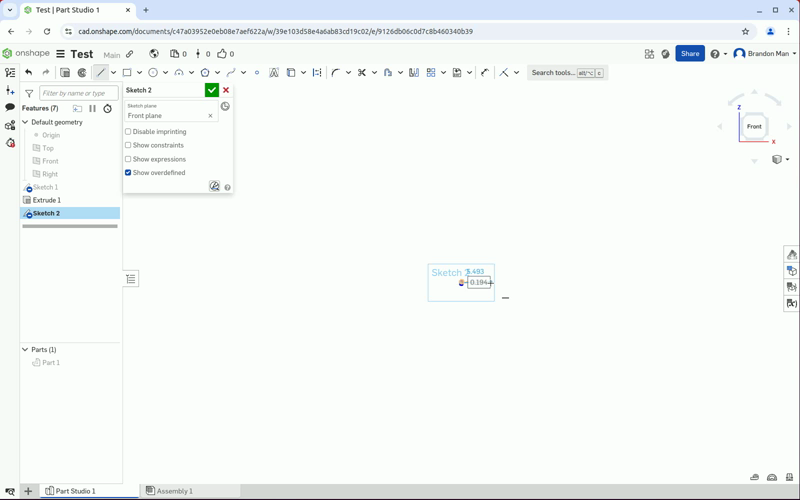
key_down(shift)
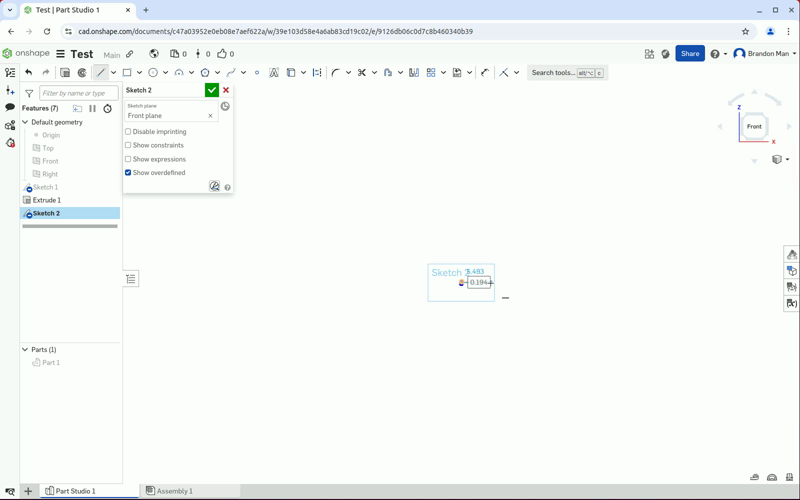
mouse_move(460, 284)
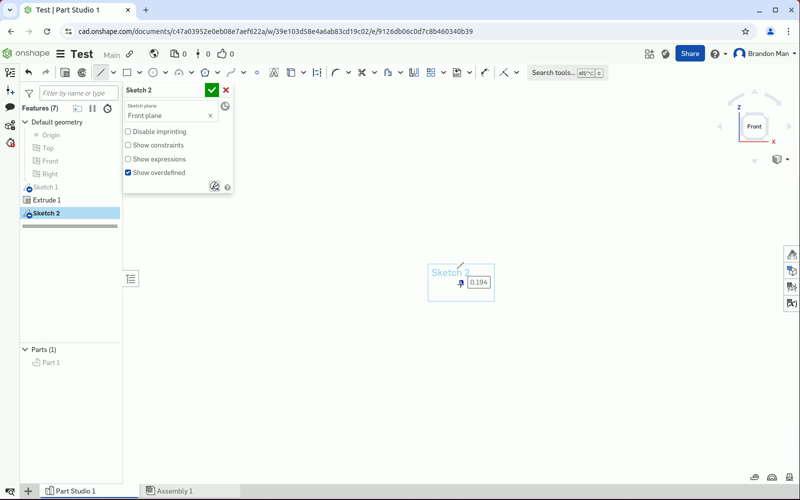
scroll(6)
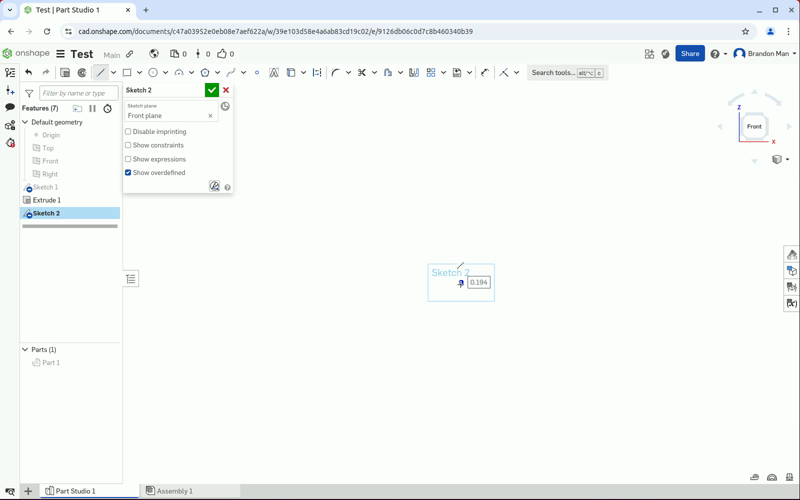
scroll(6)
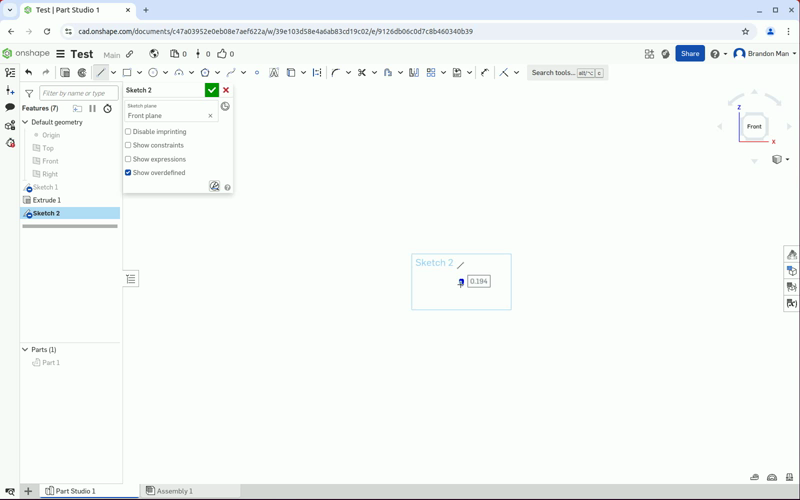
scroll(6)
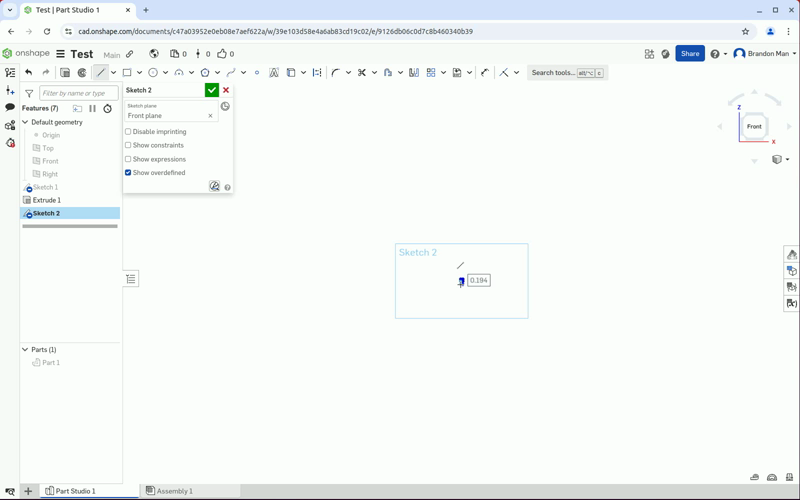
scroll(6)
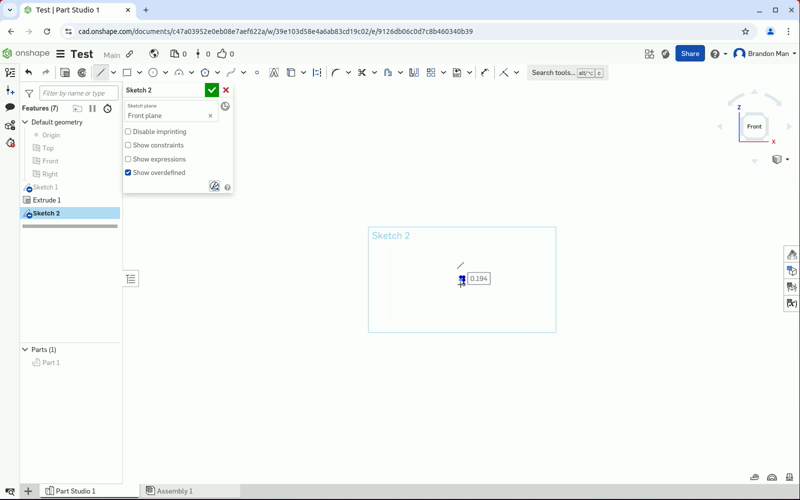
scroll(6)
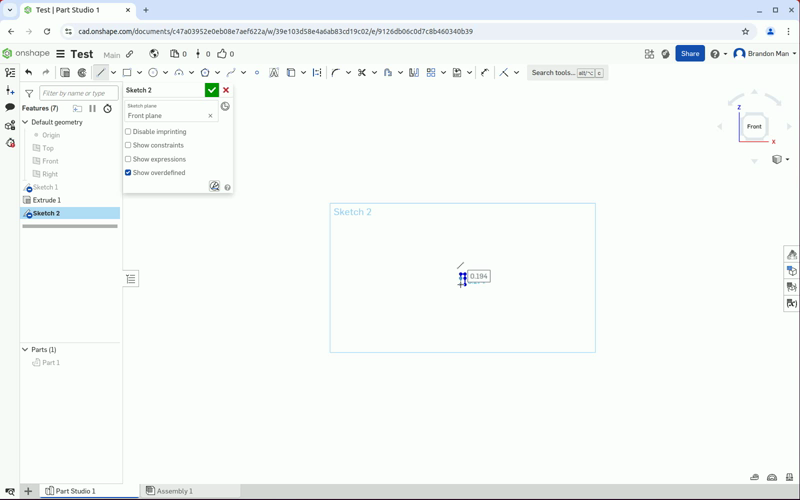
scroll(6)
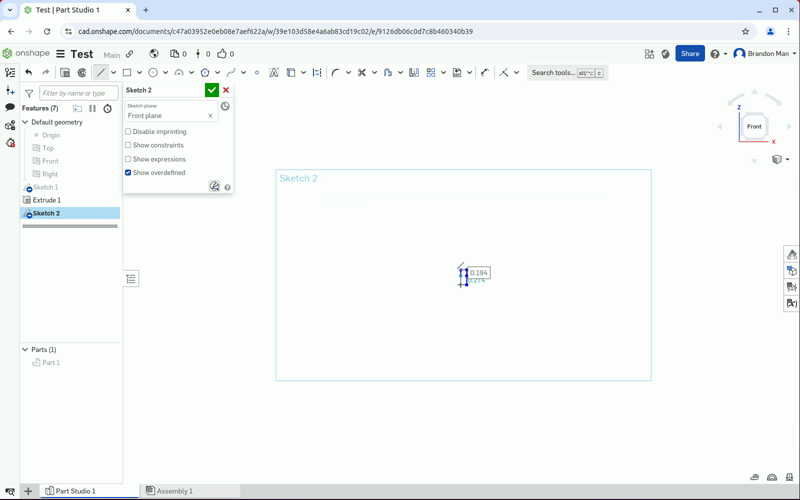
scroll(6)
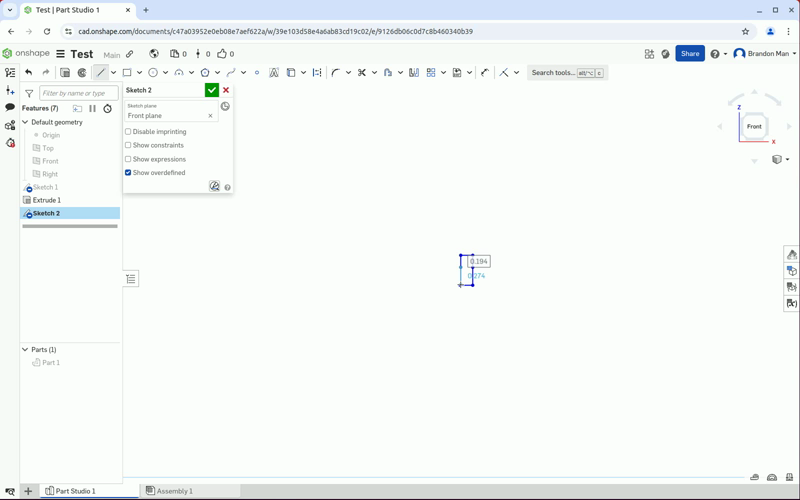
key_up(shift)
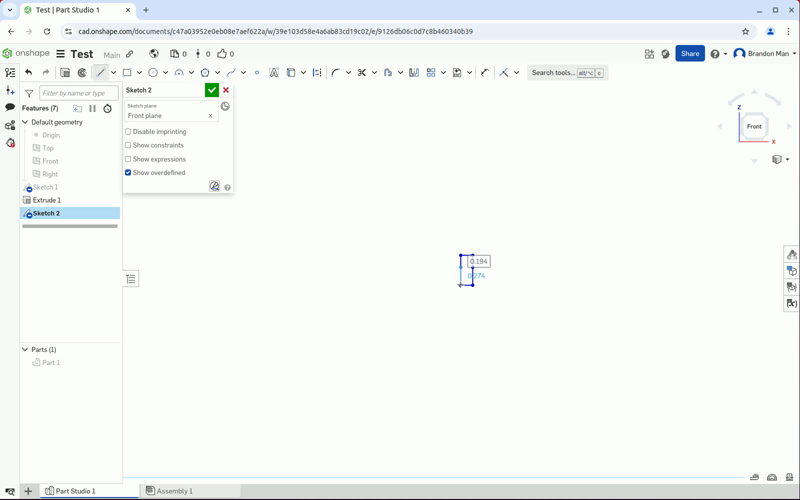
click(460, 284)
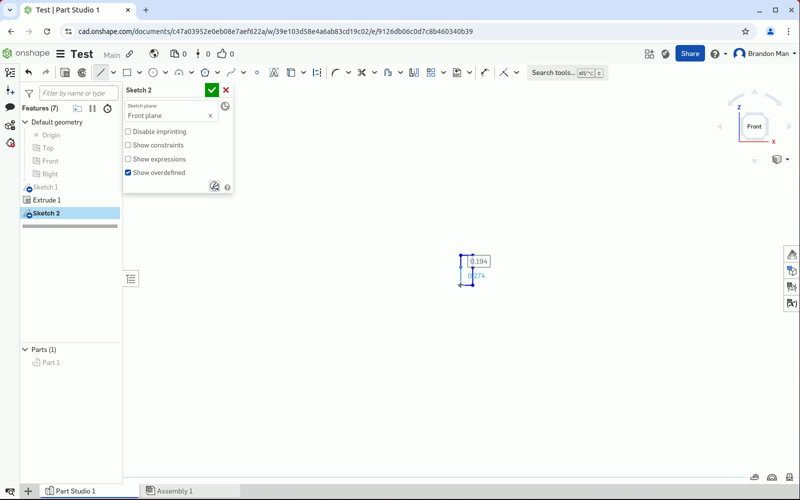
scroll(-6)
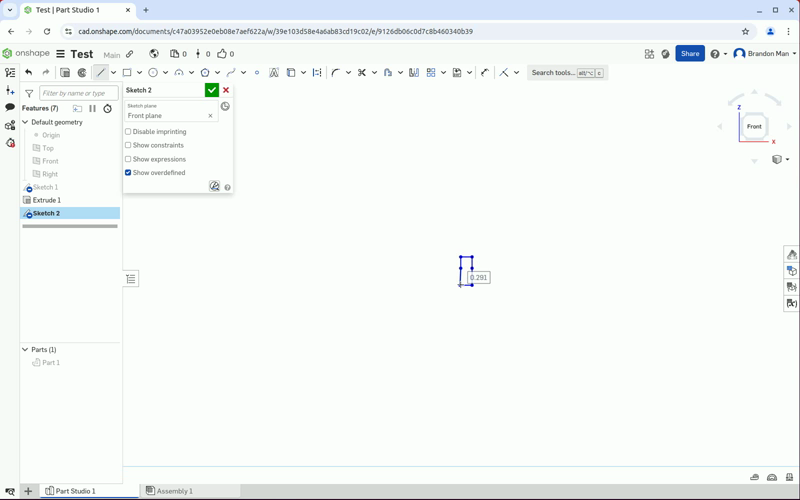
scroll(-6)
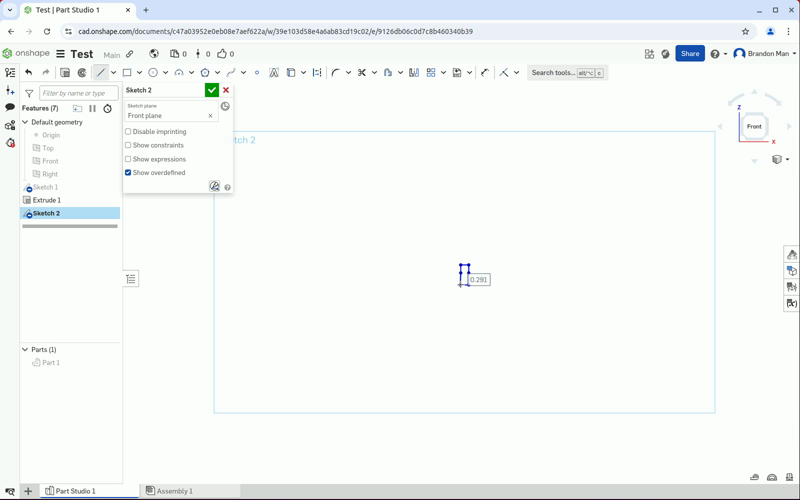
scroll(-6)
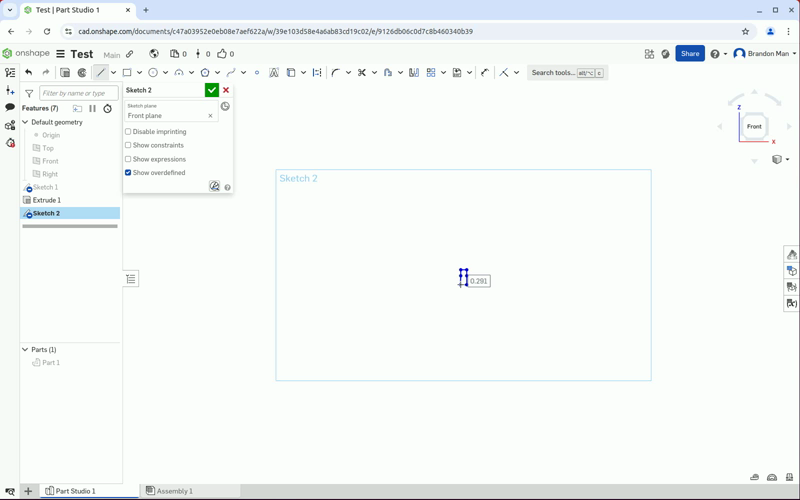
scroll(-6)
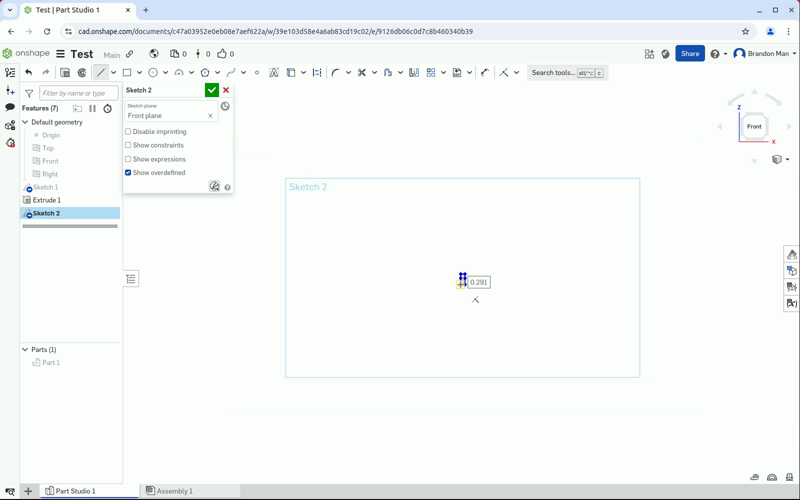
scroll(-6)
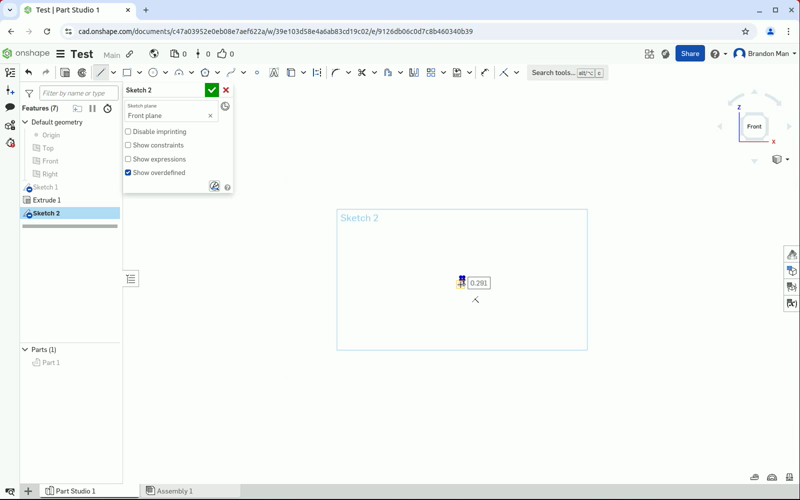
scroll(-6)
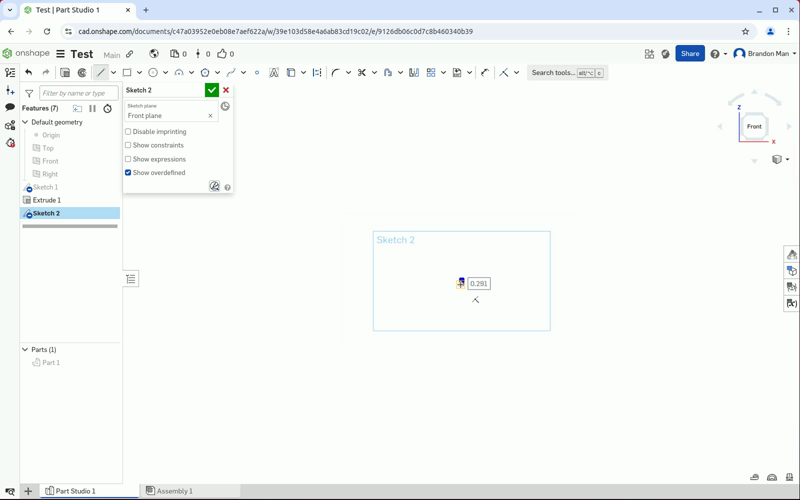
scroll(-6)
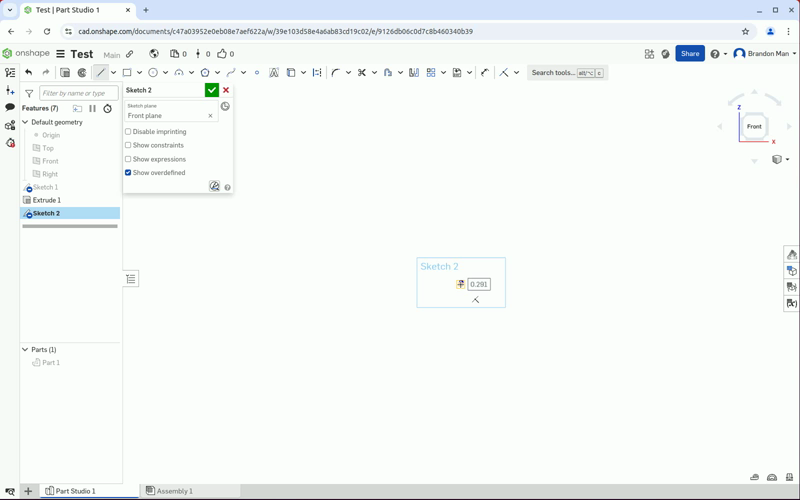
key(esc)
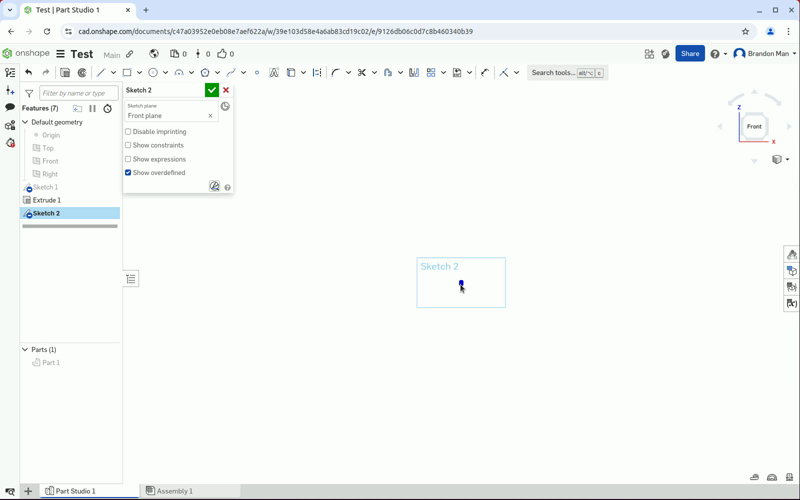
mouse_move(461, 283)
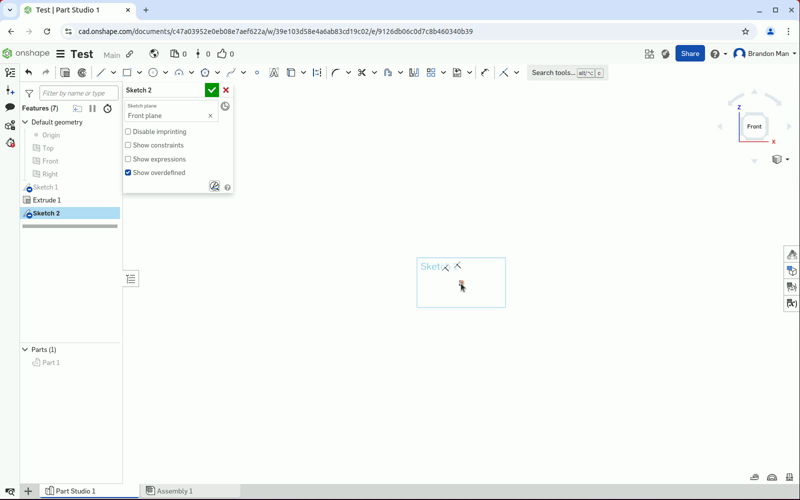
scroll(6)
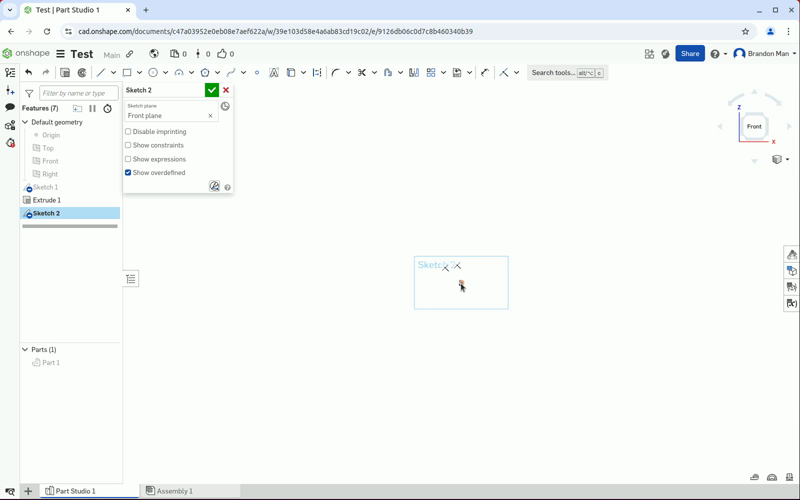
scroll(6)
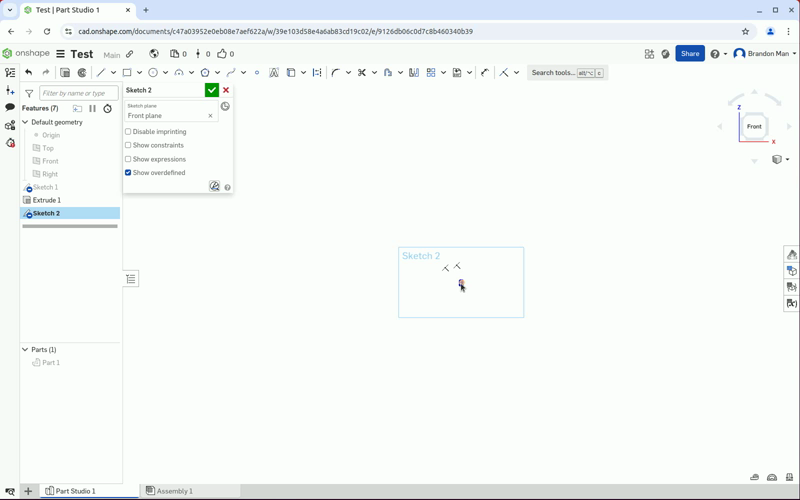
scroll(6)
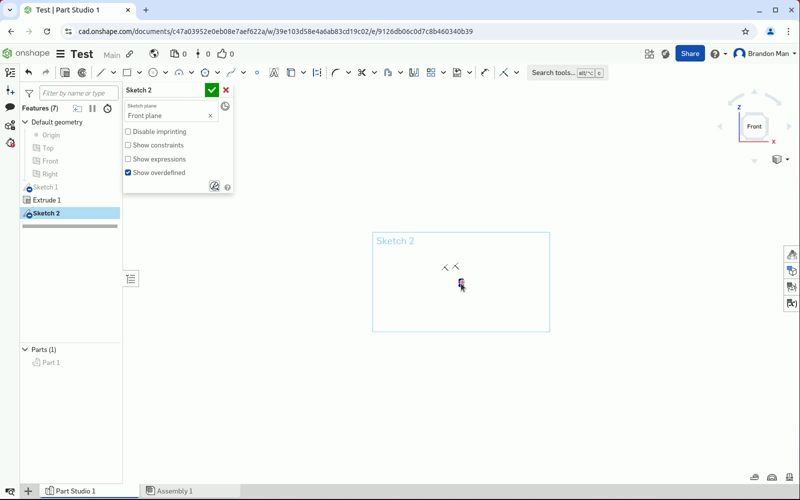
scroll(6)
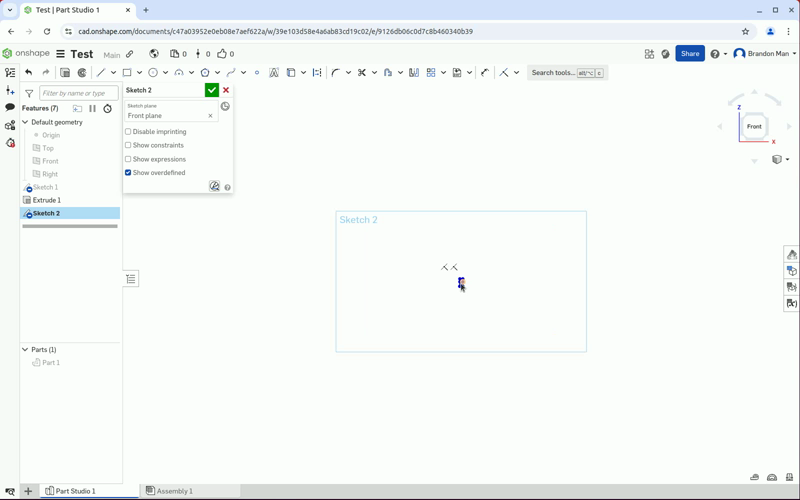
scroll(6)
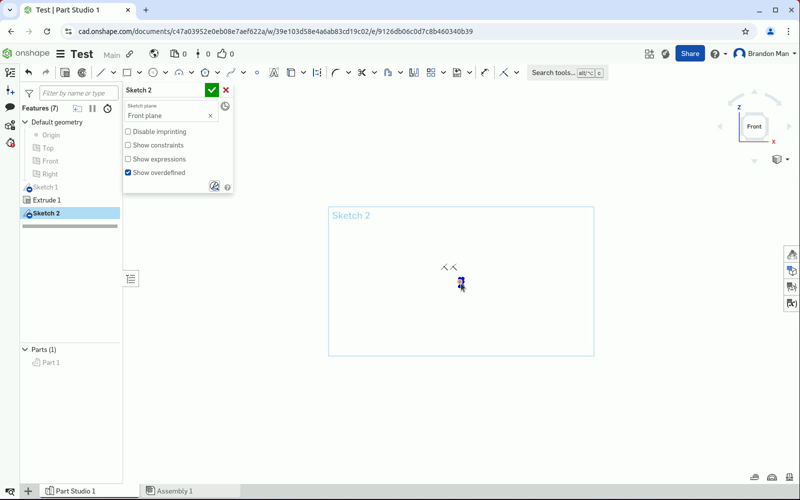
scroll(6)
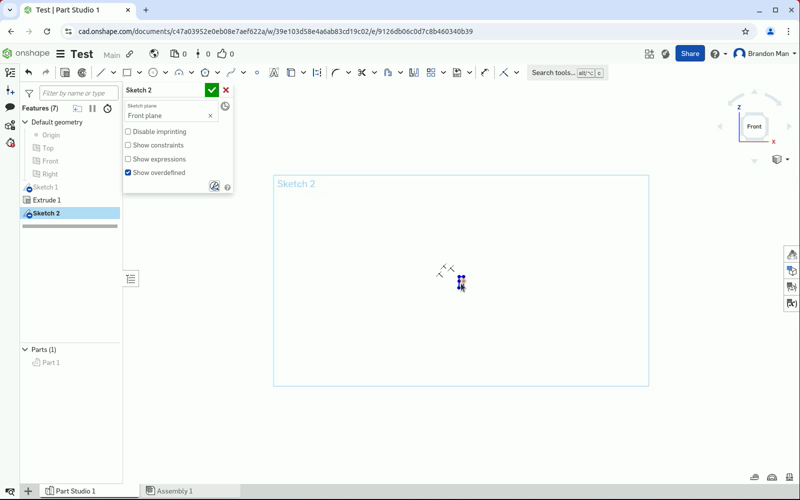
scroll(6)
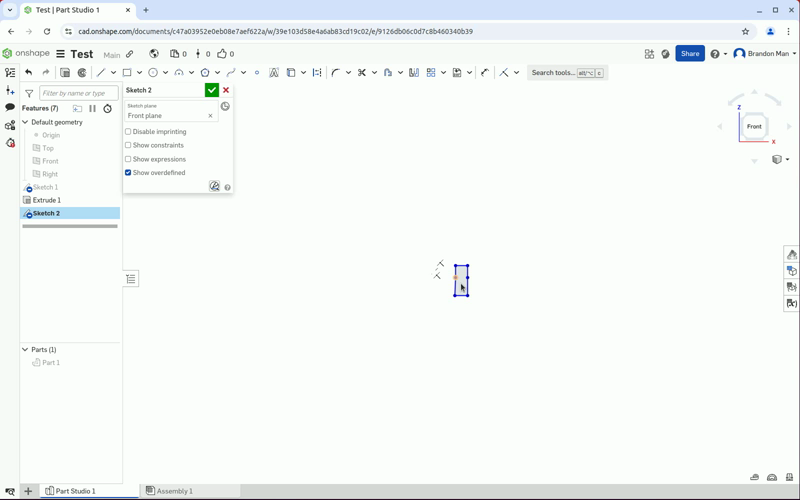
click(461, 283)
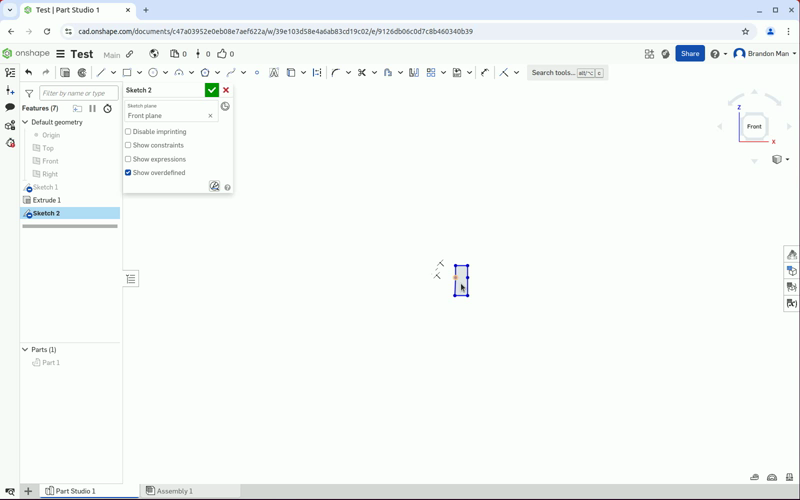
scroll(-6)
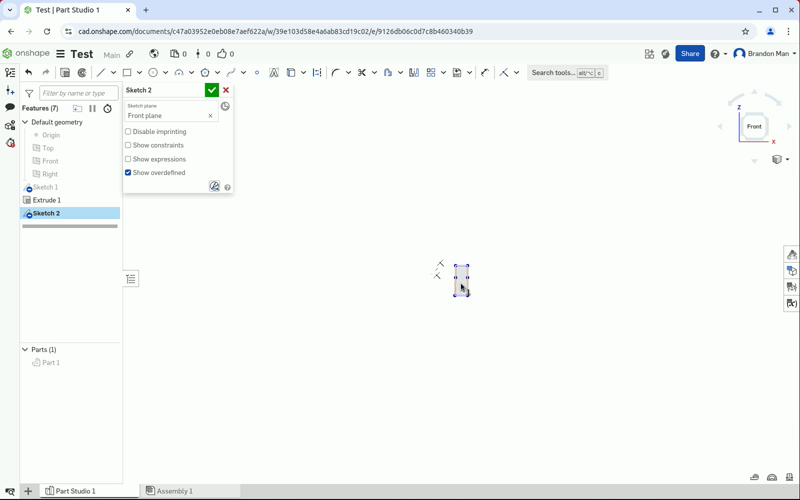
scroll(-6)
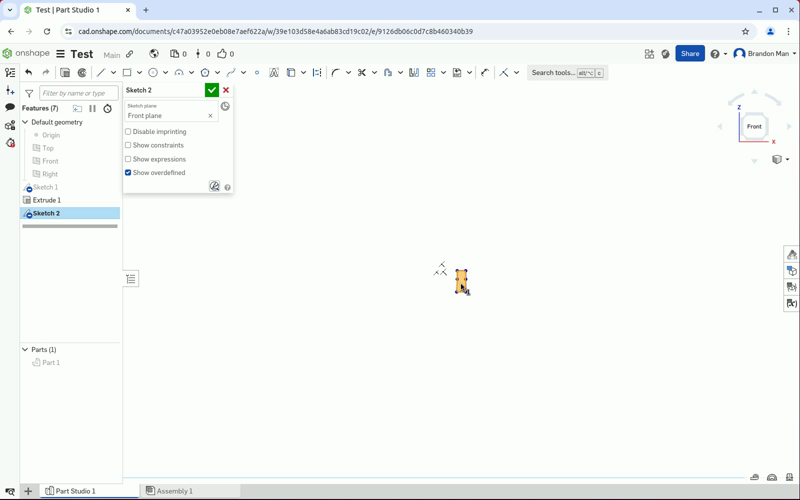
scroll(-6)
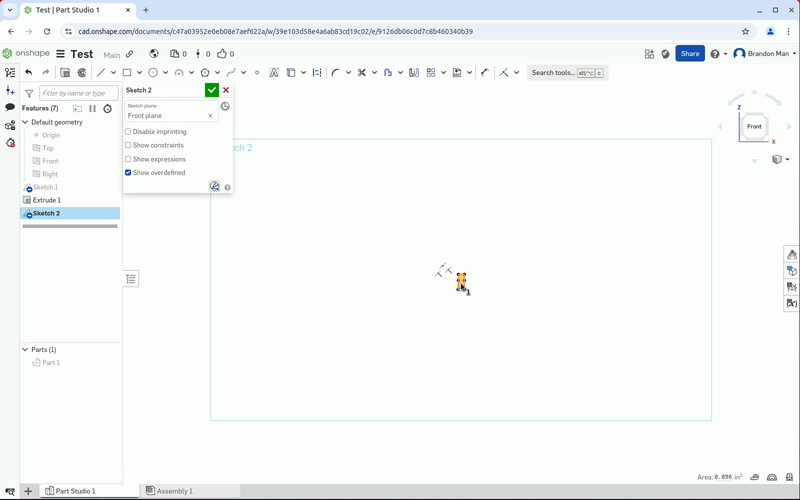
scroll(-6)
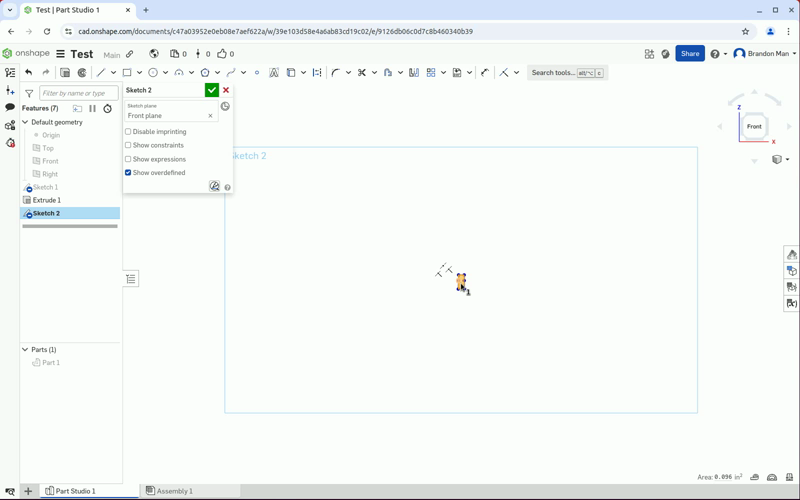
scroll(-6)
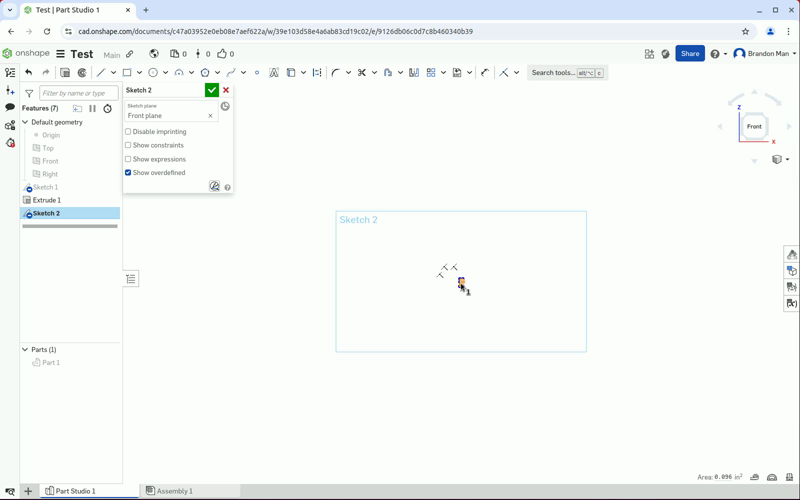
scroll(-6)
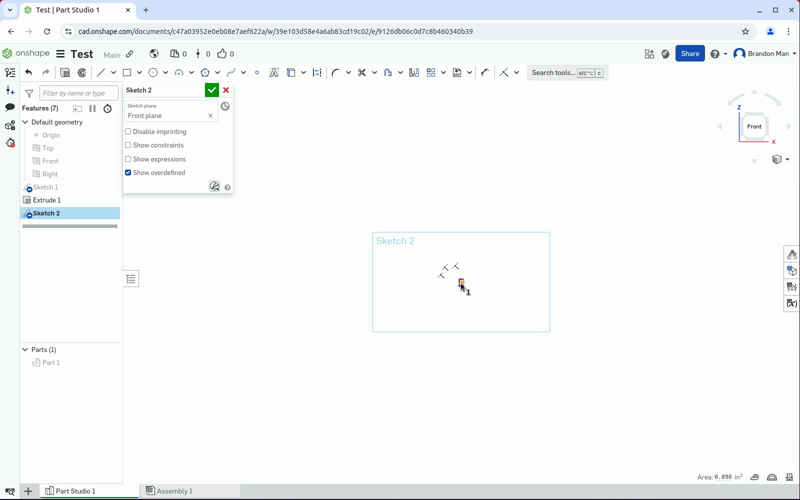
scroll(-6)
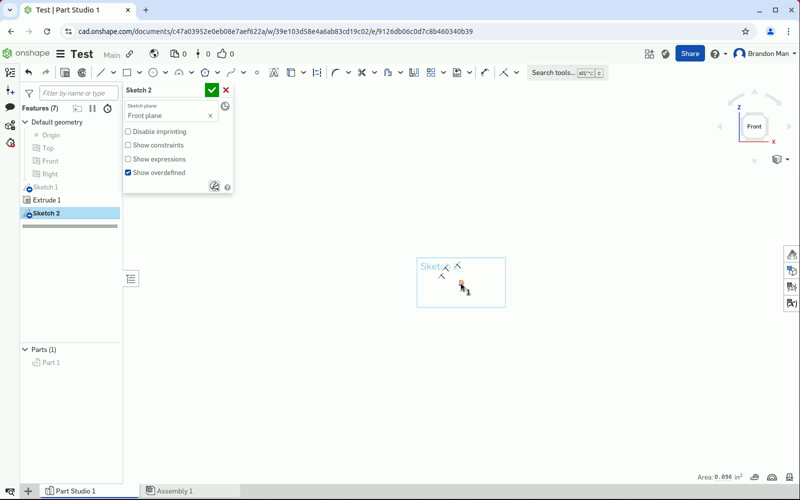
mouse_move(73, 352)
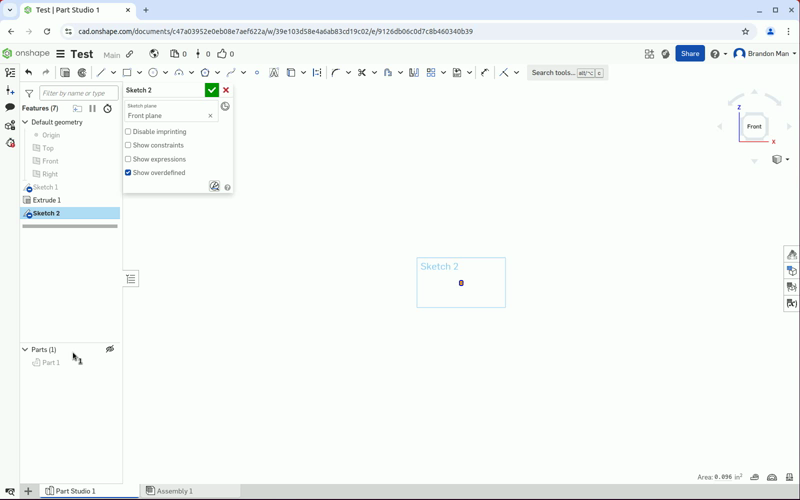
key(shift+y)
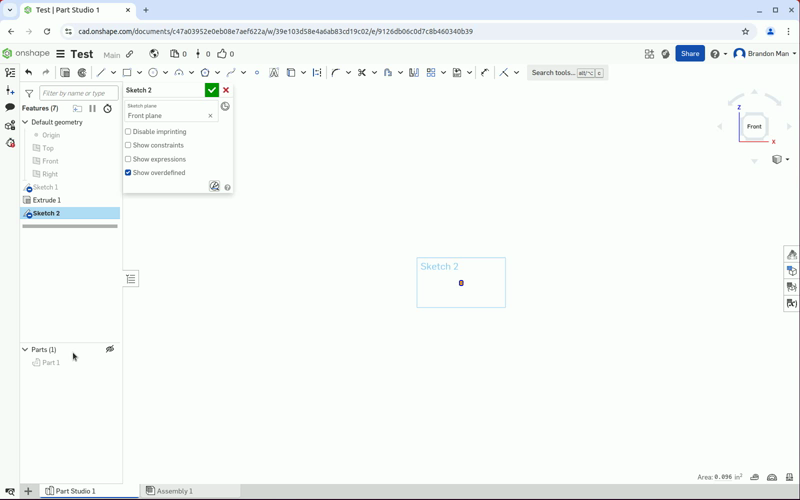
key(shift+e)
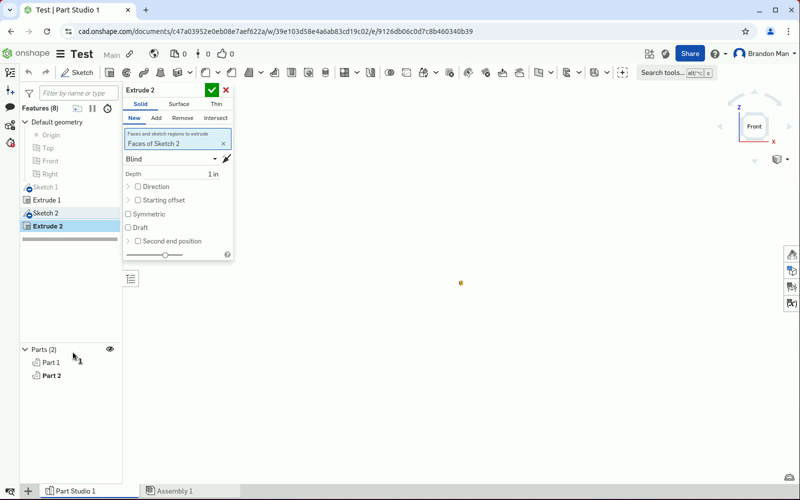
mouse_move(143, 106)
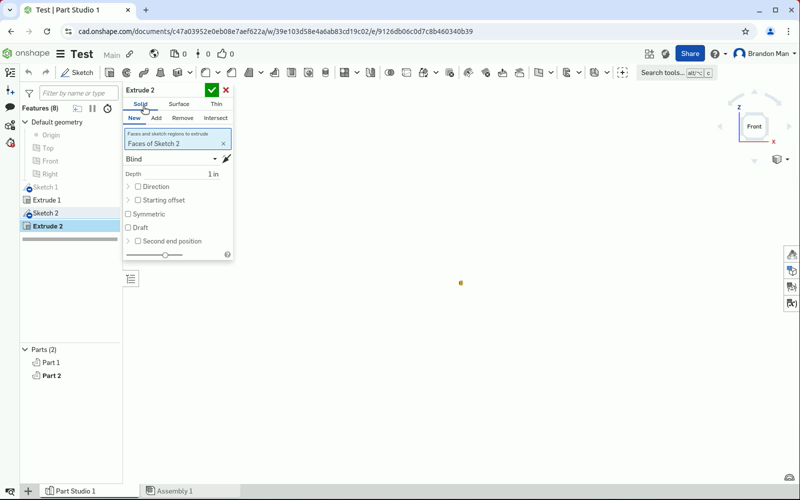
click(143, 106)
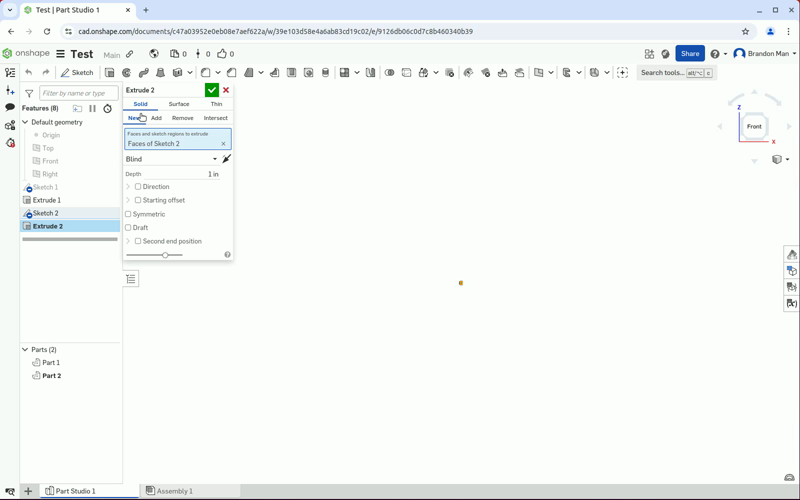
mouse_move(137, 120)
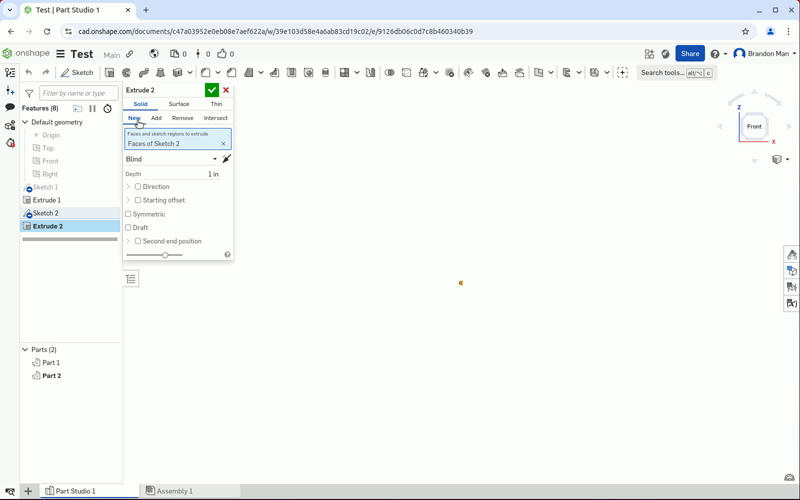
click(137, 120)
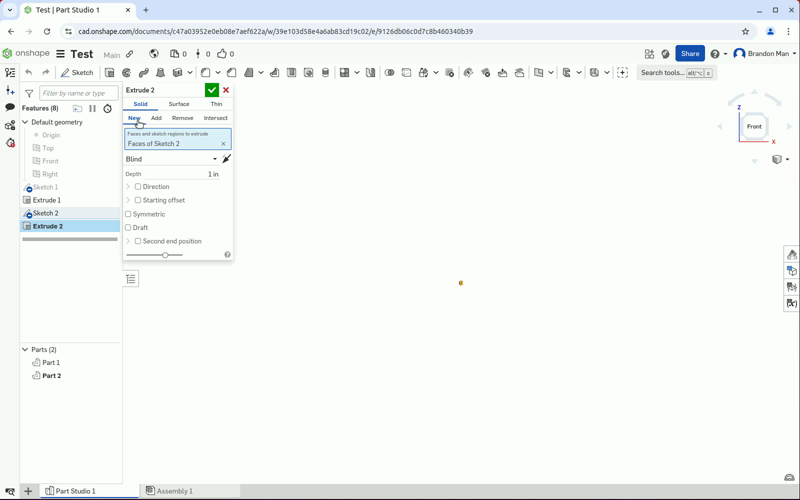
key(tab, 4)
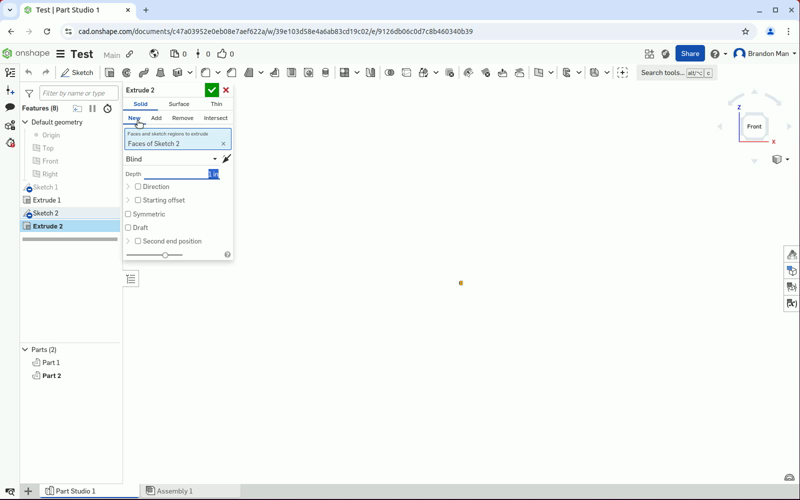
text(-23.108)
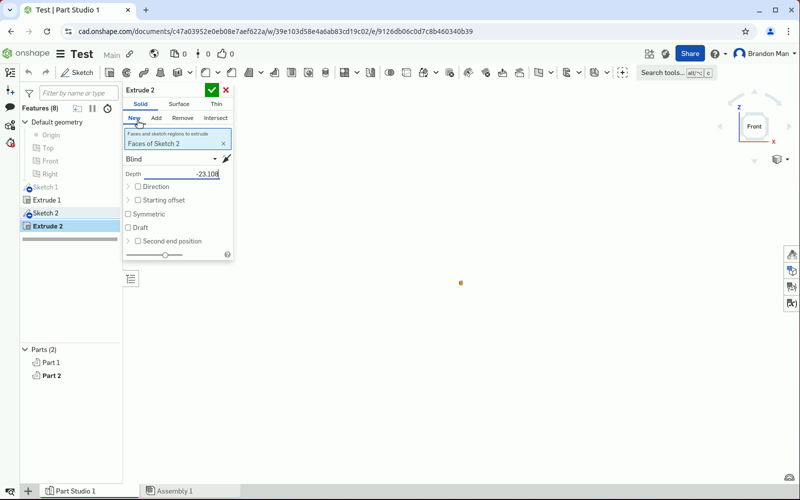
key(enter)
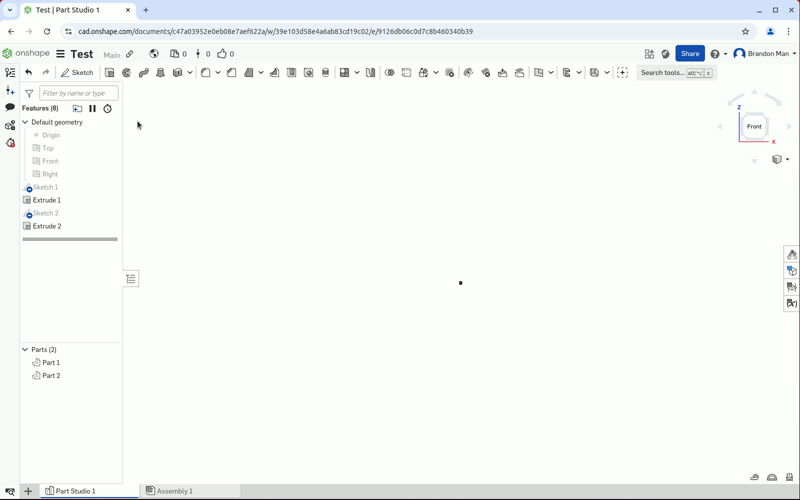
key(shift+h)
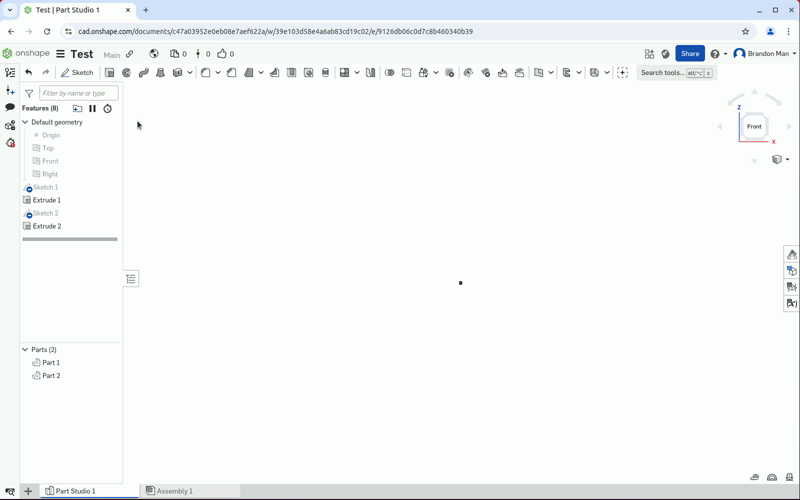
key(shift+h)
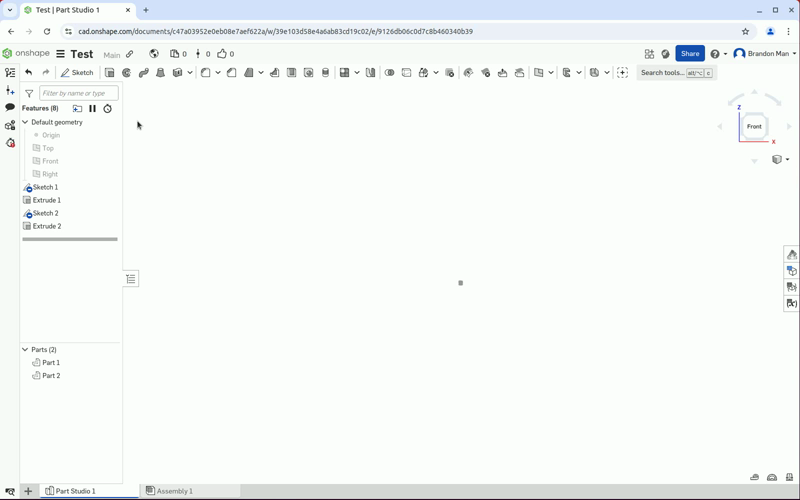
key(shift+7)
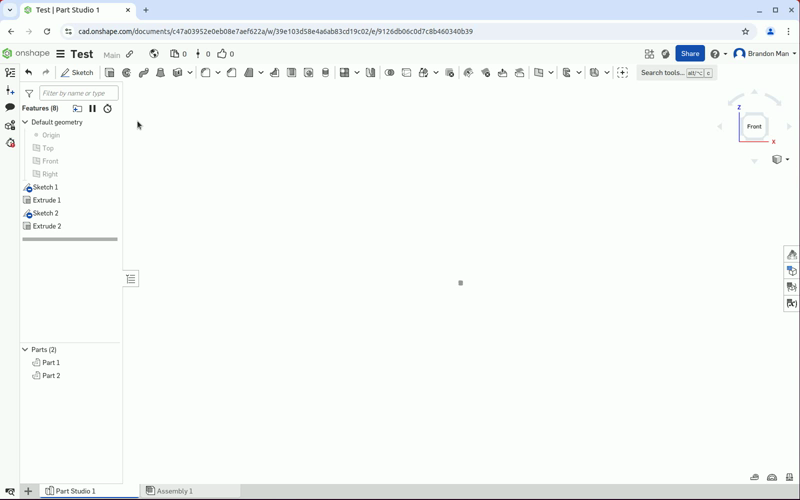
key(left, 2)
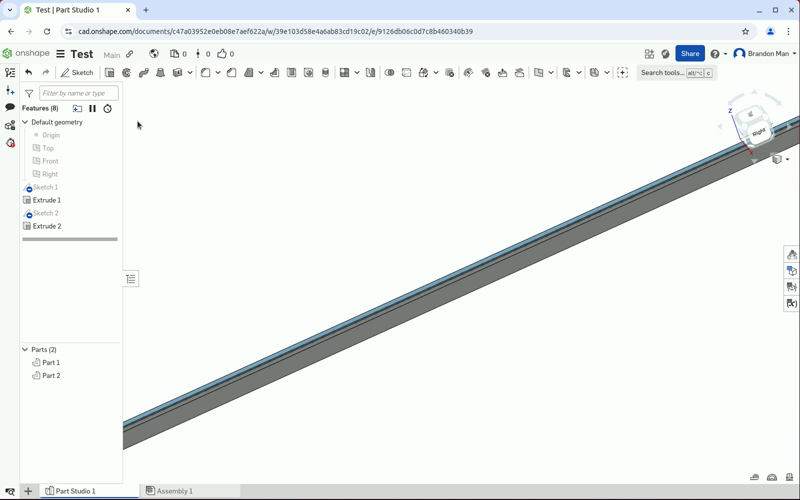
key(down, 2)
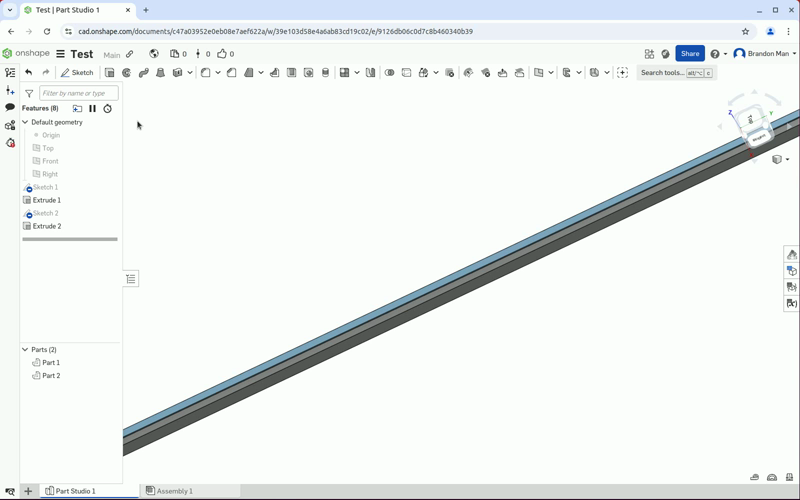
key(up, 2)
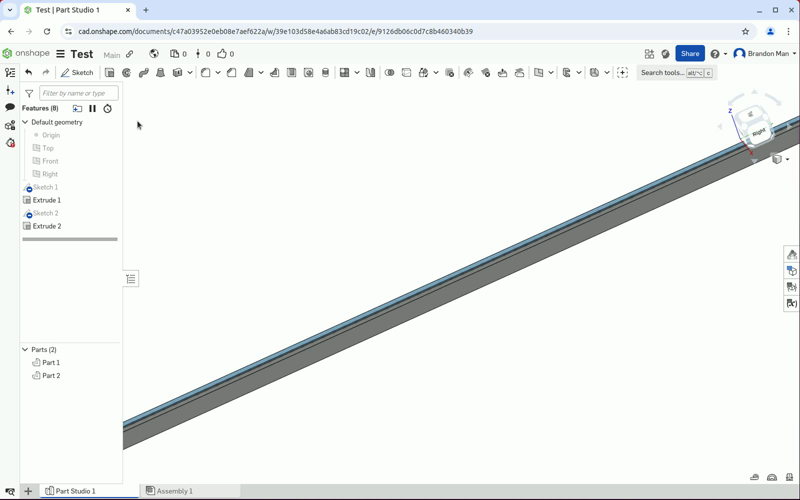
key(right, 2)
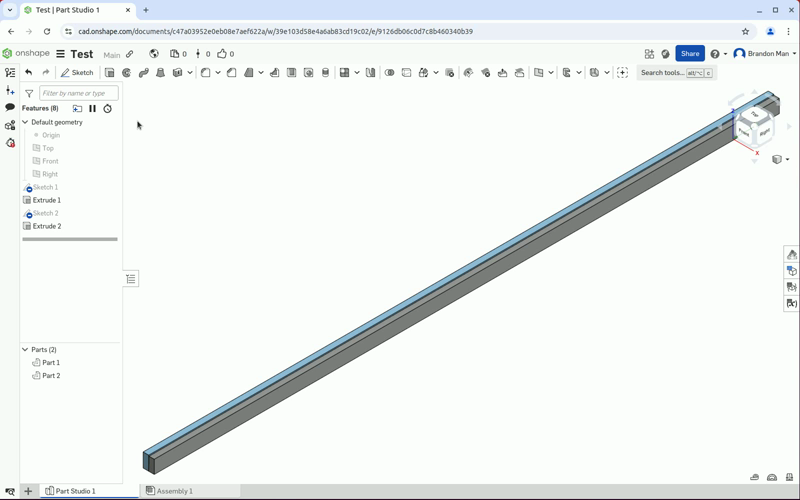
mouse_move(73, 189)
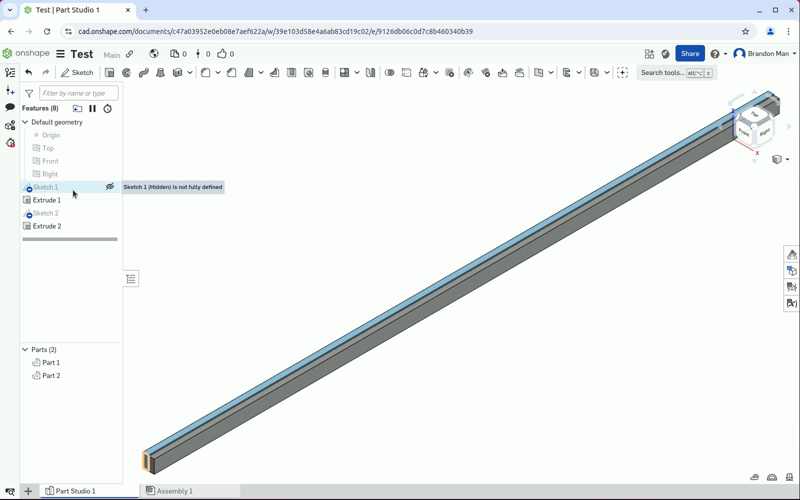
click(73, 189)